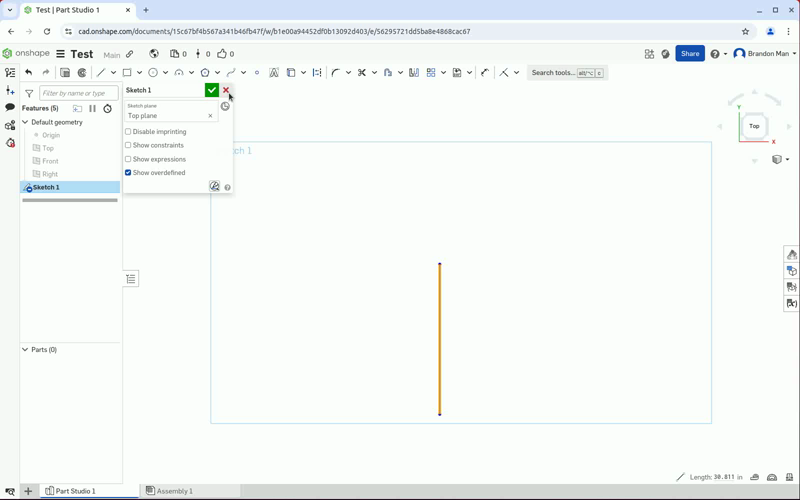
key(shift+h)
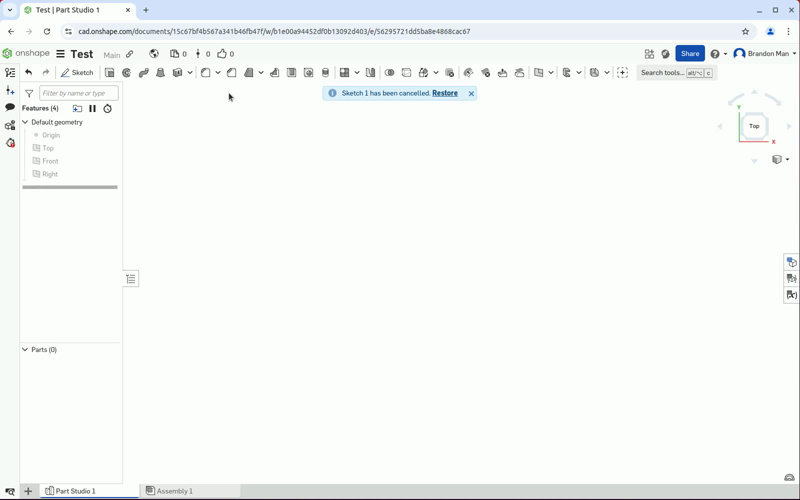
mouse_move(73, 352)
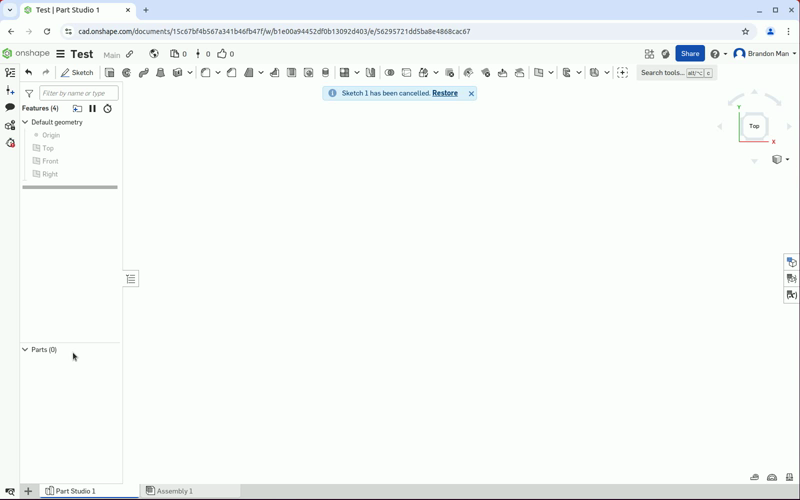
key(y)
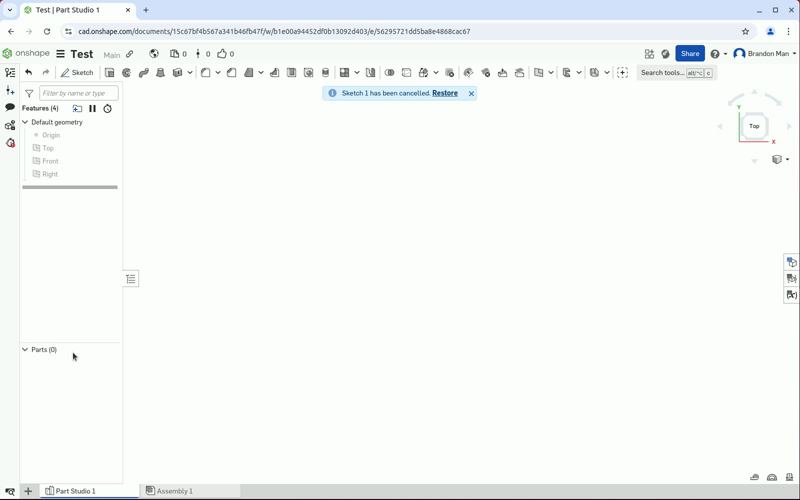
key(shift+p)
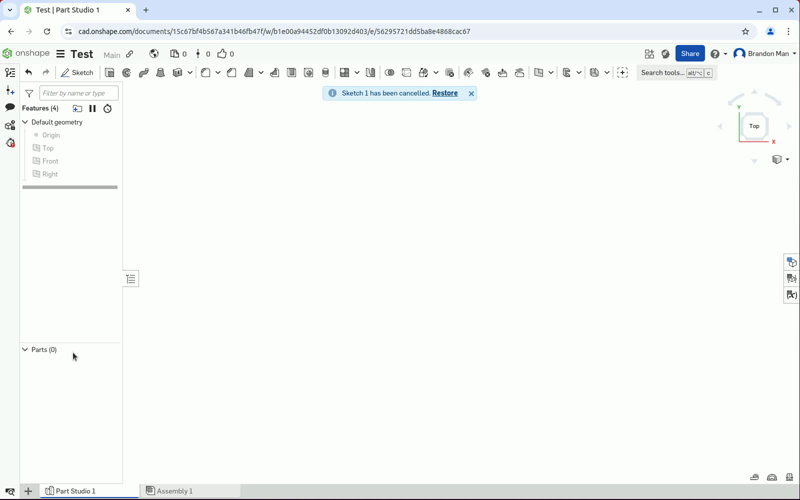
key(space)
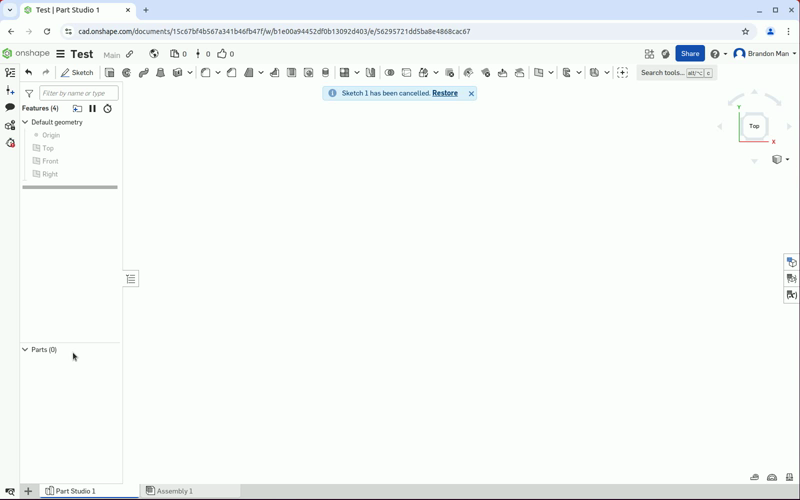
key_down(shift)
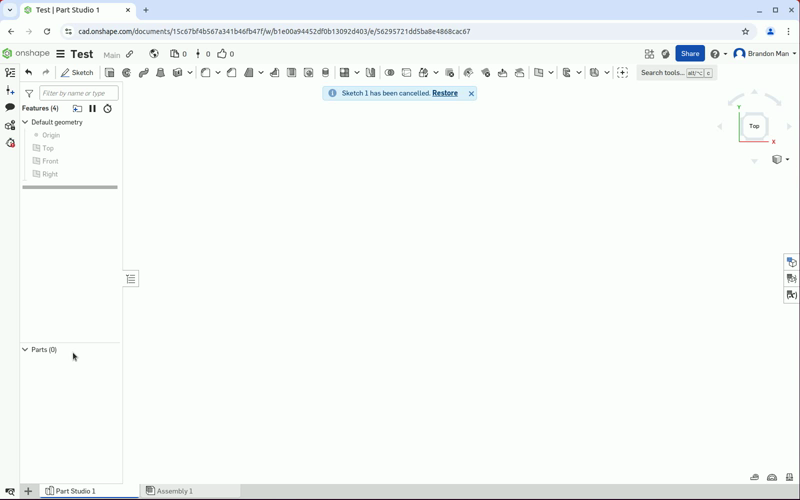
key(up)
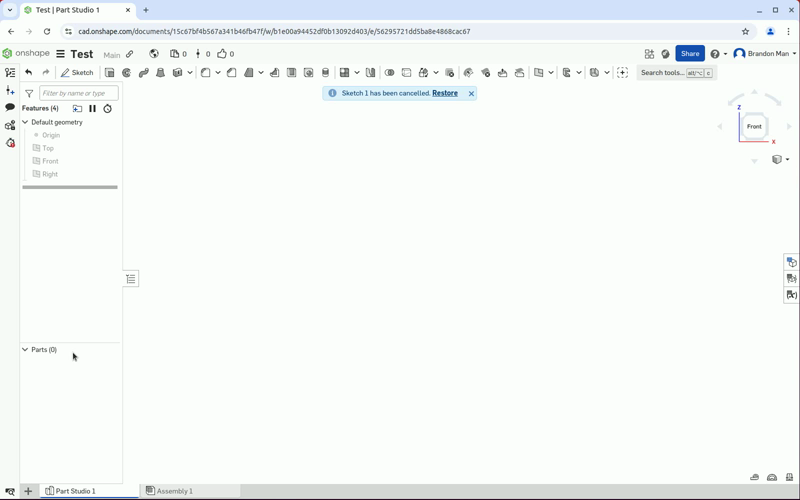
key_up(shift)
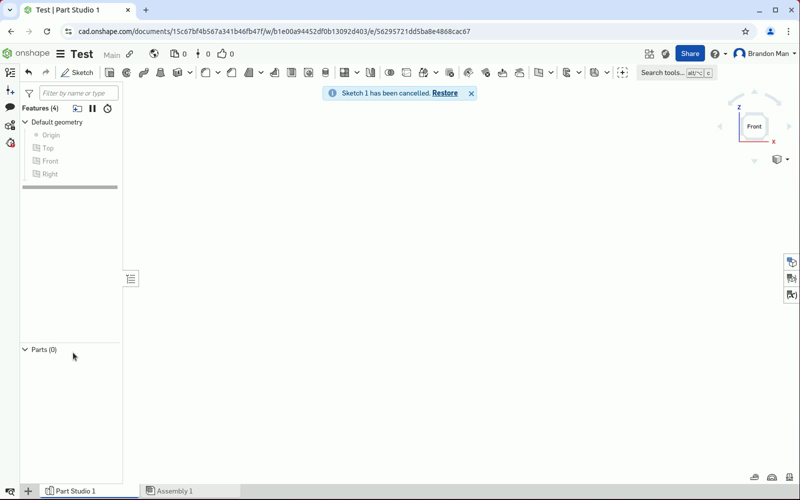
mouse_move(73, 352)
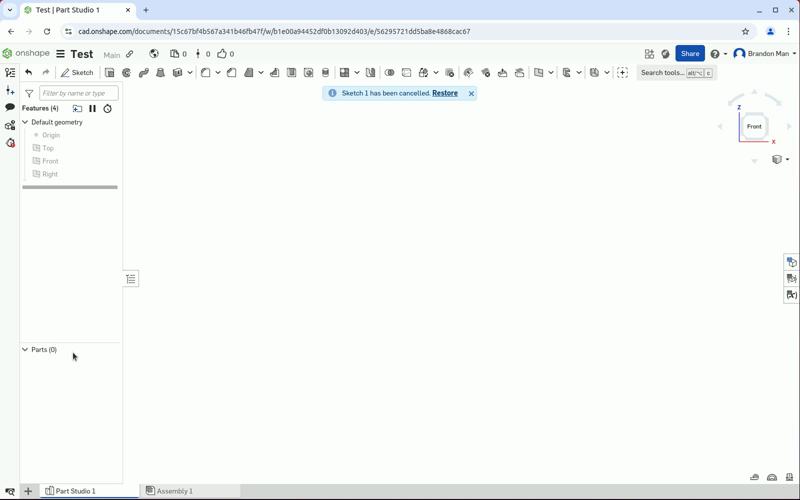
key(shift+y)
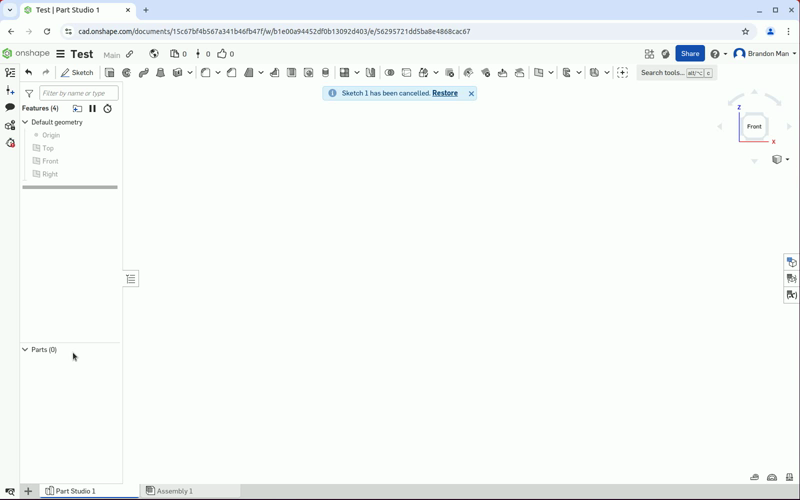
key(shift+s)
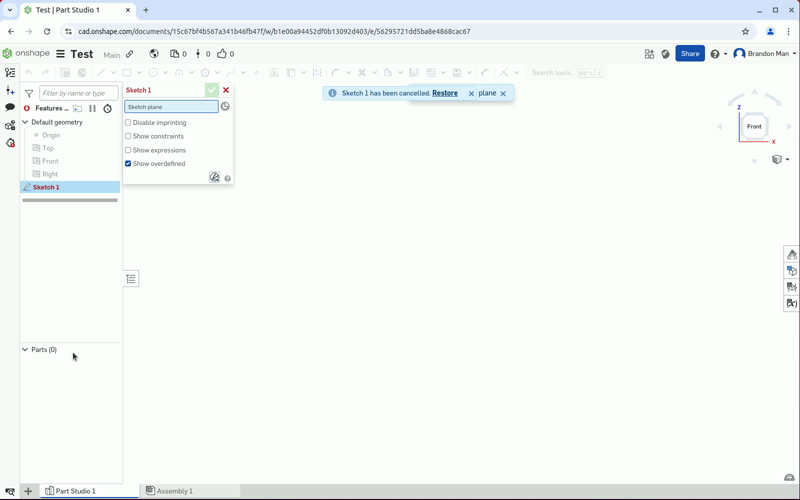
mouse_move(73, 163)
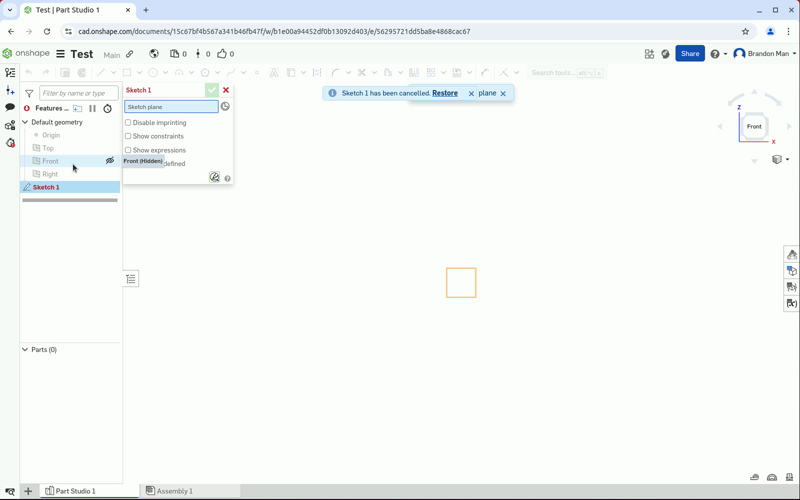
click(73, 163)
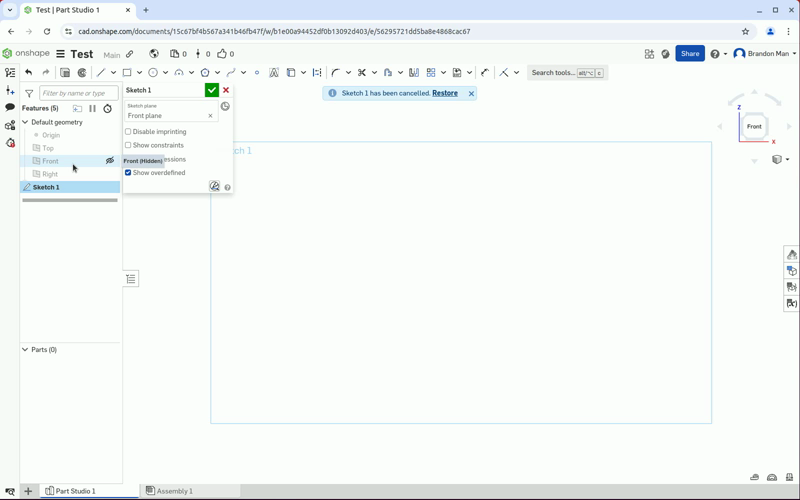
mouse_move(73, 352)
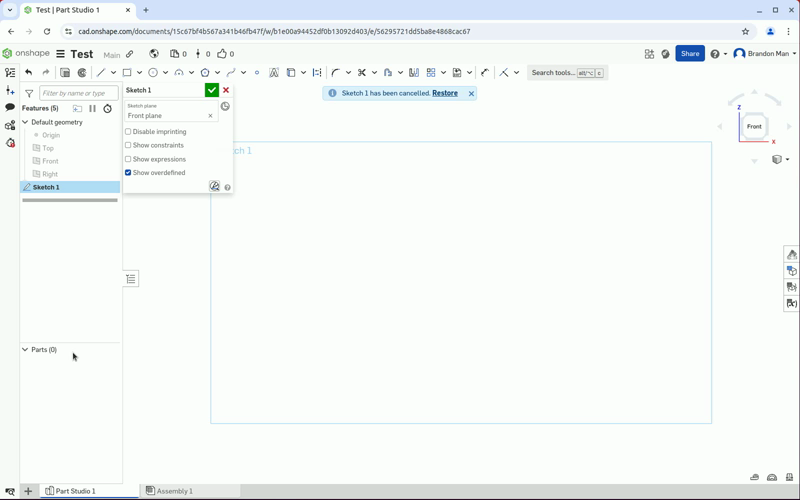
key(y)
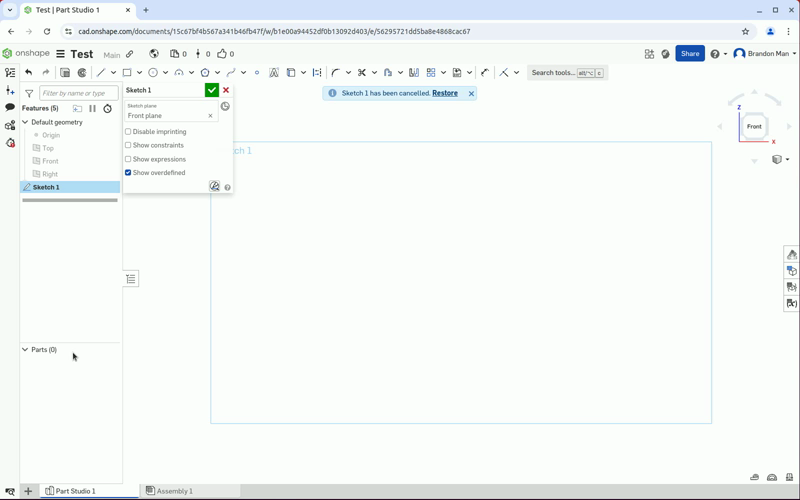
key(l)
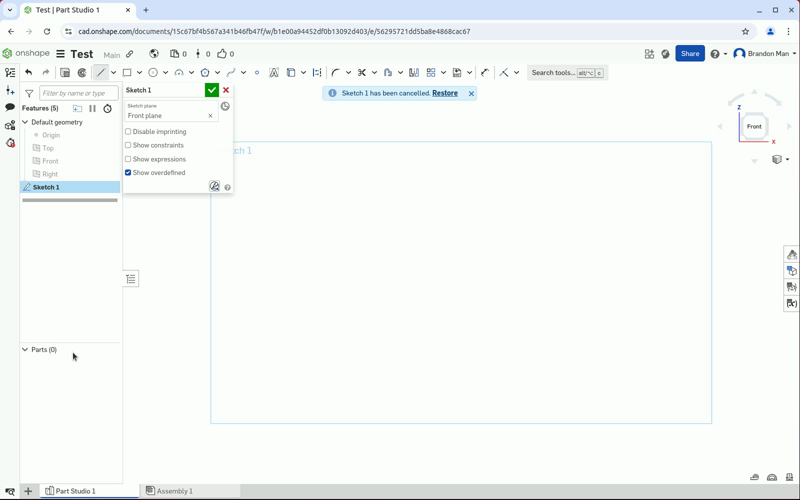
key_down(shift)
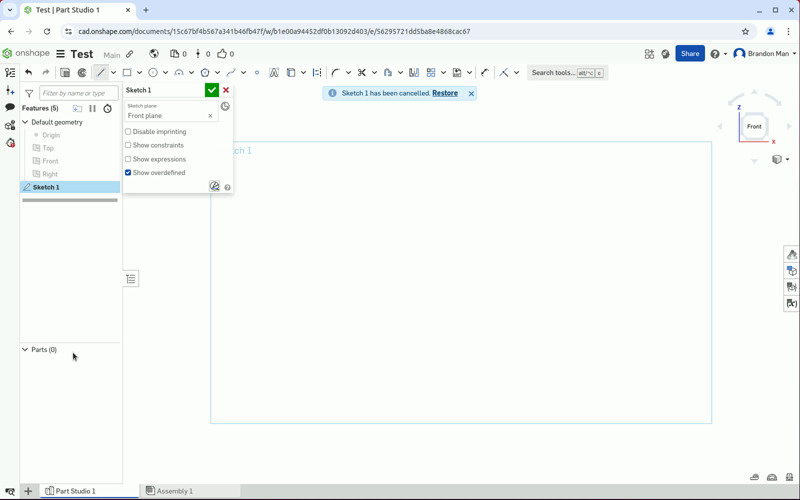
mouse_move(404, 339)
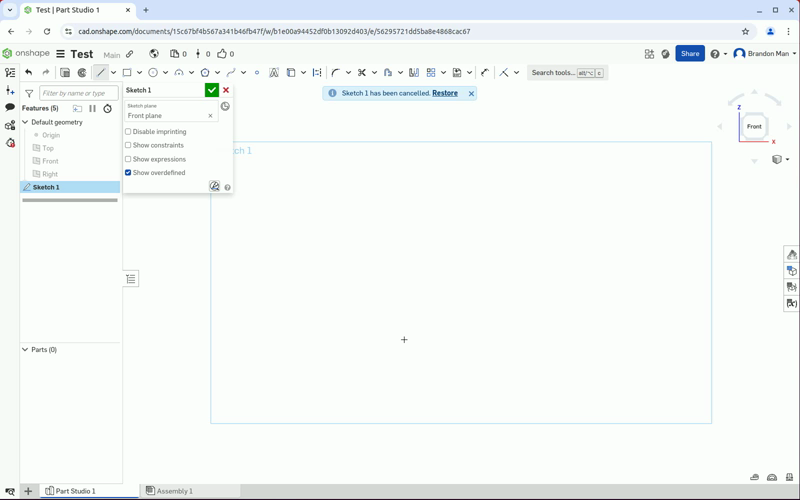
click(404, 339)
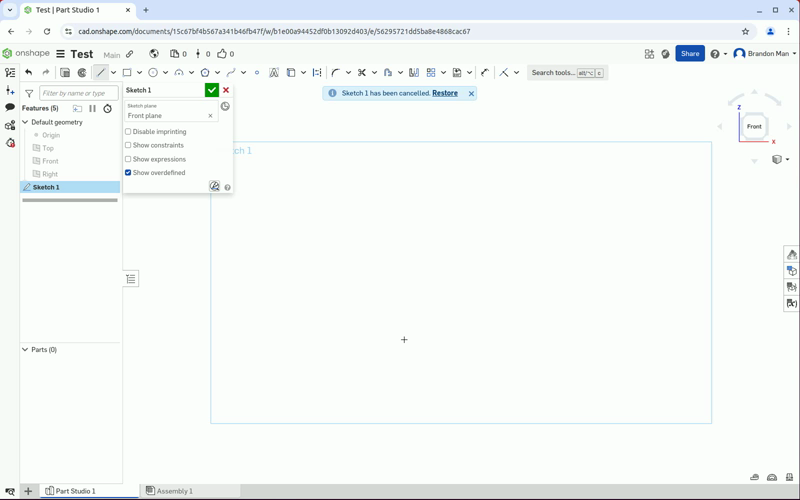
key_up(shift)
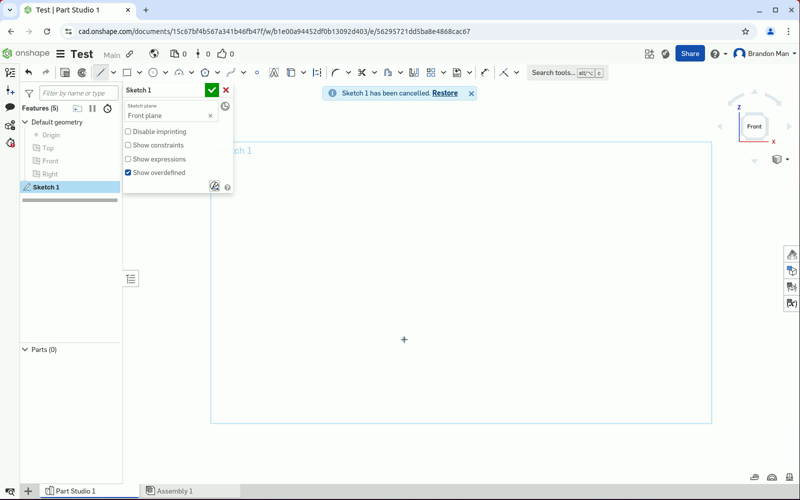
key_down(shift)
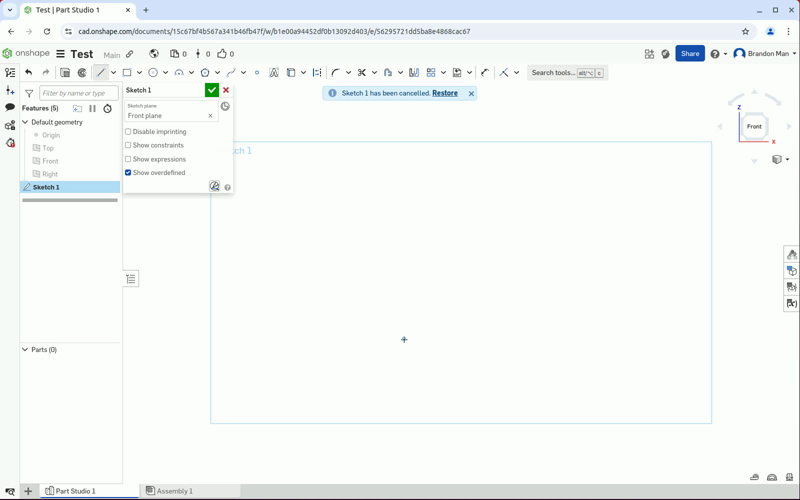
mouse_move(434, 339)
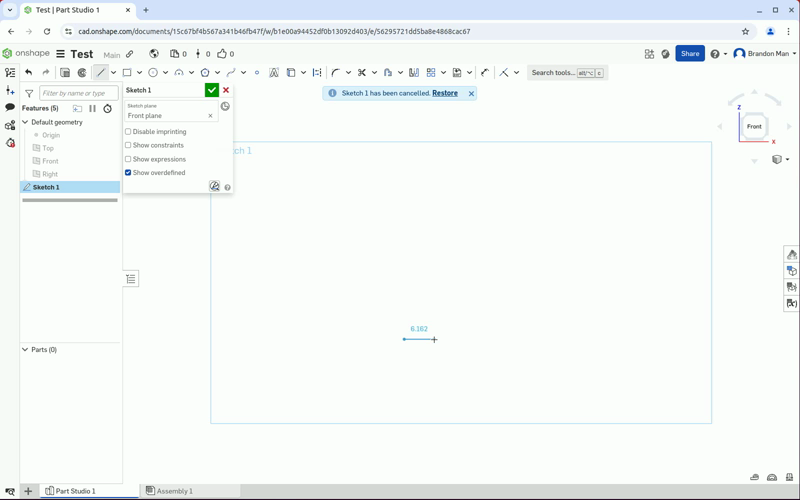
mouse_move(461, 339)
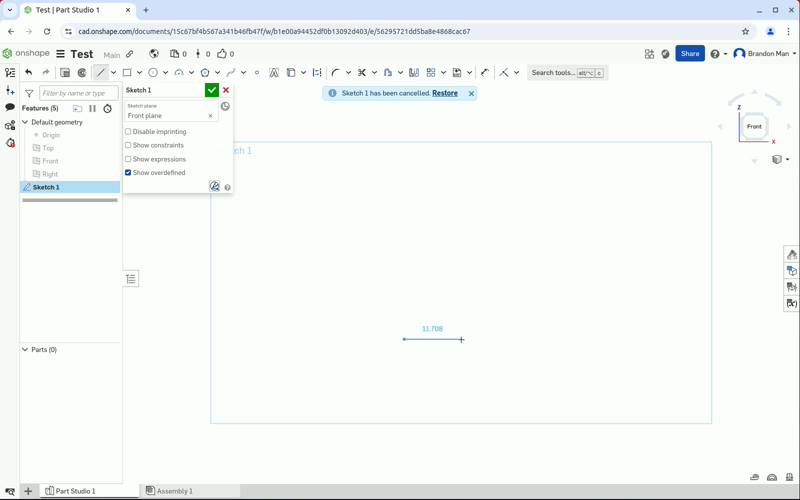
click(461, 339)
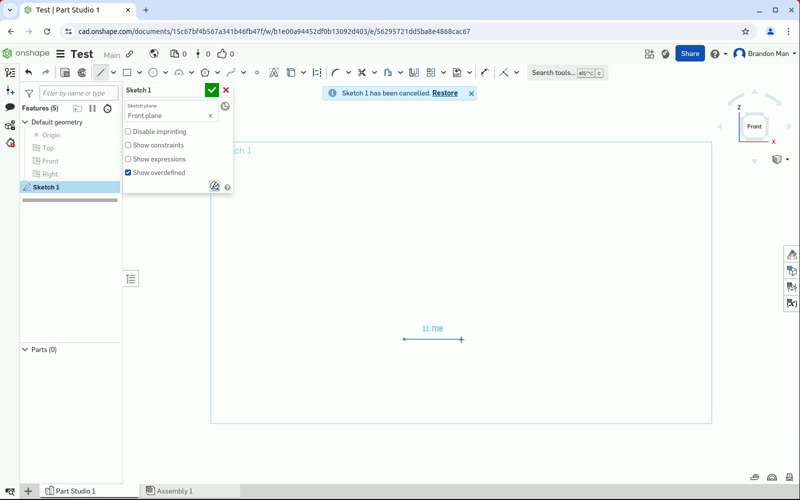
key_up(shift)
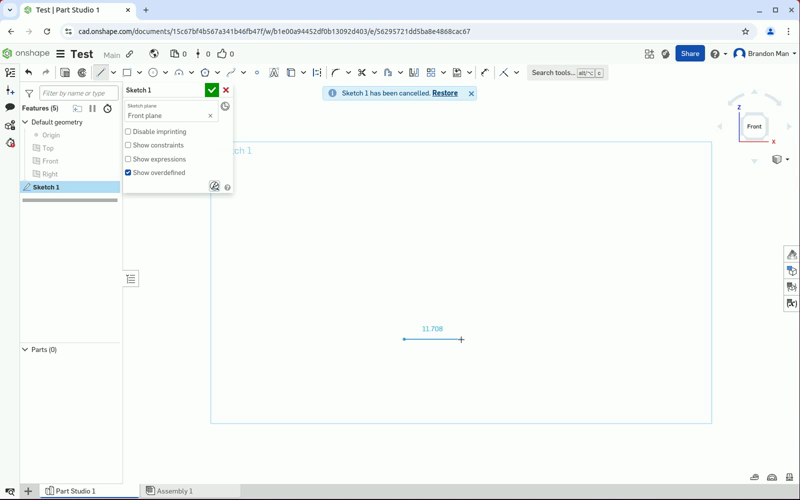
key_down(shift)
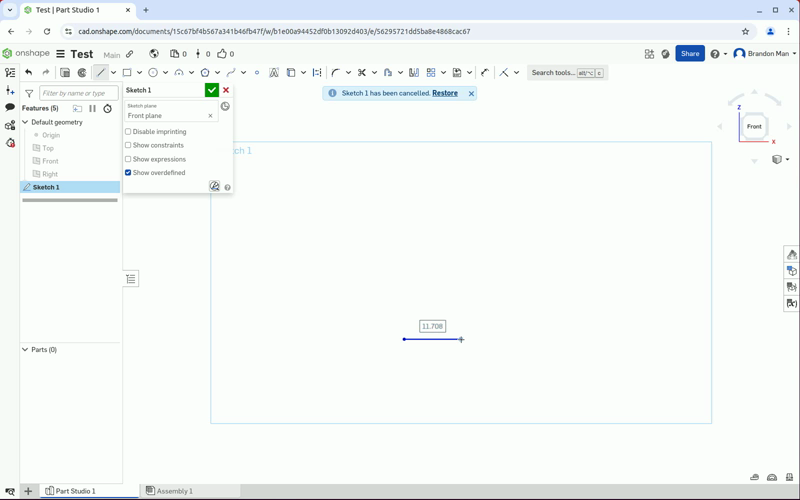
mouse_move(491, 339)
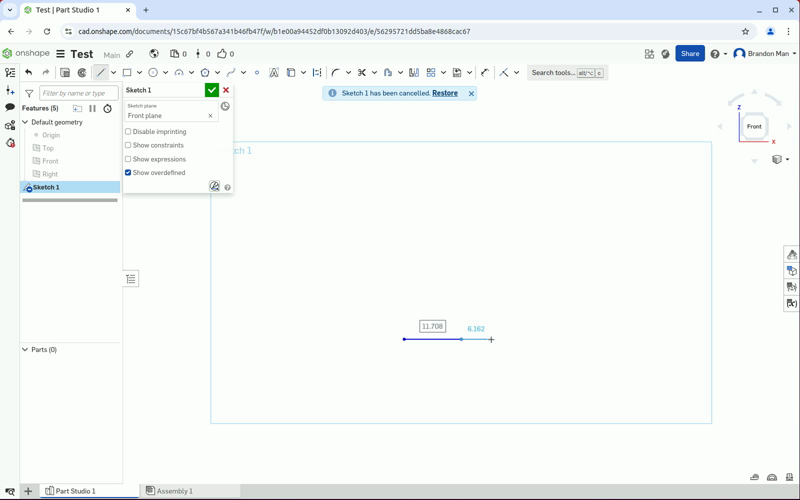
mouse_move(461, 282)
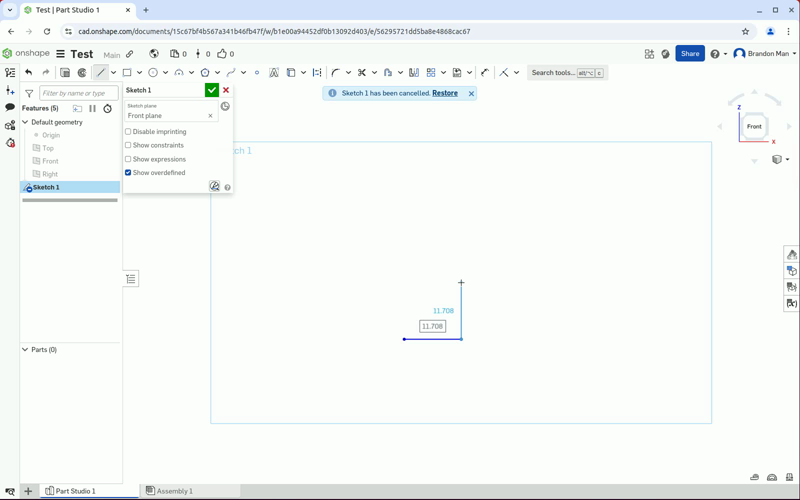
click(461, 282)
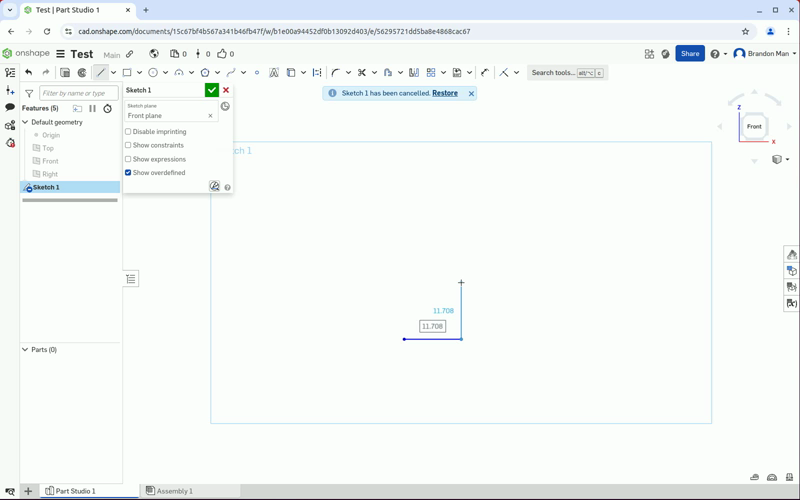
key_up(shift)
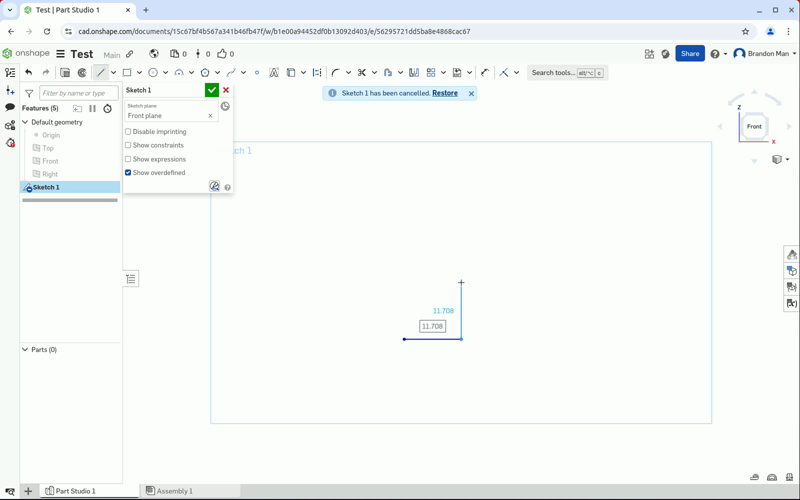
key_down(shift)
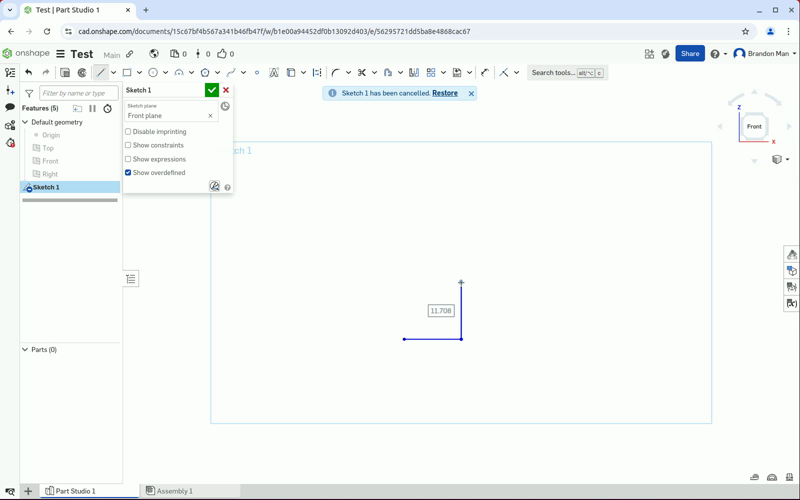
mouse_move(491, 282)
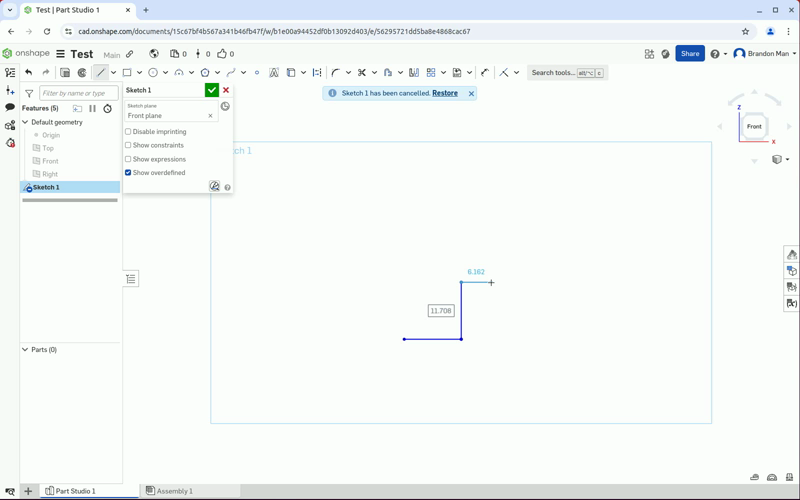
mouse_move(404, 282)
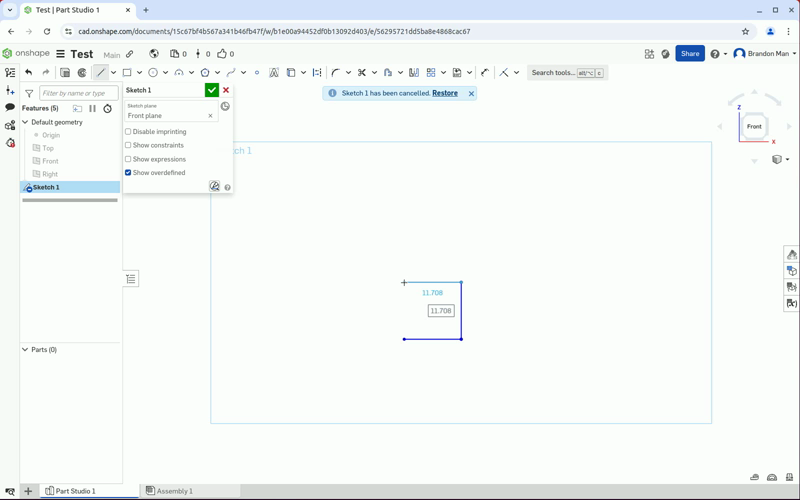
click(404, 282)
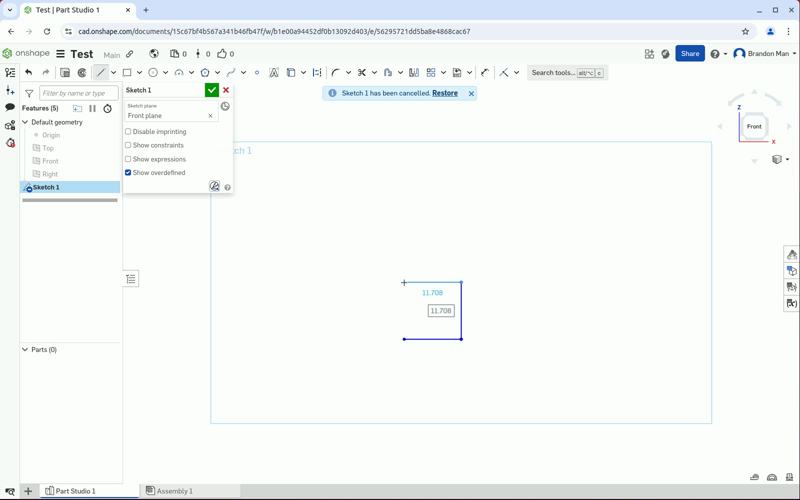
key_up(shift)
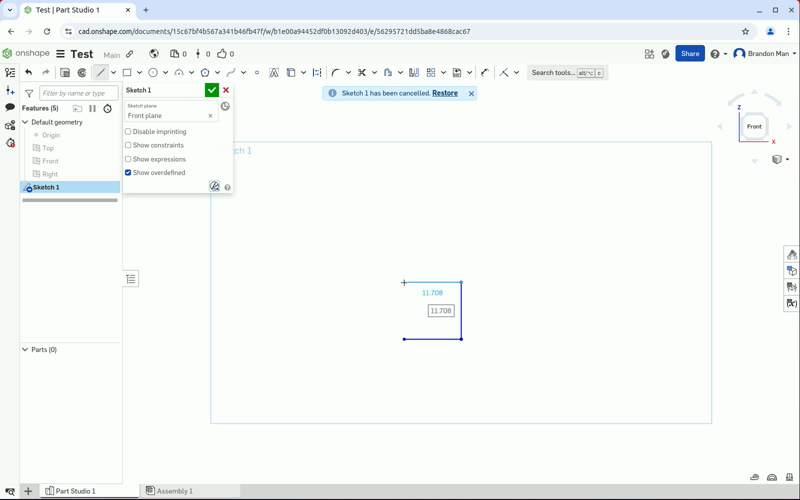
mouse_move(434, 282)
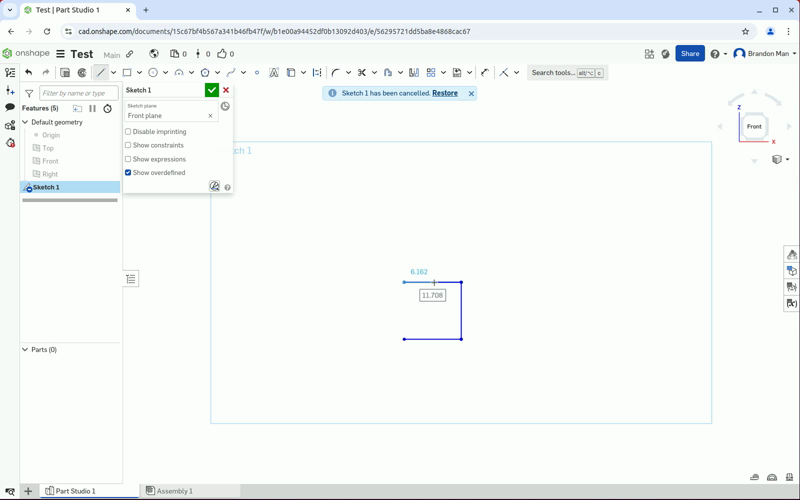
key_down(shift)
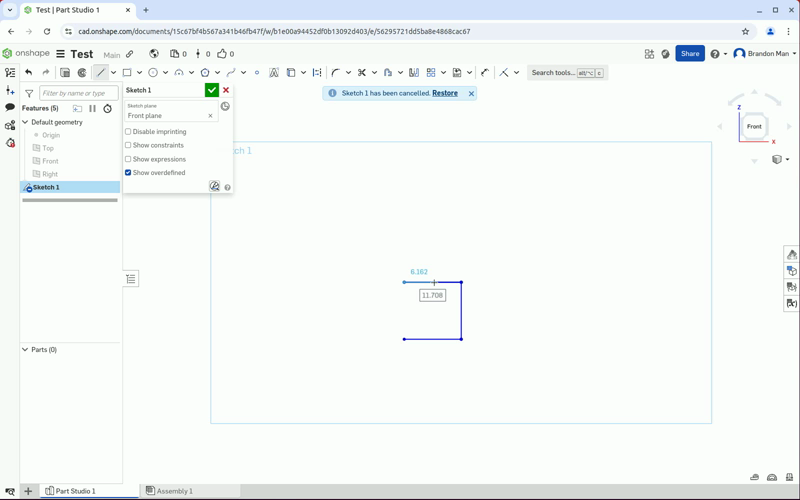
mouse_move(404, 339)
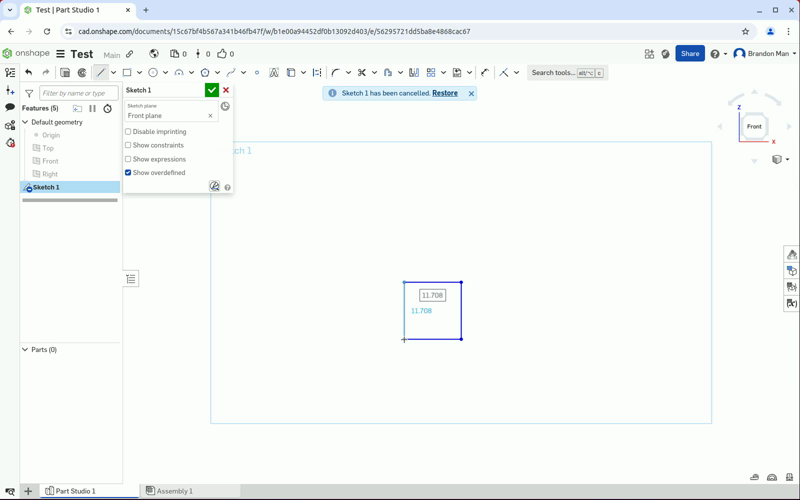
key_up(shift)
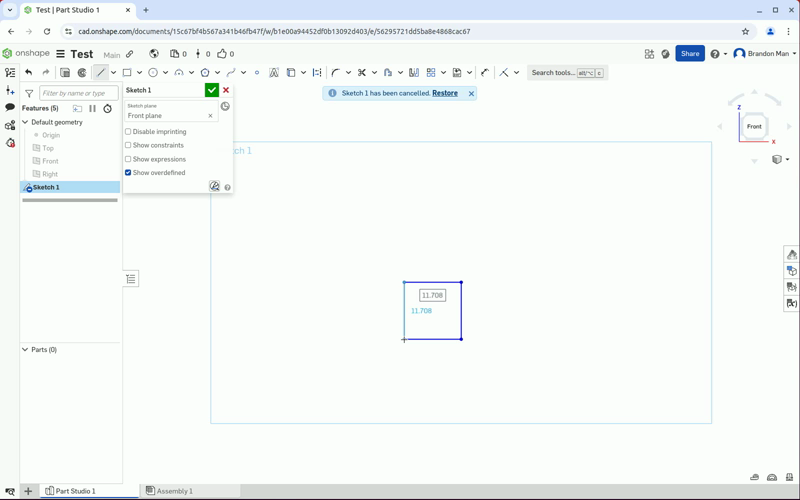
click(404, 339)
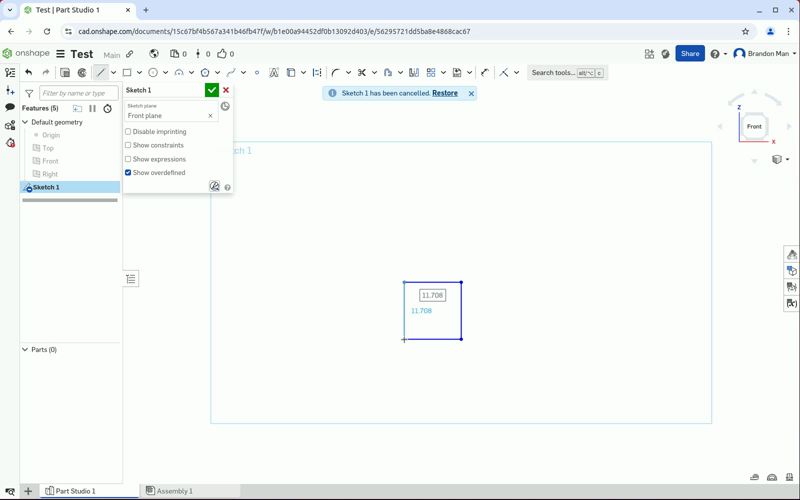
key(esc)
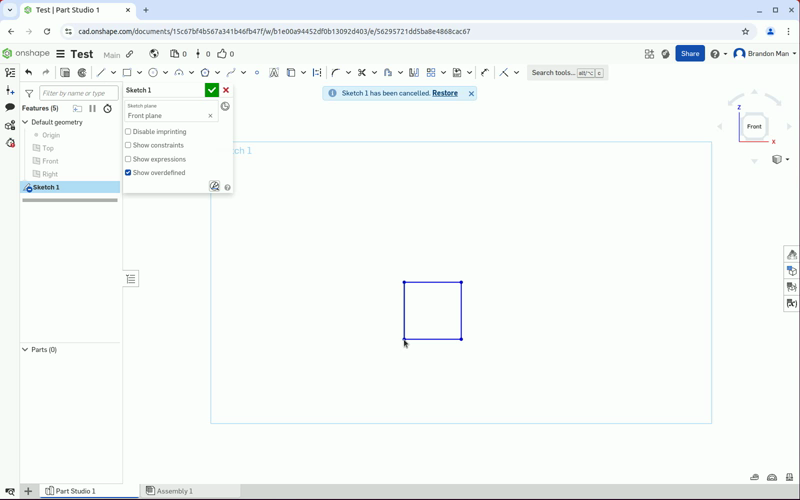
mouse_move(423, 323)
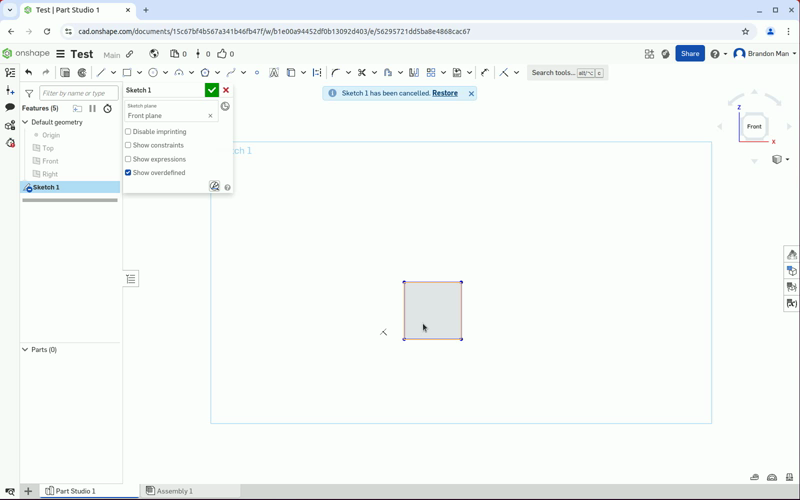
click(423, 323)
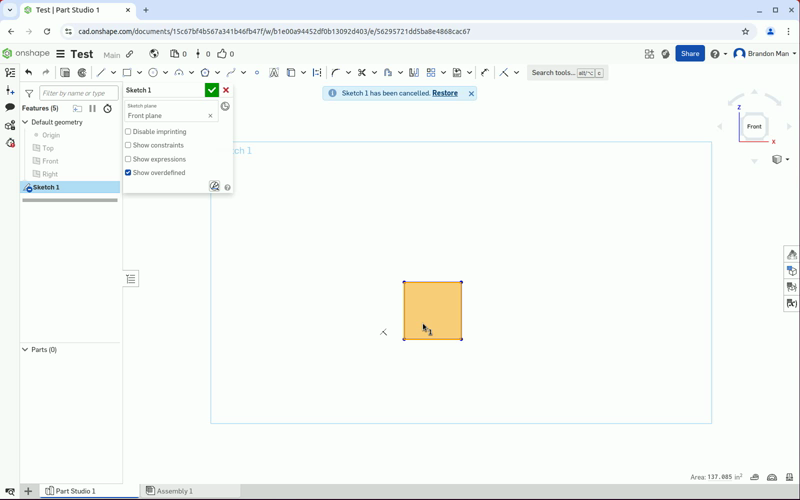
mouse_move(73, 352)
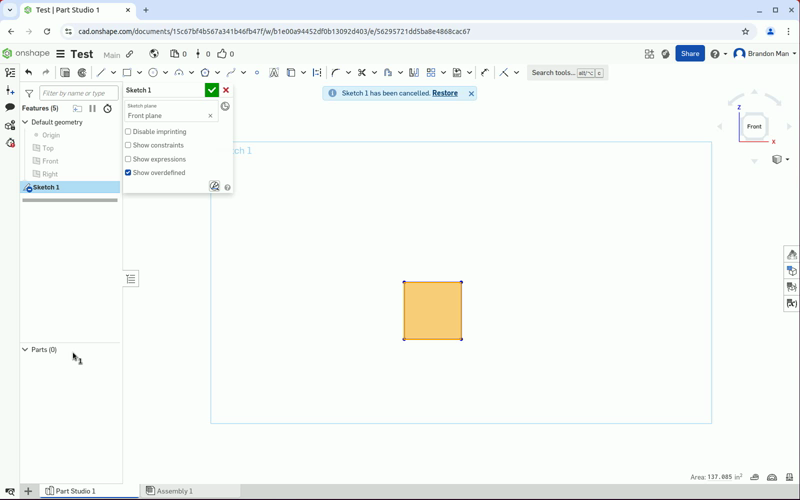
key(shift+y)
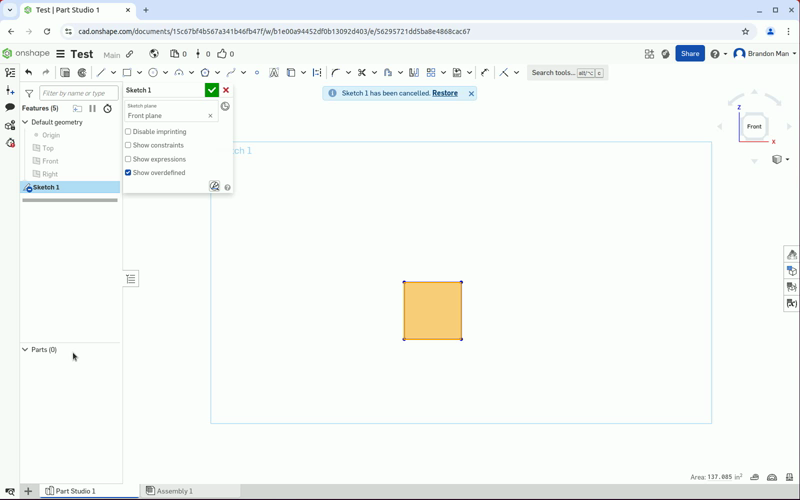
key(shift+e)
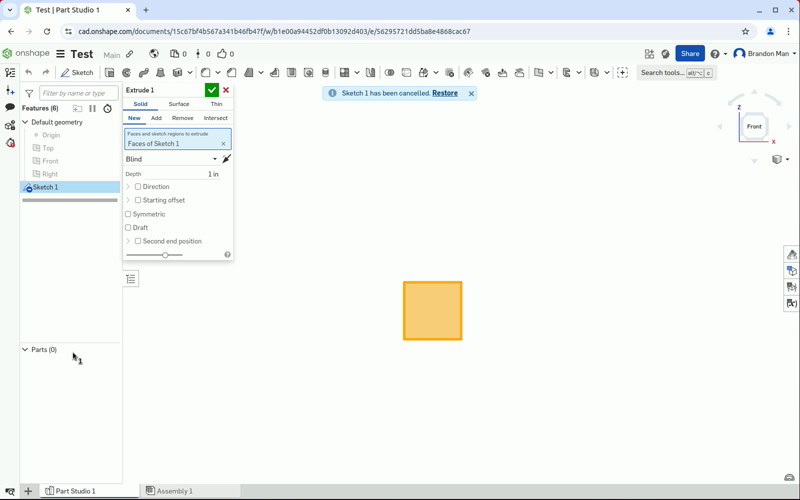
mouse_move(143, 106)
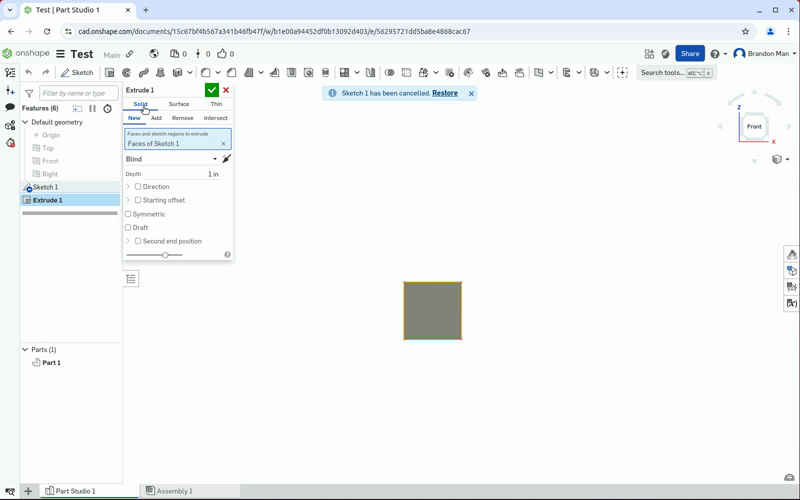
click(143, 106)
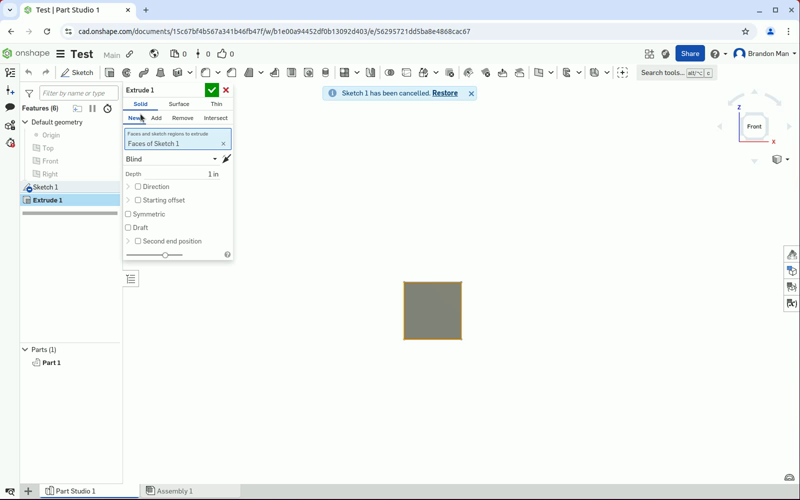
mouse_move(137, 120)
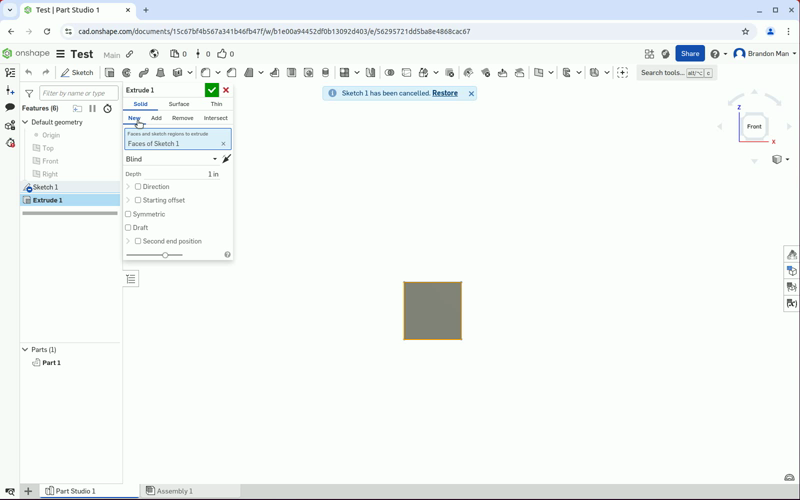
click(137, 120)
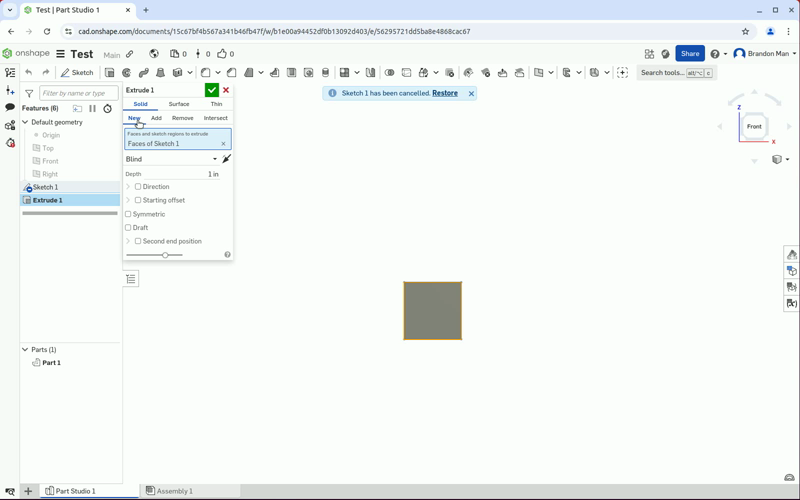
key(tab, 4)
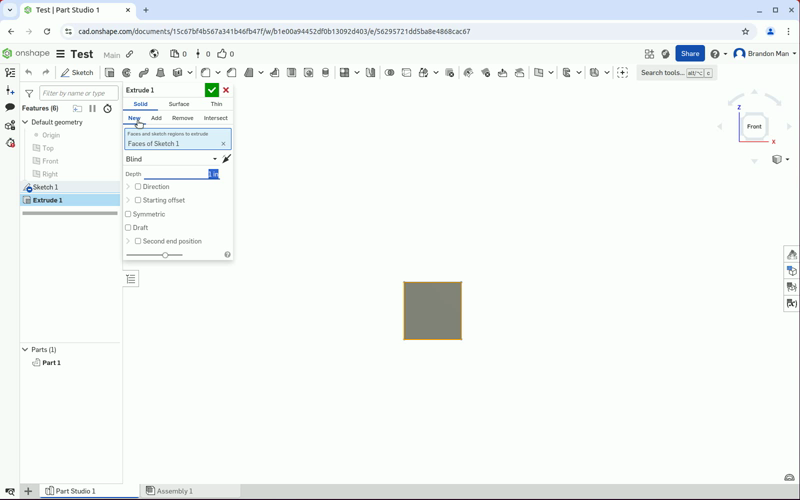
text(11.554)
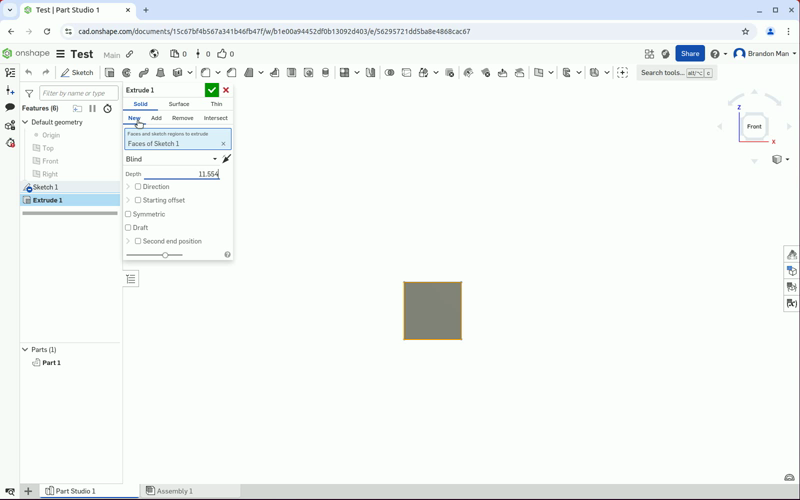
key(enter)
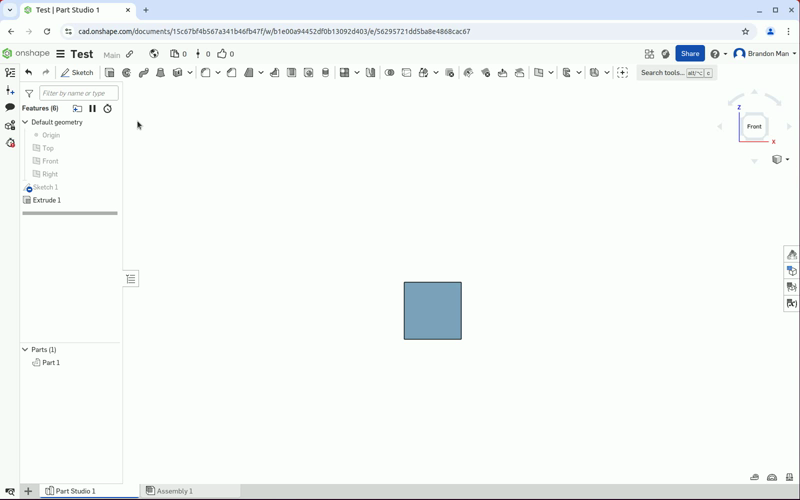
key(shift+h)
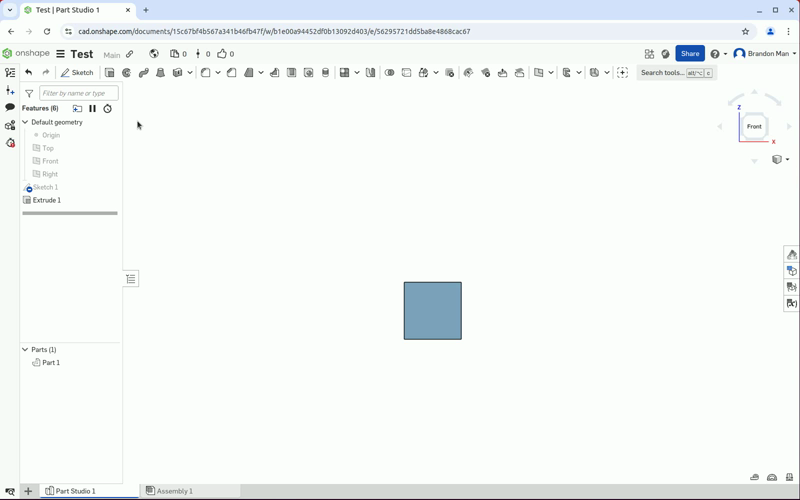
key(shift+h)
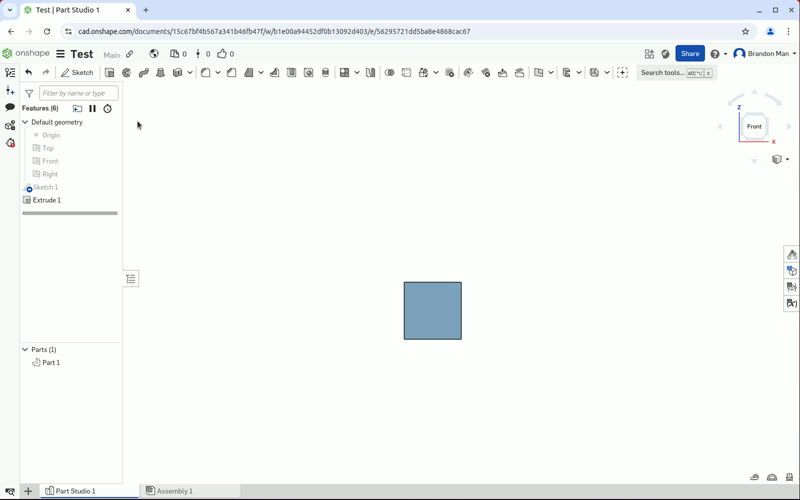
mouse_move(73, 189)
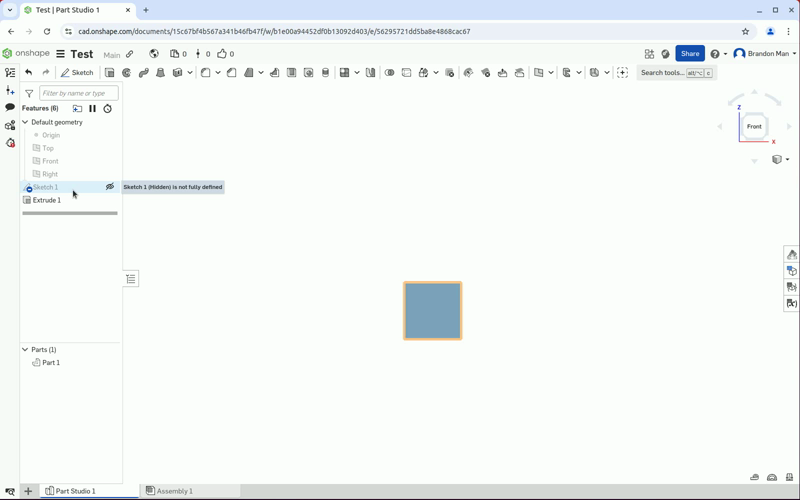
click(73, 189)
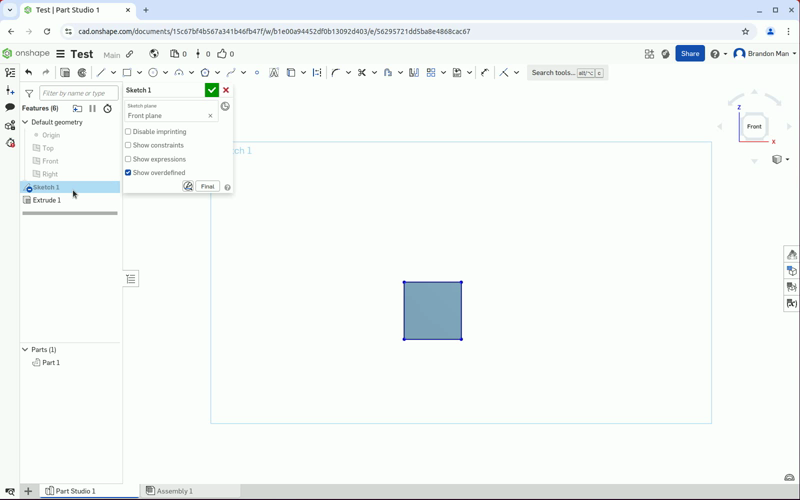
mouse_move(229, 92)
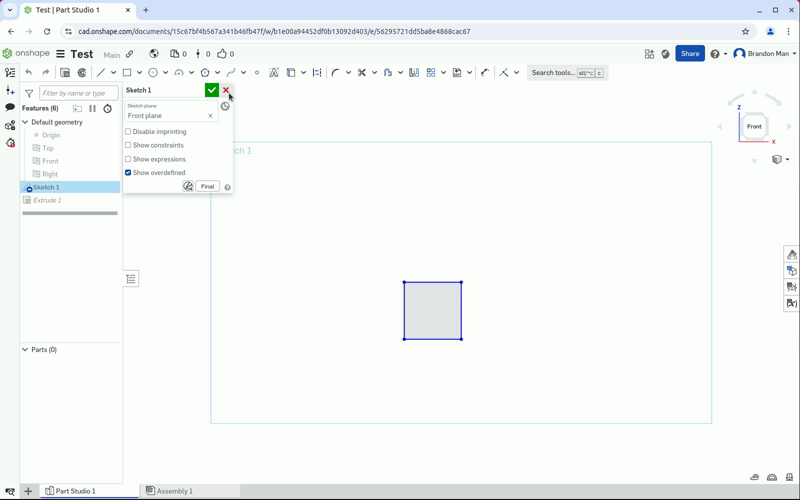
click(229, 92)
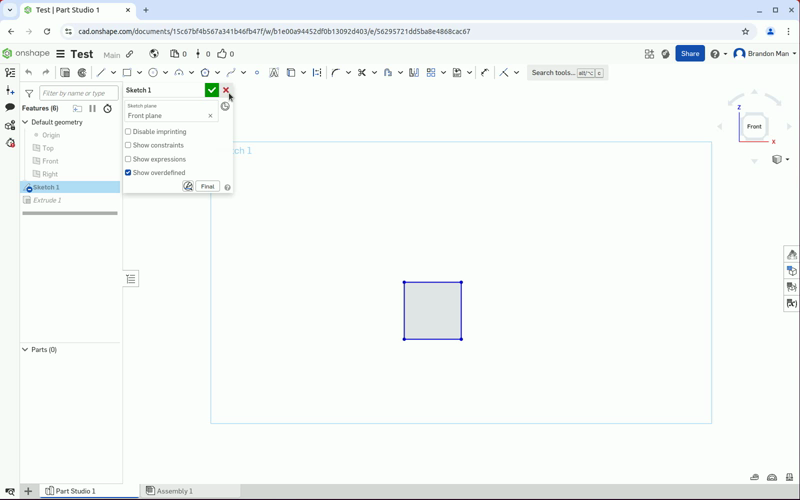
key(shift+s)
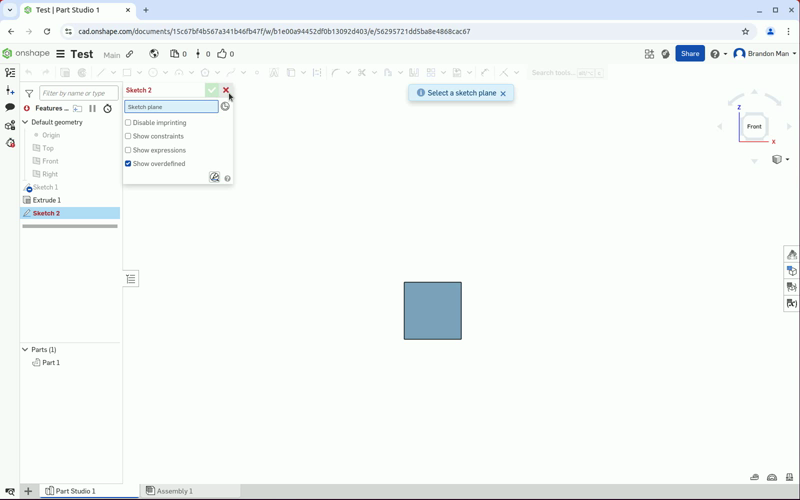
mouse_move(73, 163)
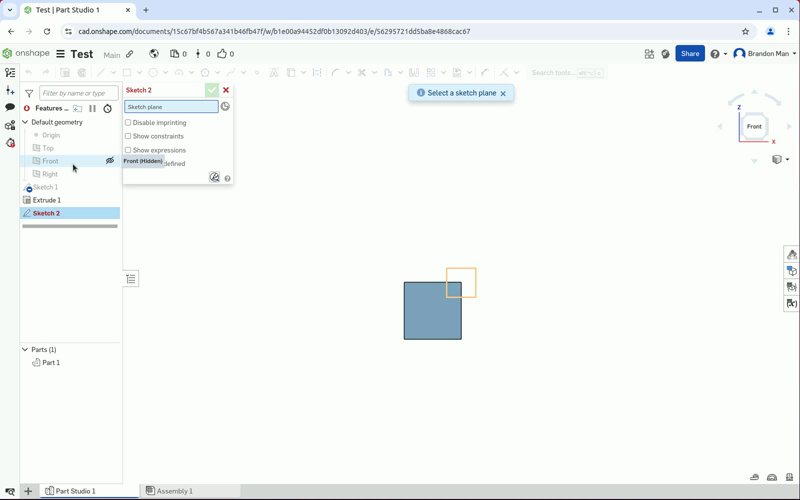
click(73, 163)
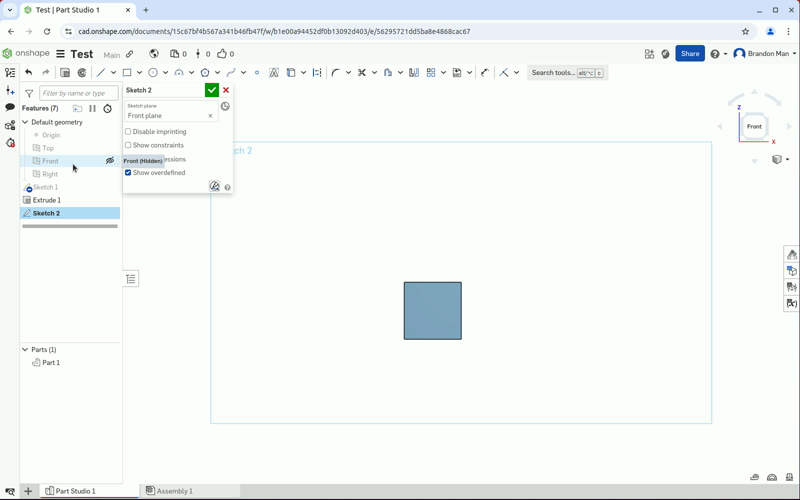
mouse_move(73, 352)
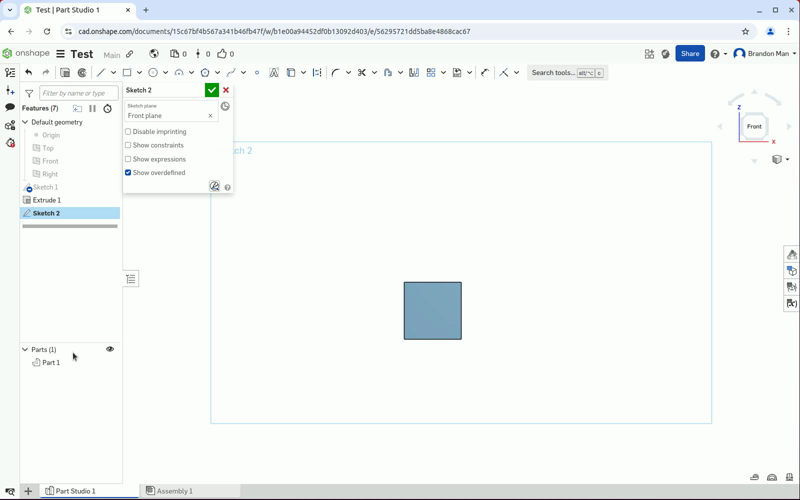
key(y)
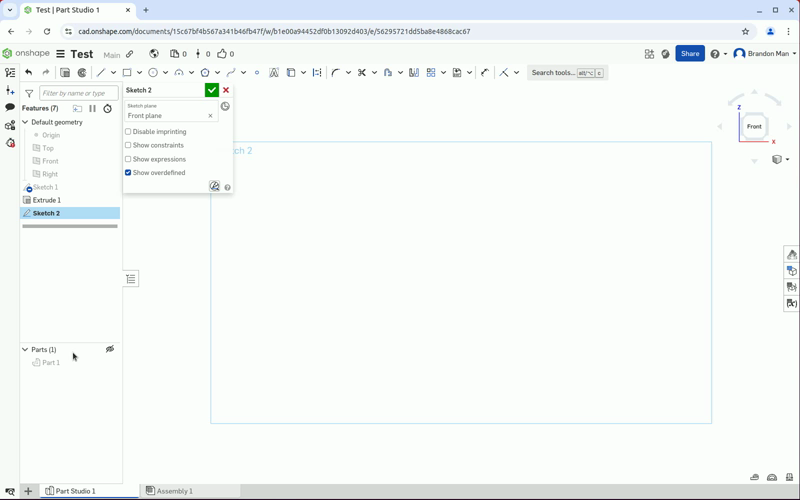
key(l)
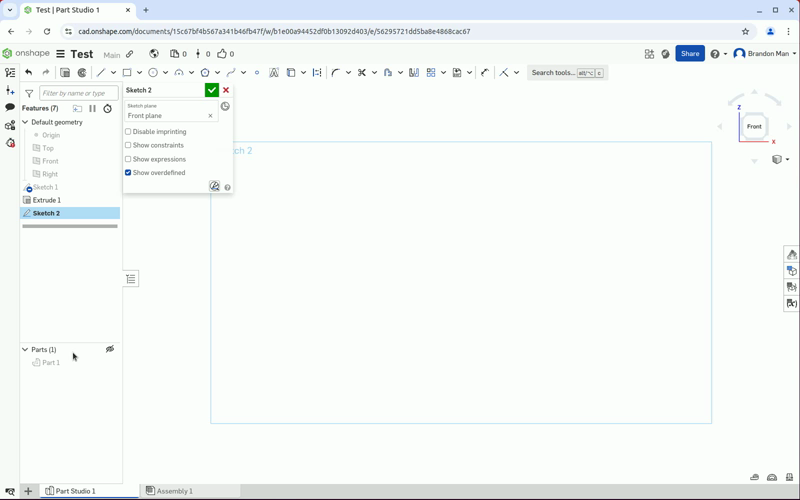
key_down(shift)
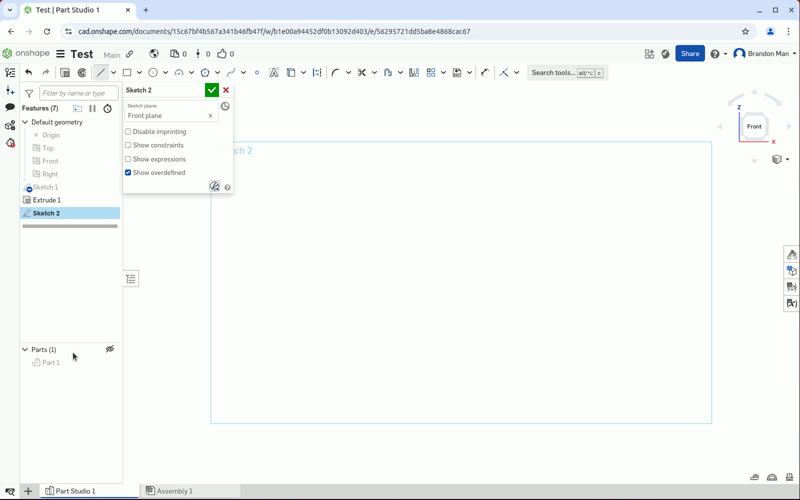
mouse_move(460, 339)
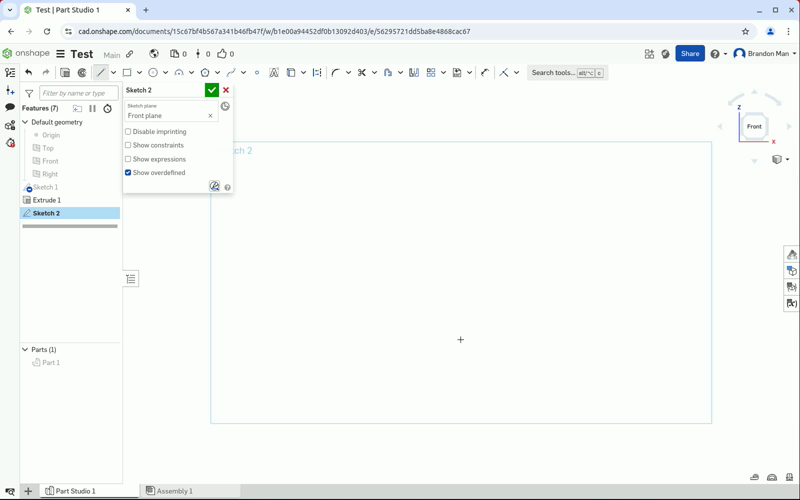
click(460, 339)
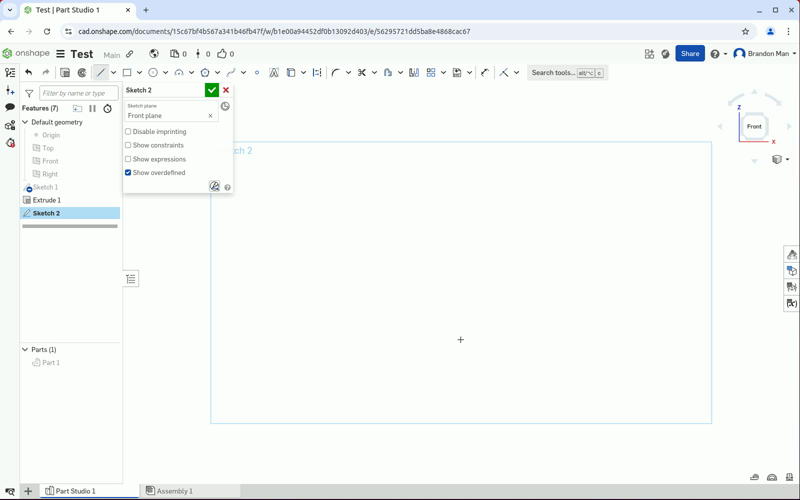
key_up(shift)
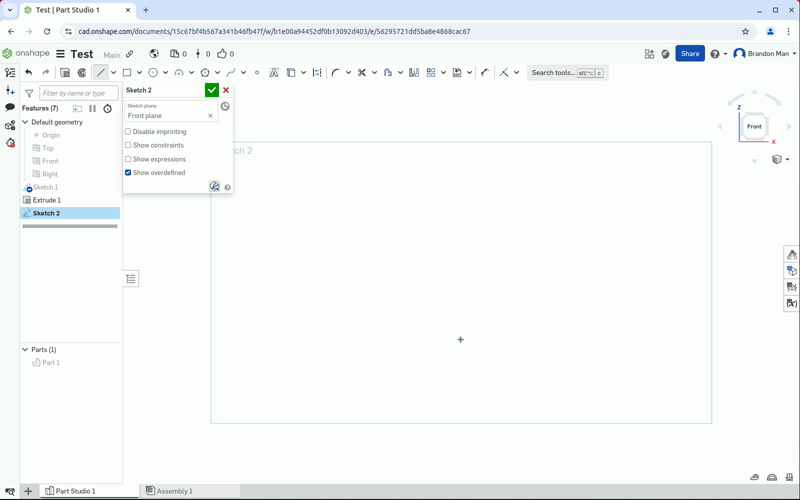
key_down(shift)
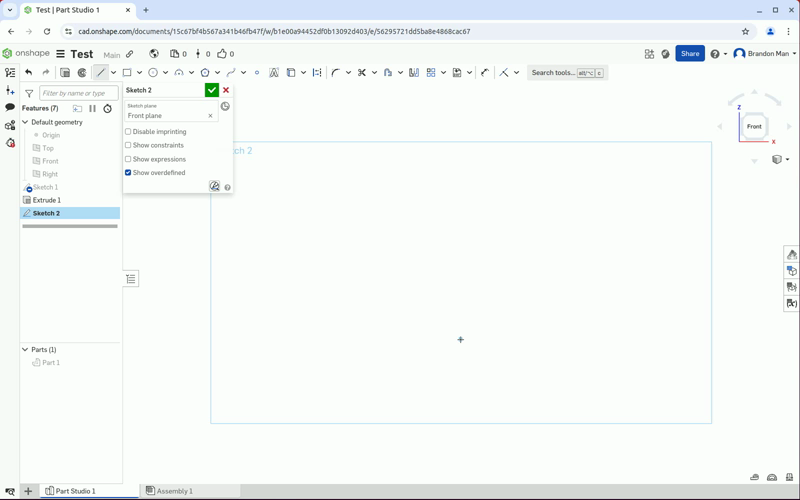
mouse_move(490, 339)
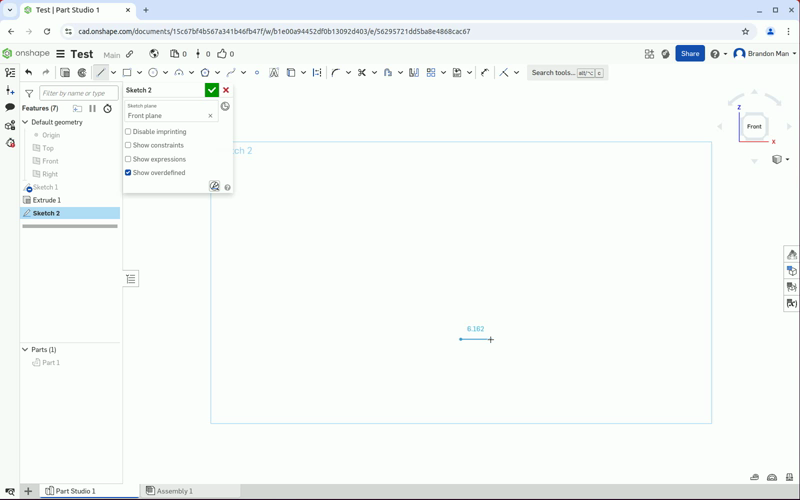
mouse_move(517, 339)
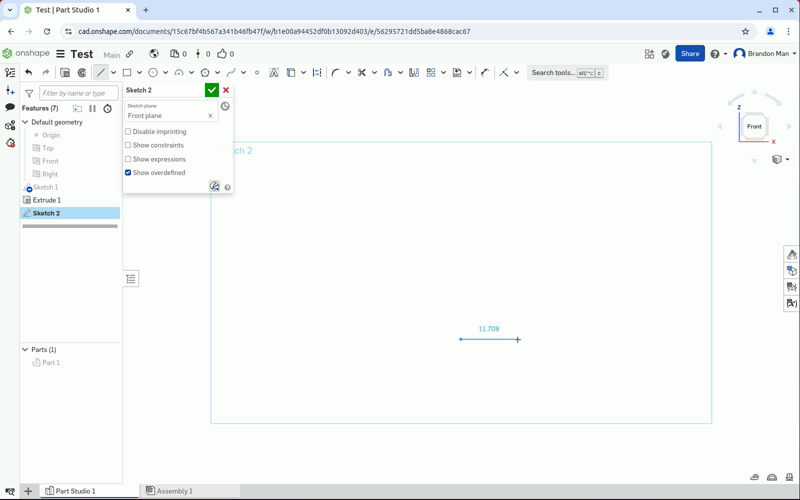
click(517, 339)
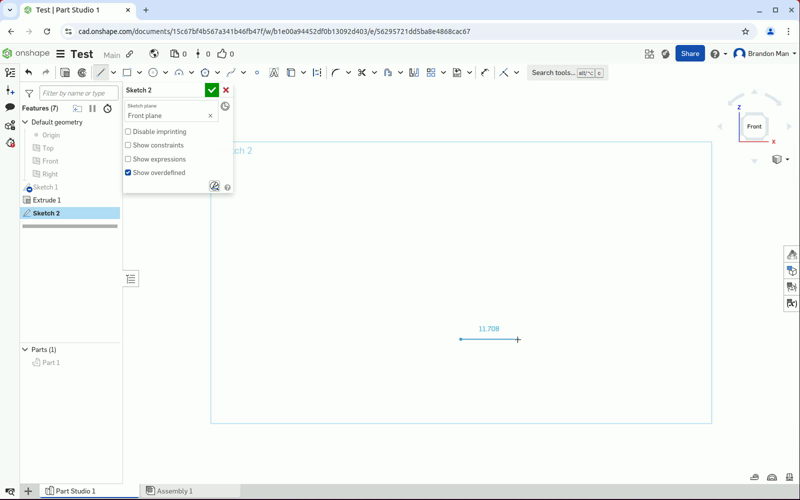
key_up(shift)
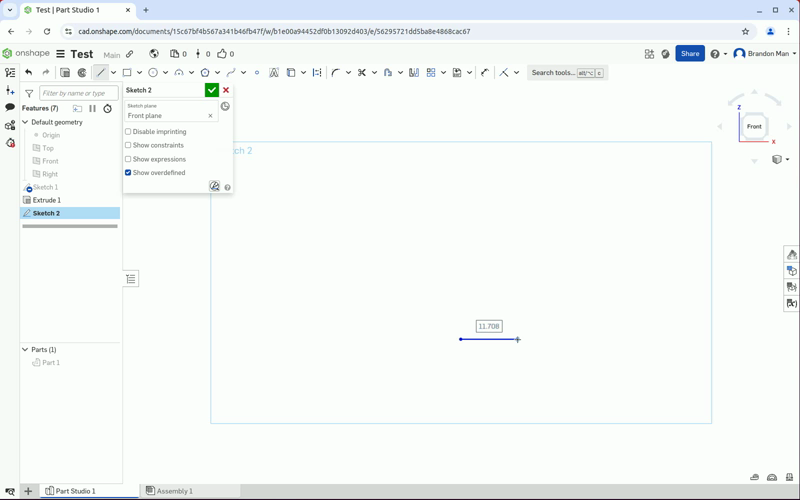
key_down(shift)
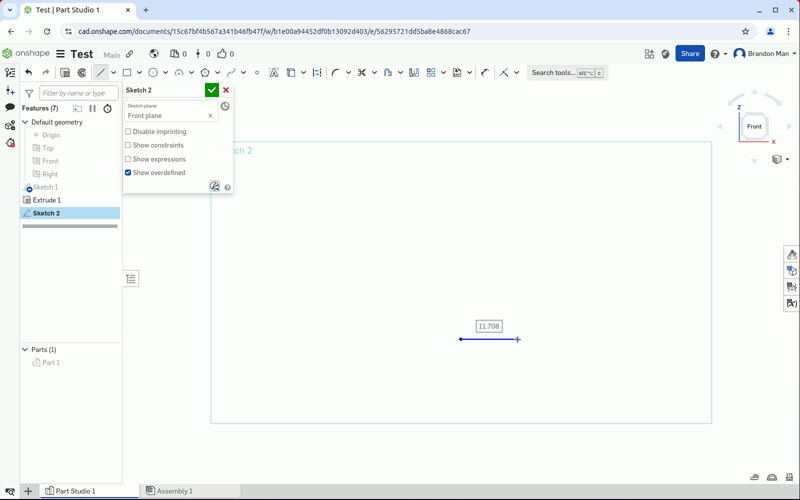
mouse_move(547, 339)
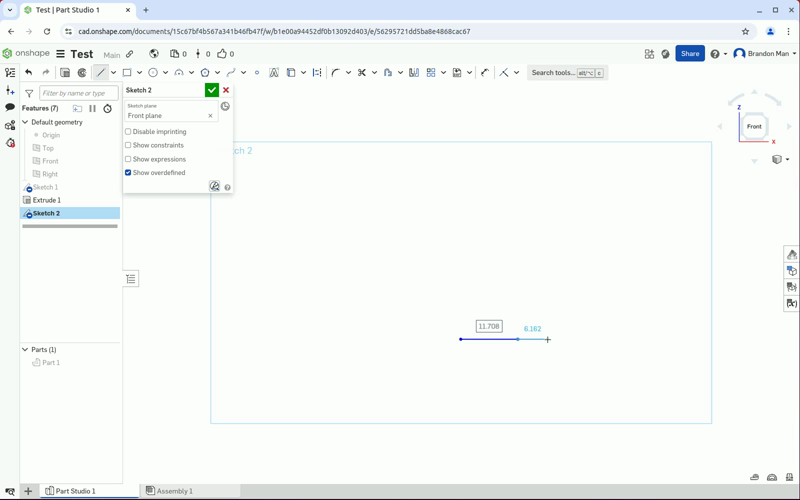
mouse_move(517, 282)
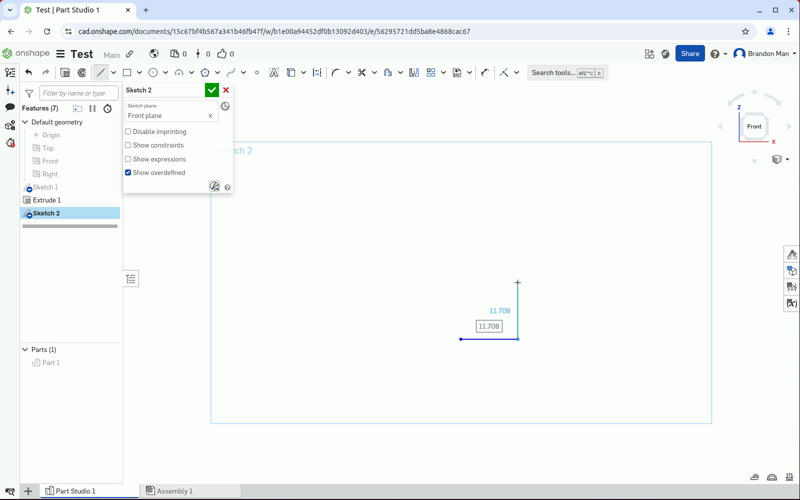
click(517, 282)
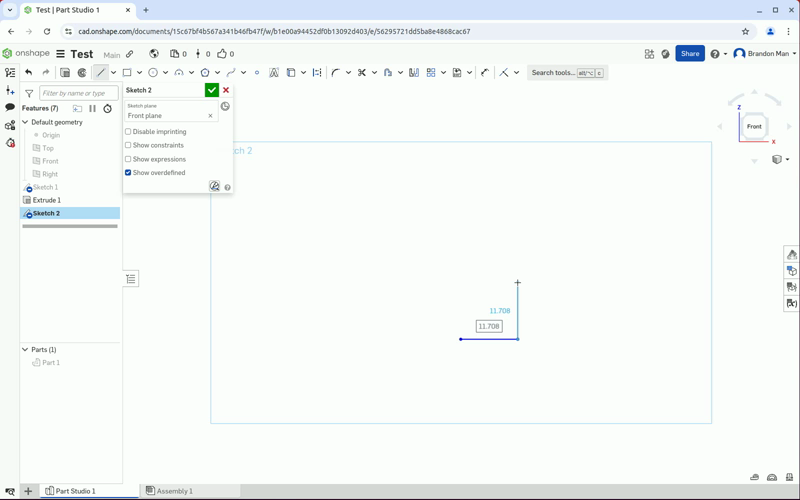
key_up(shift)
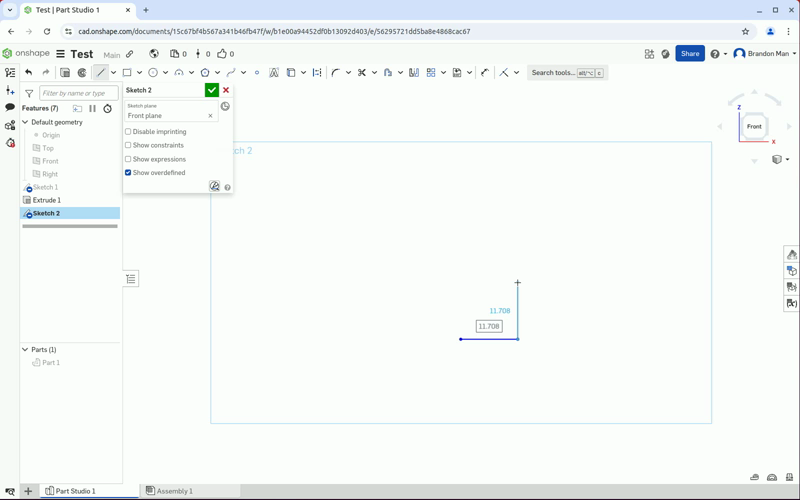
key_down(shift)
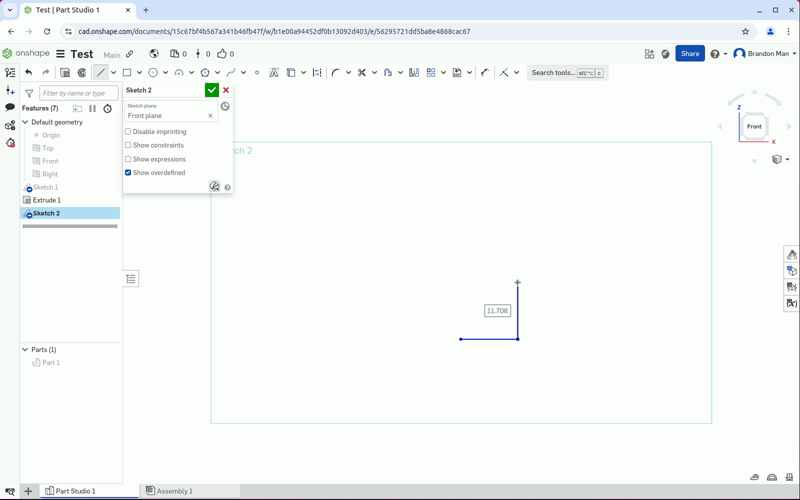
mouse_move(547, 282)
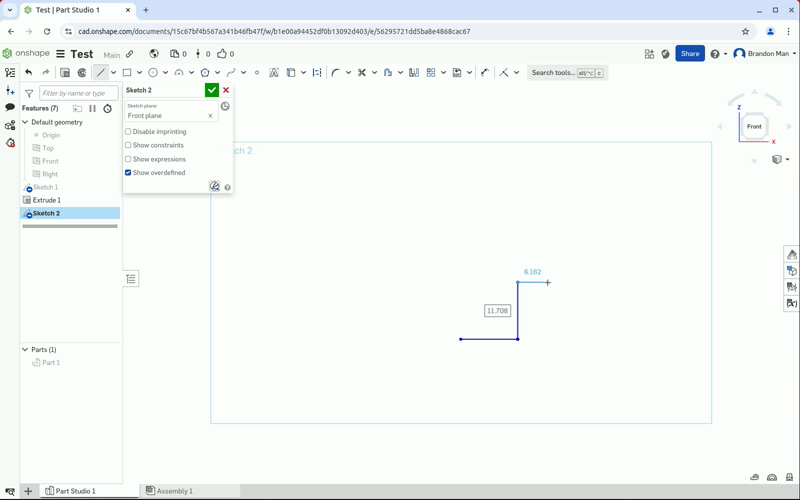
mouse_move(460, 282)
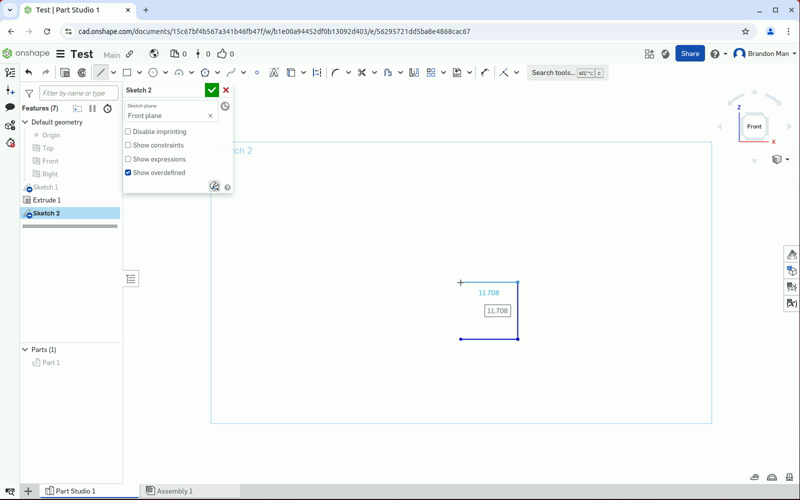
click(460, 282)
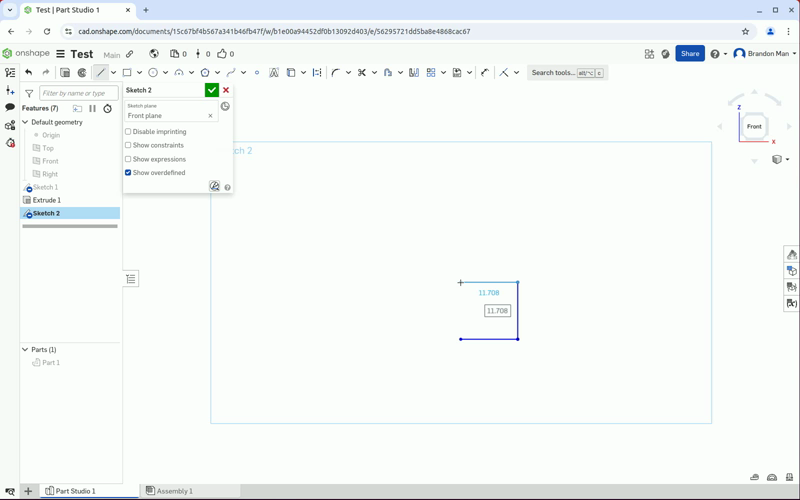
key_up(shift)
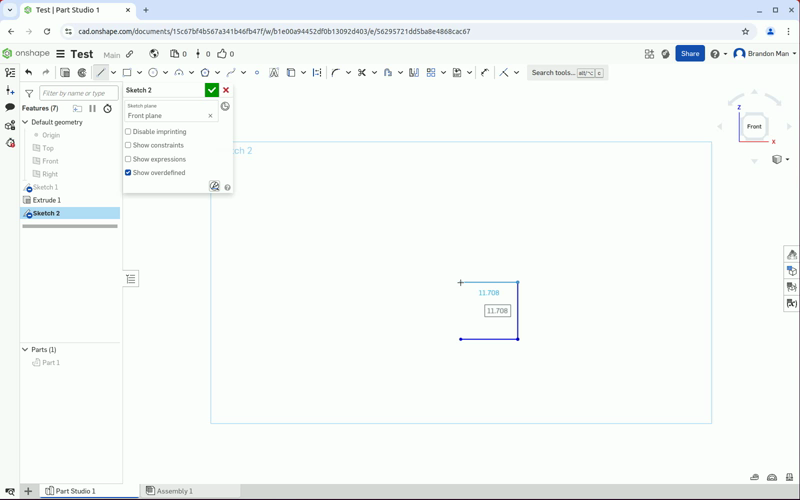
mouse_move(490, 282)
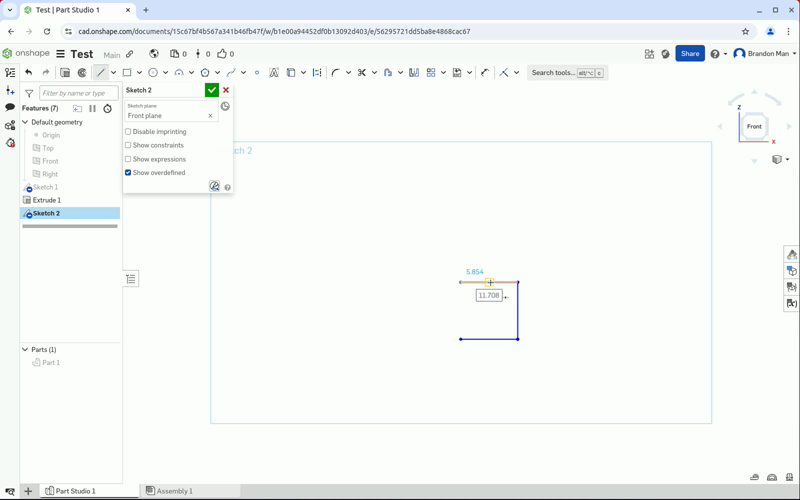
key_down(shift)
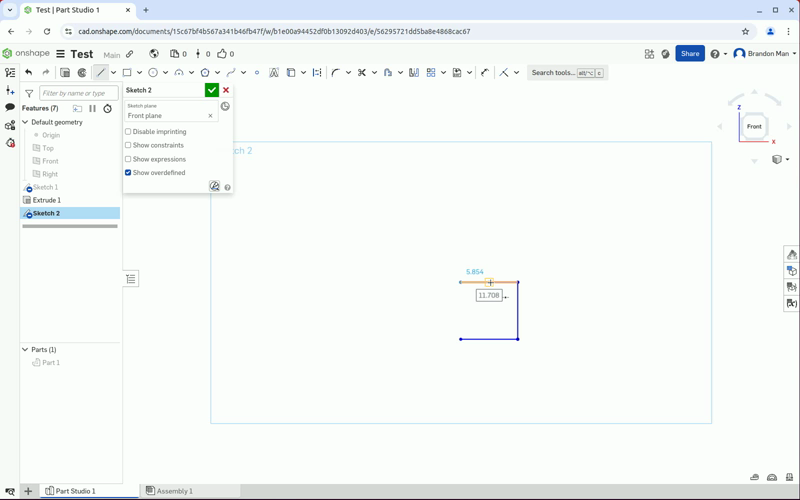
mouse_move(460, 339)
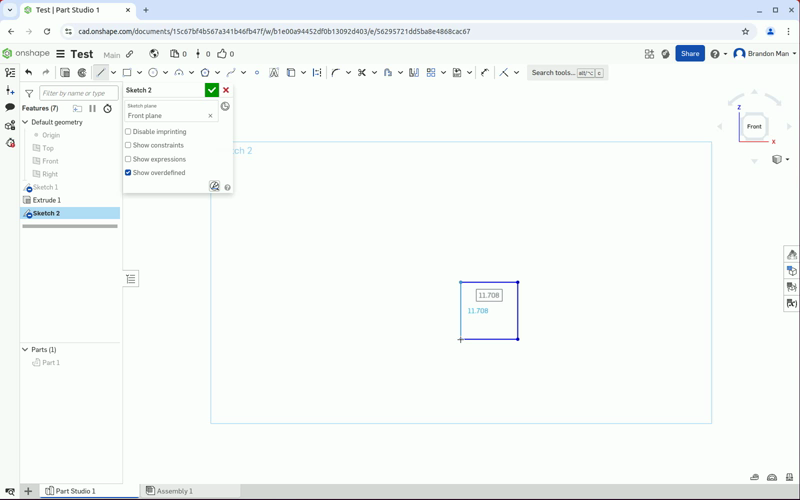
key_up(shift)
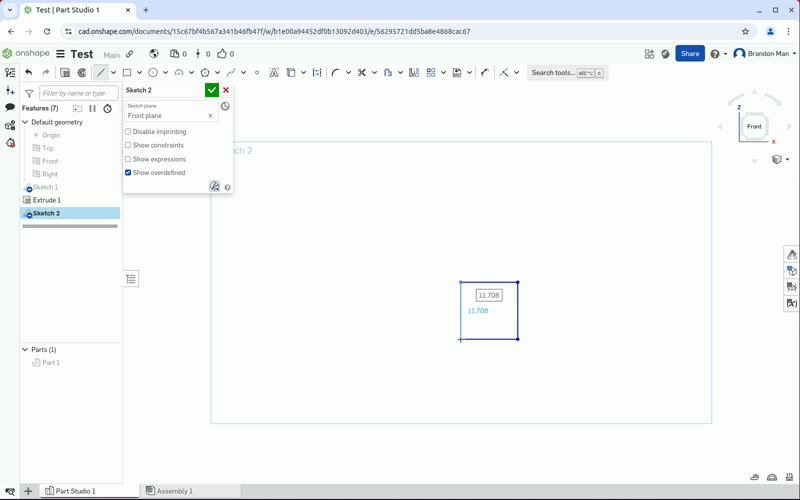
click(460, 339)
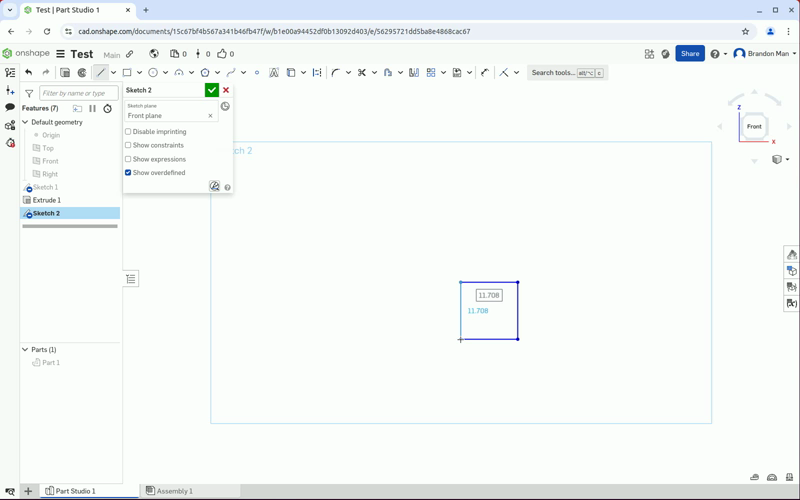
key(esc)
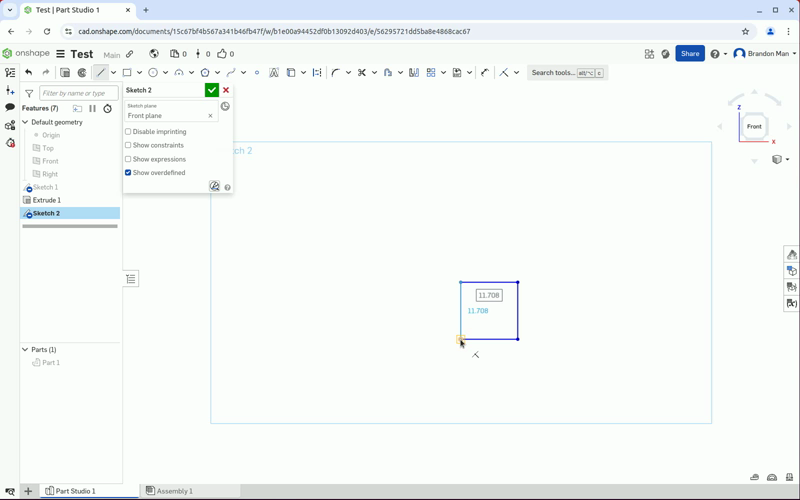
mouse_move(463, 297)
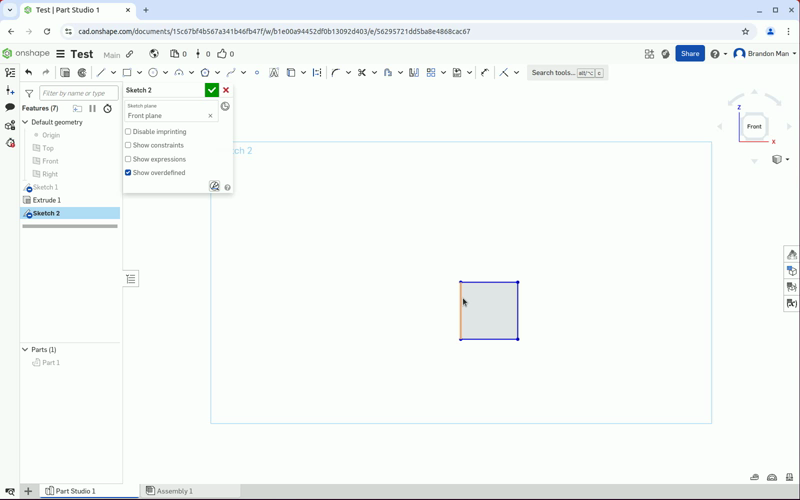
click(463, 297)
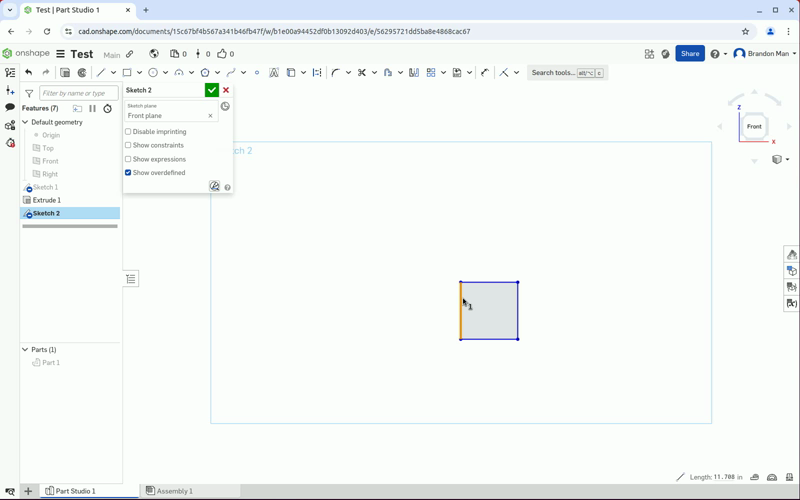
mouse_move(73, 352)
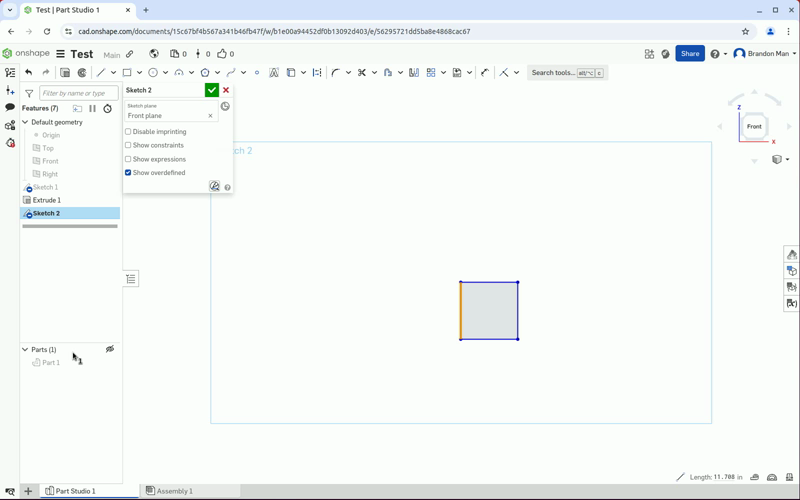
key(shift+y)
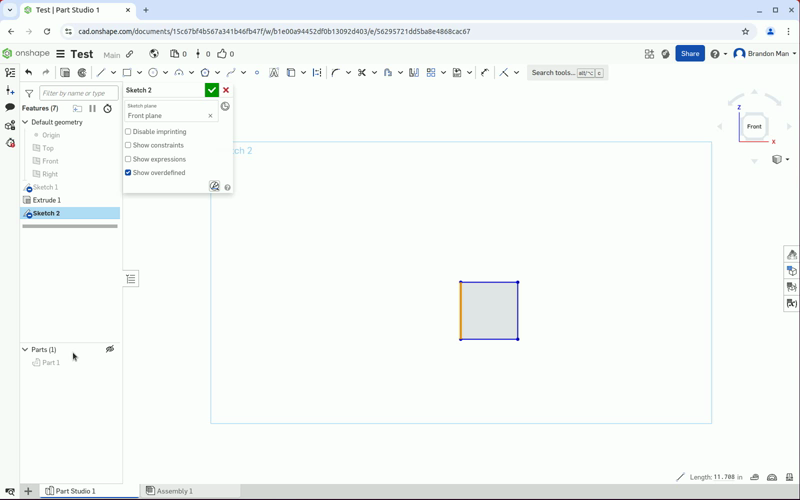
key(shift+e)
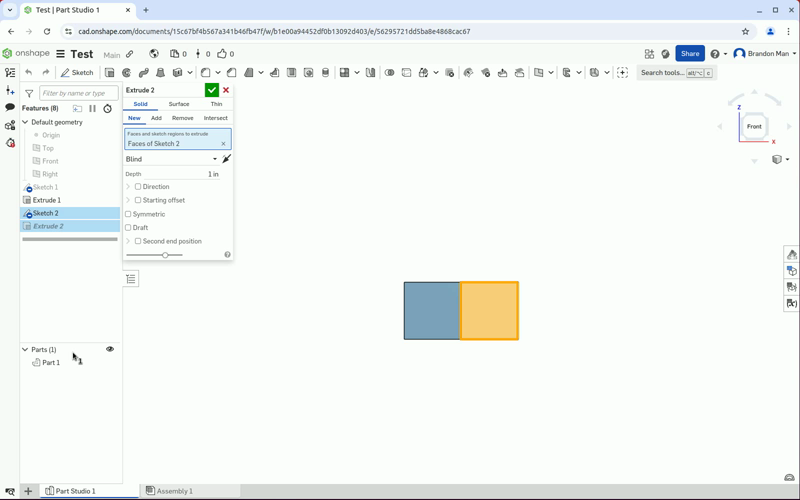
mouse_move(143, 106)
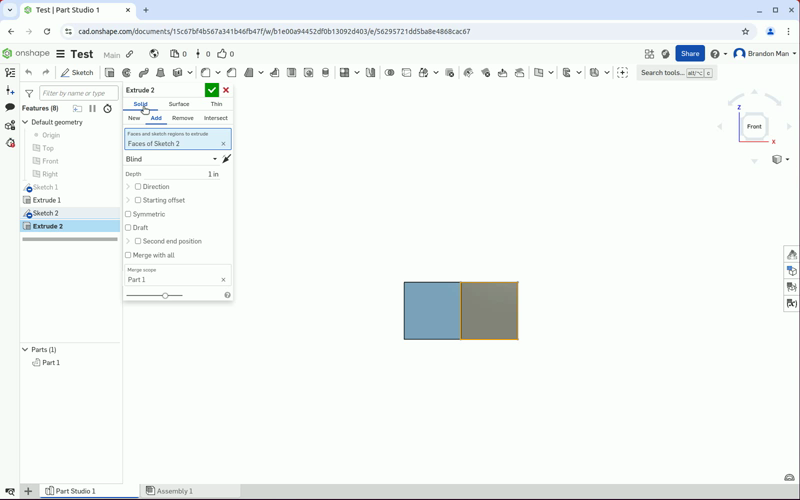
click(143, 106)
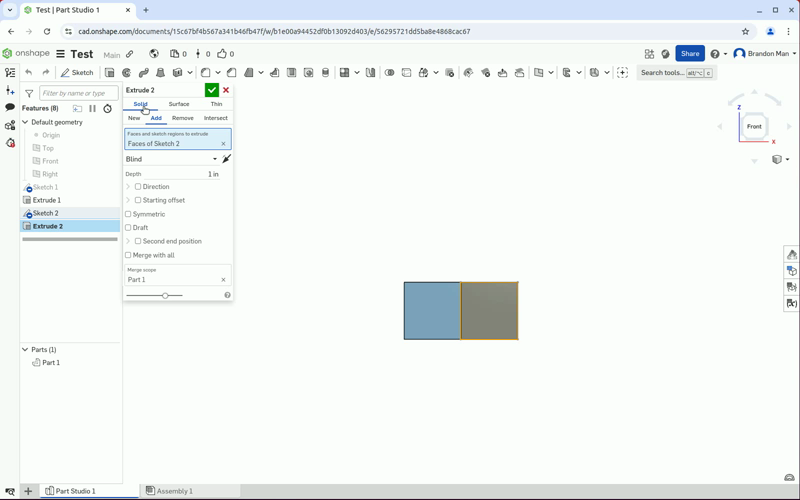
mouse_move(137, 120)
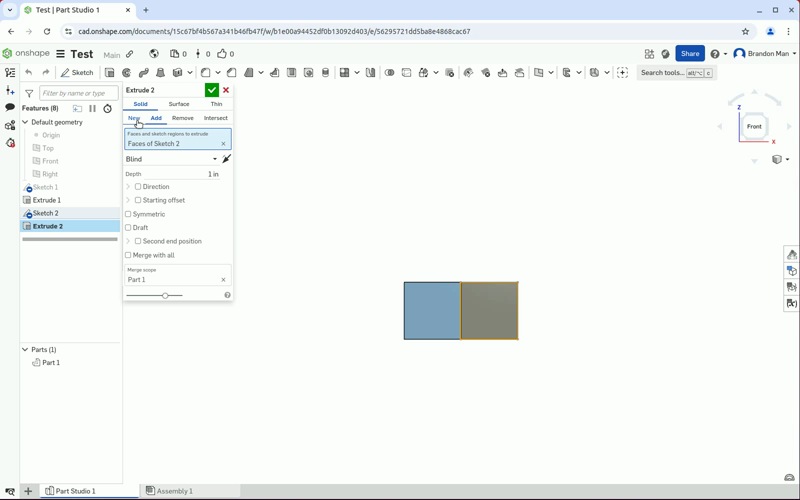
click(137, 120)
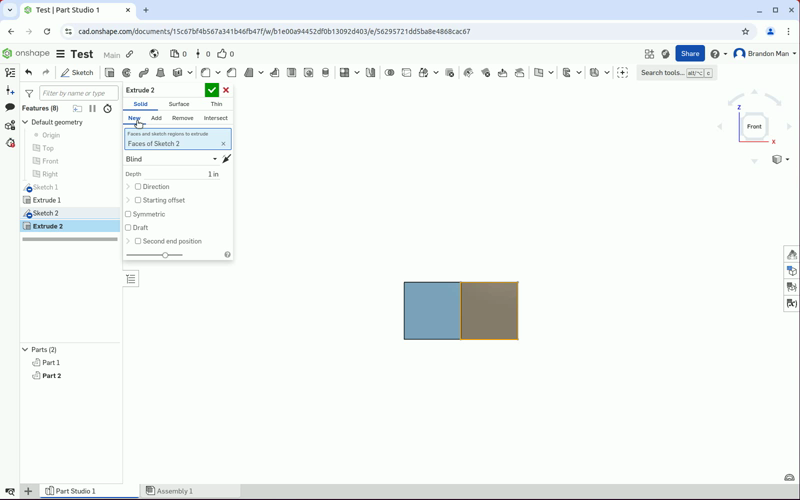
key(tab, 4)
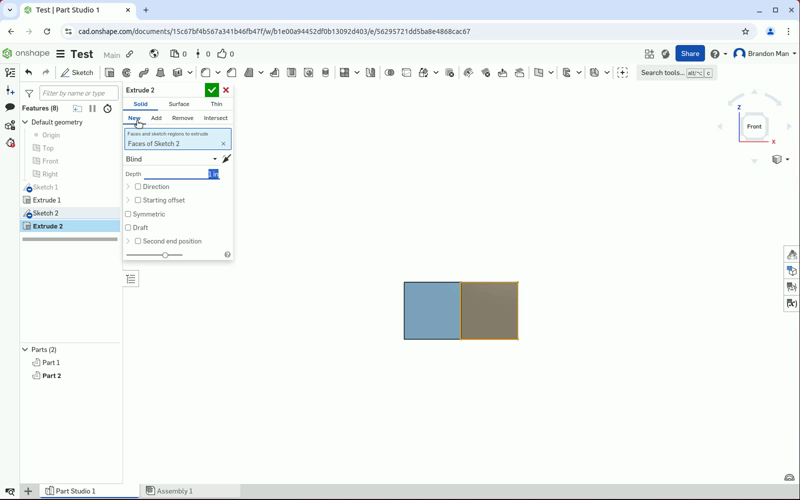
text(11.554)
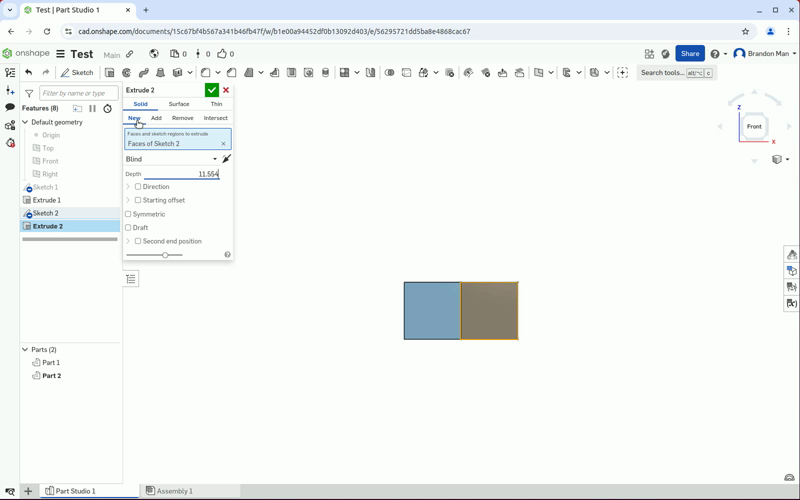
key(enter)
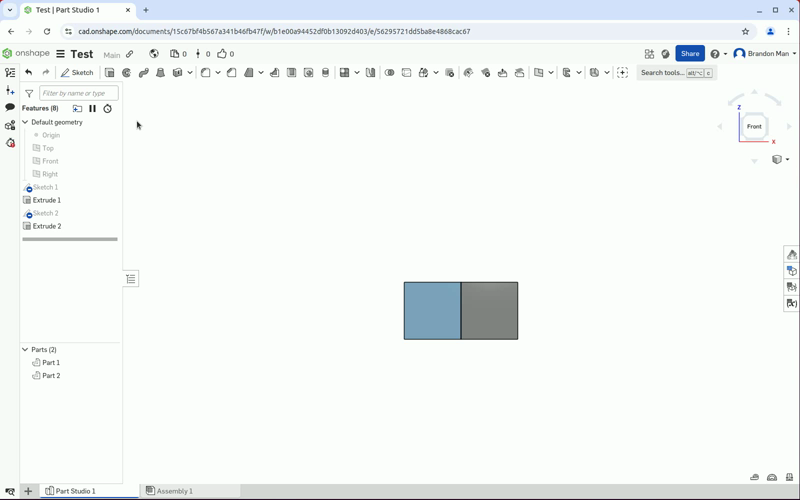
key(shift+h)
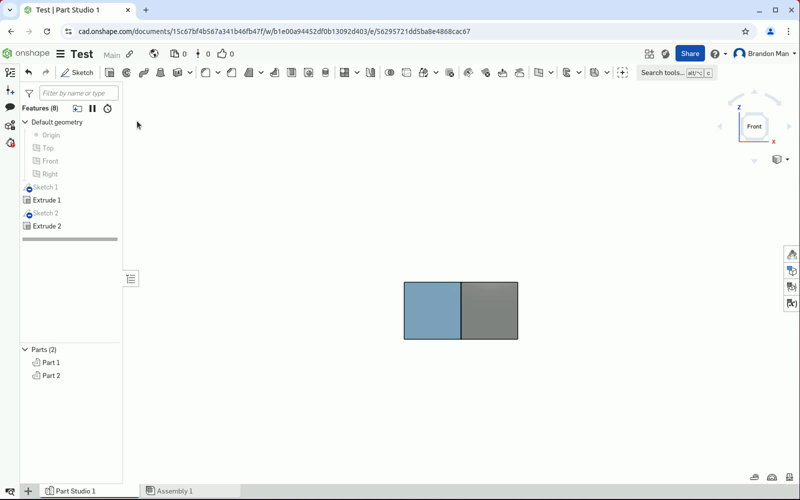
key(shift+h)
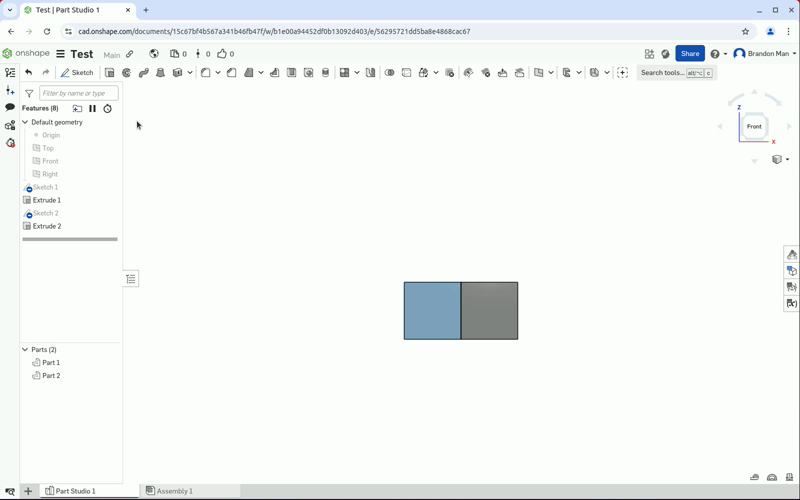
mouse_move(73, 189)
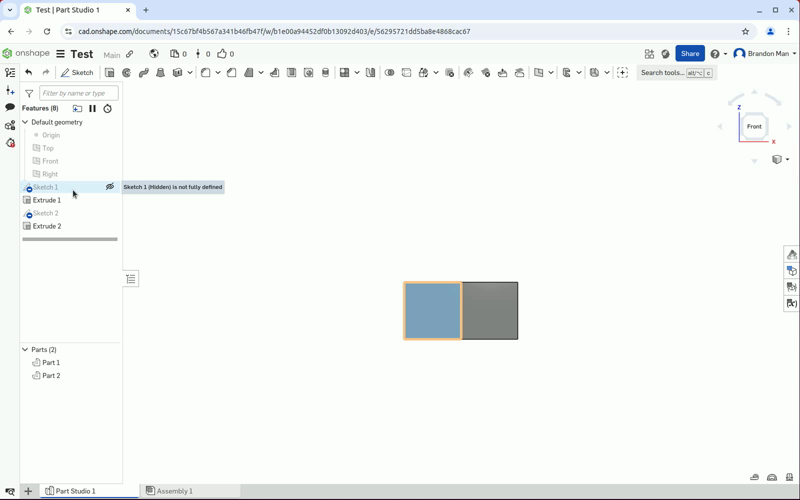
click(73, 189)
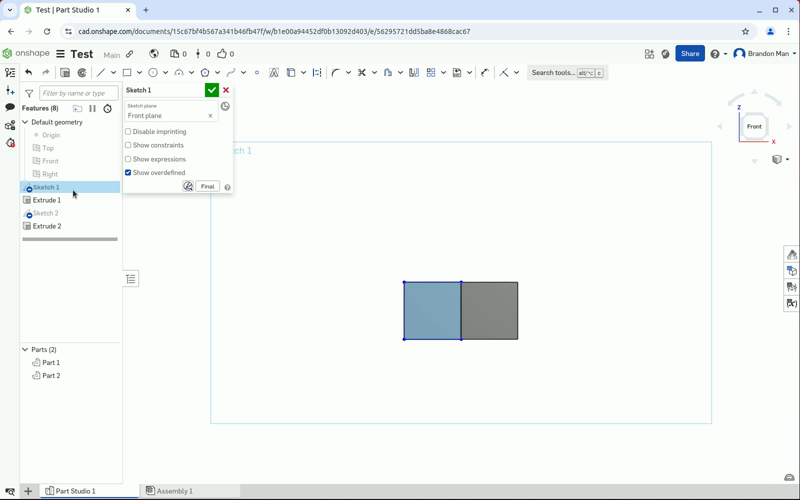
mouse_move(229, 92)
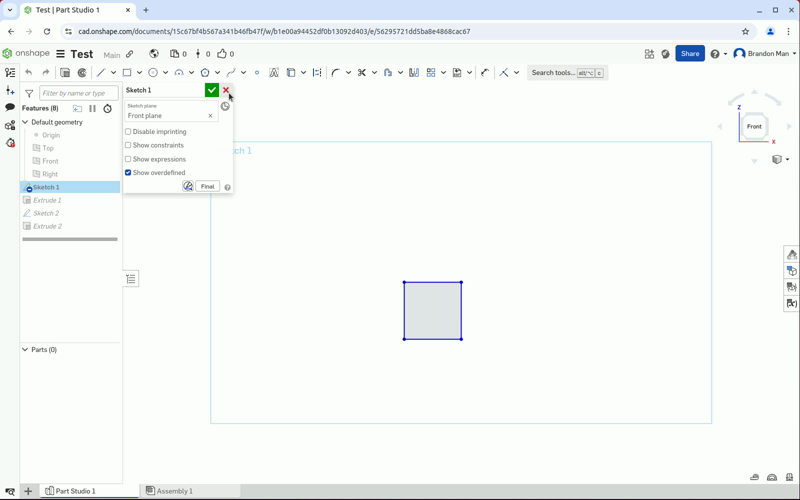
click(229, 92)
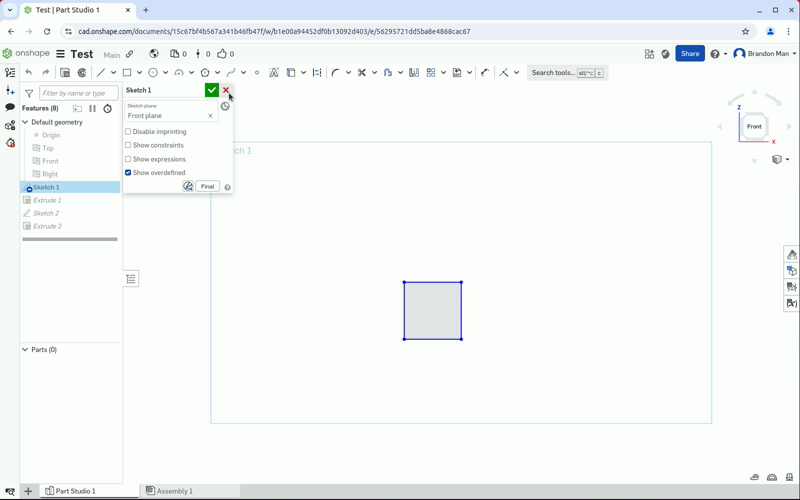
key(shift+s)
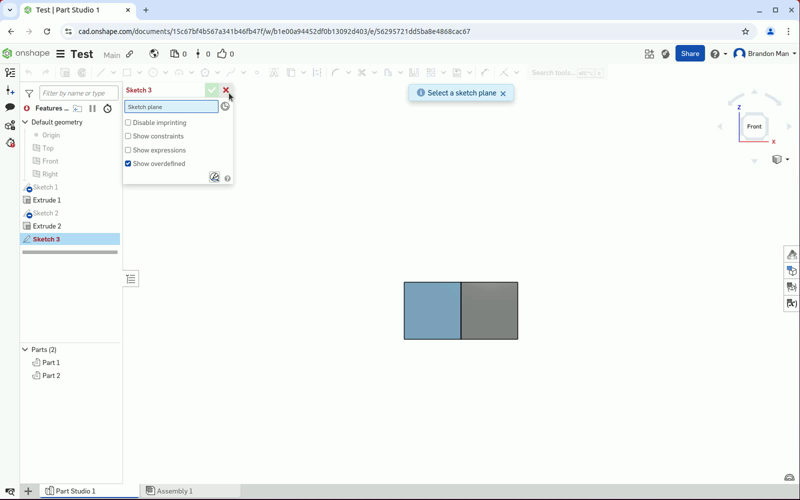
mouse_move(73, 163)
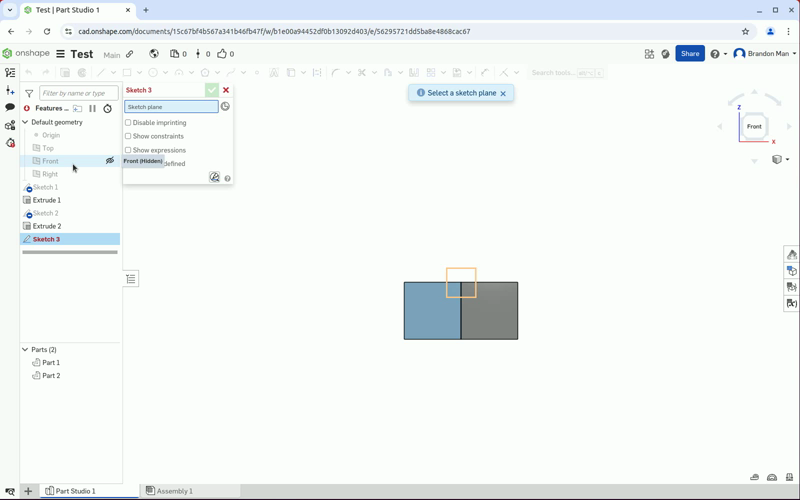
click(73, 163)
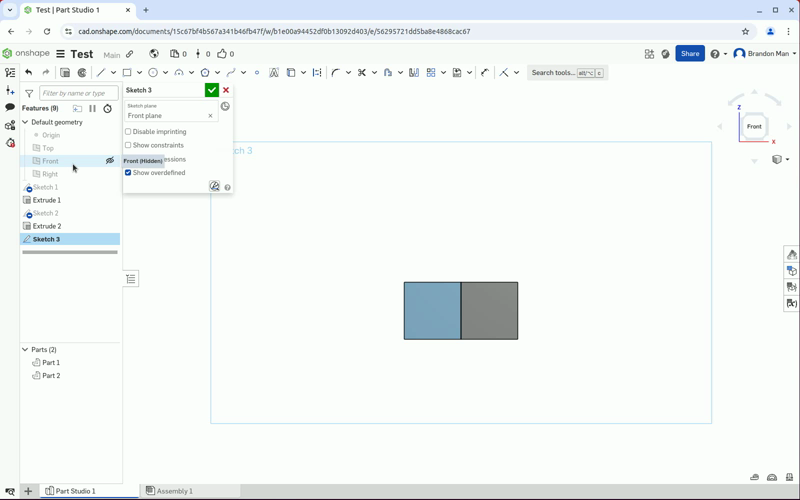
mouse_move(73, 352)
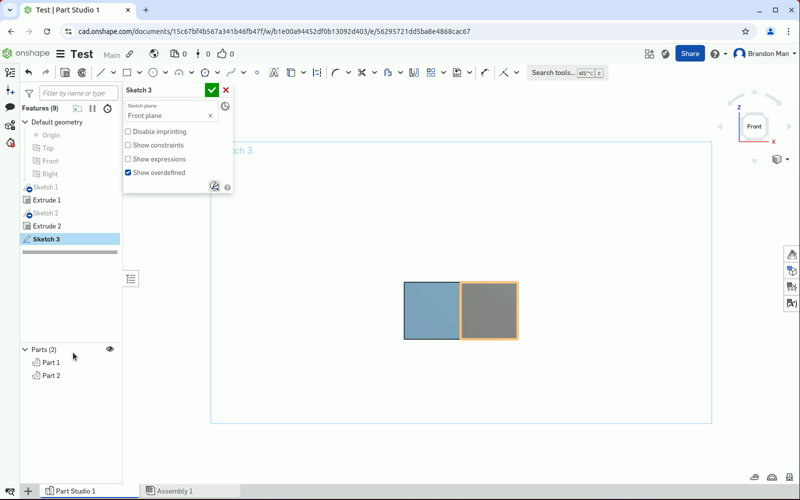
key(y)
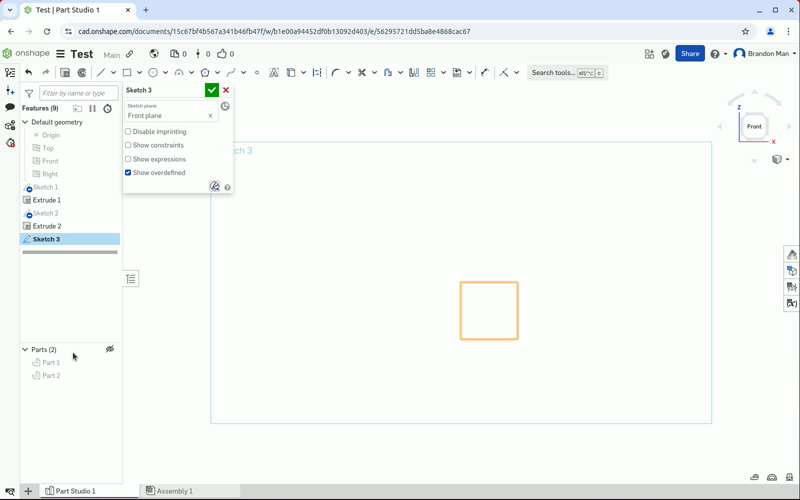
key(l)
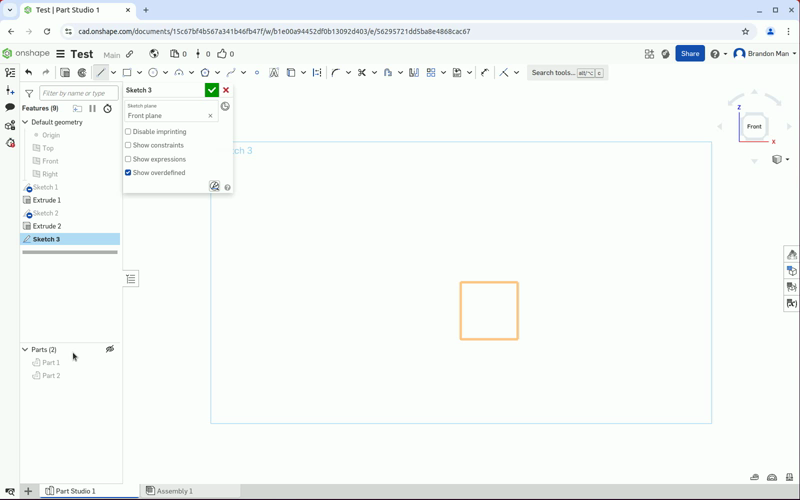
key_down(shift)
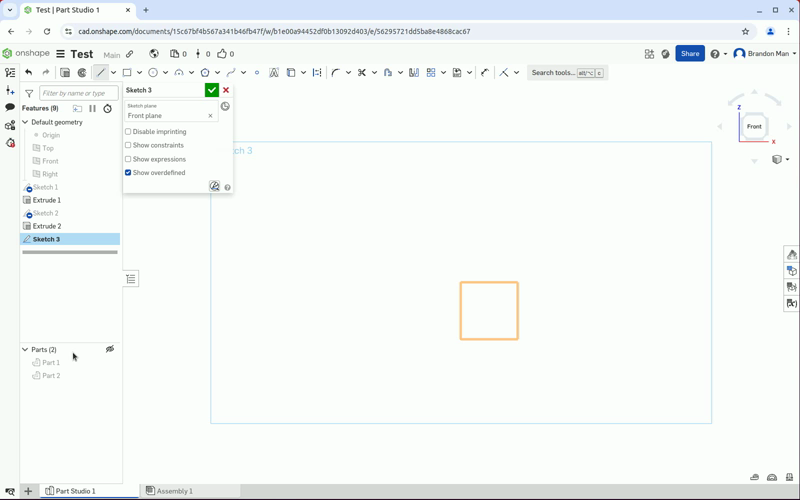
mouse_move(516, 339)
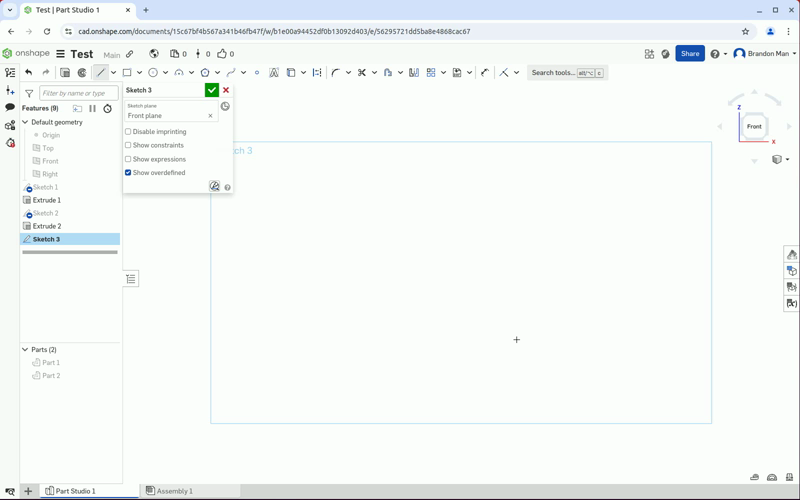
click(516, 339)
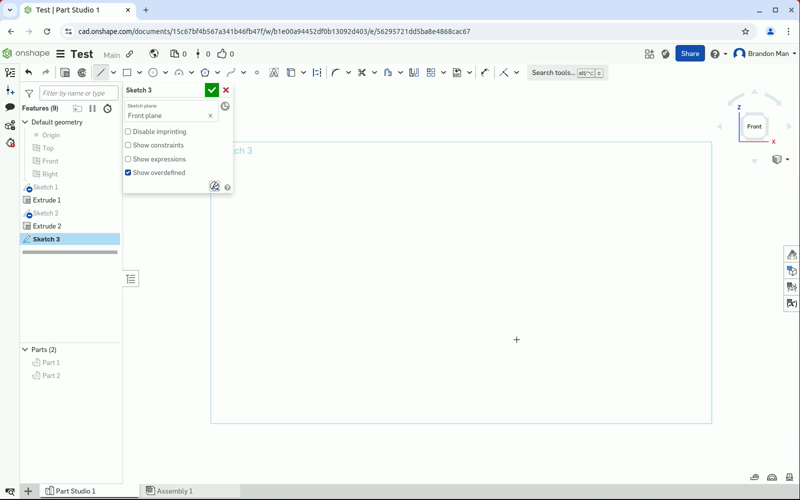
key_up(shift)
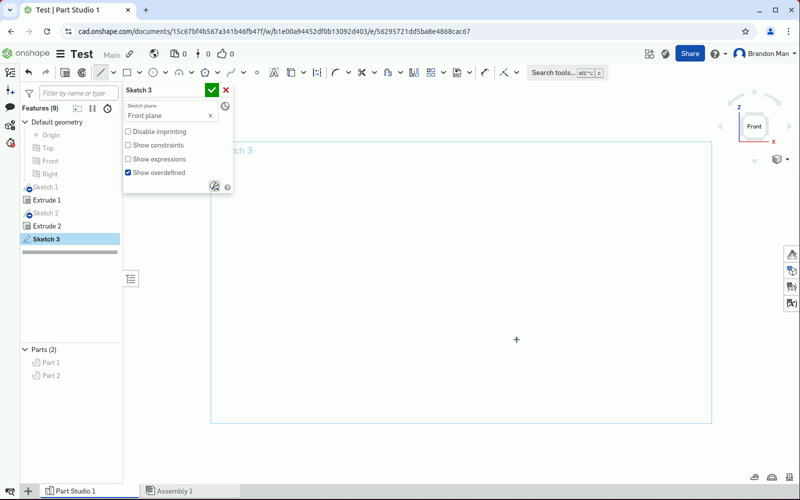
key_down(shift)
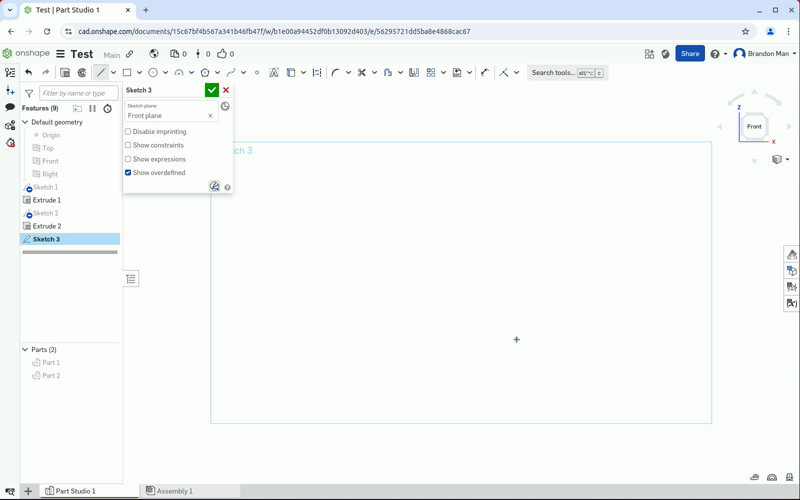
mouse_move(546, 339)
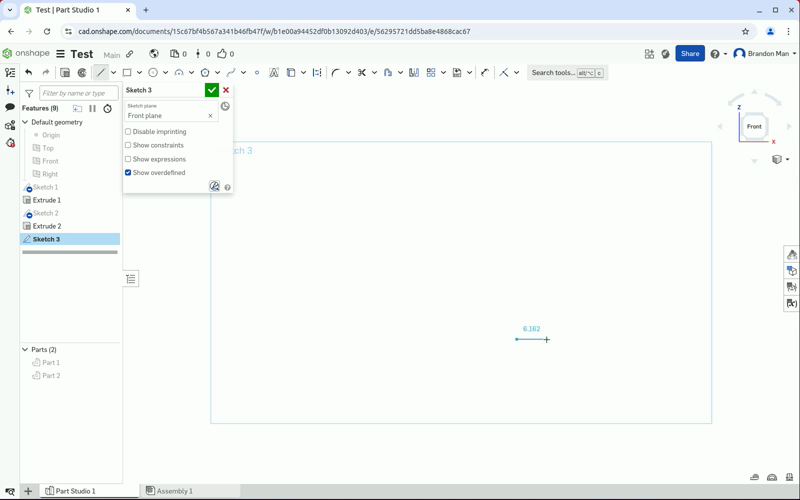
mouse_move(573, 339)
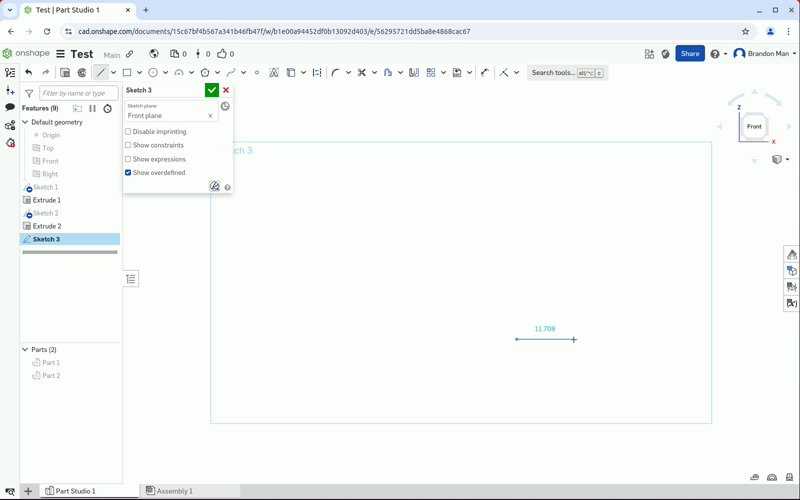
click(573, 339)
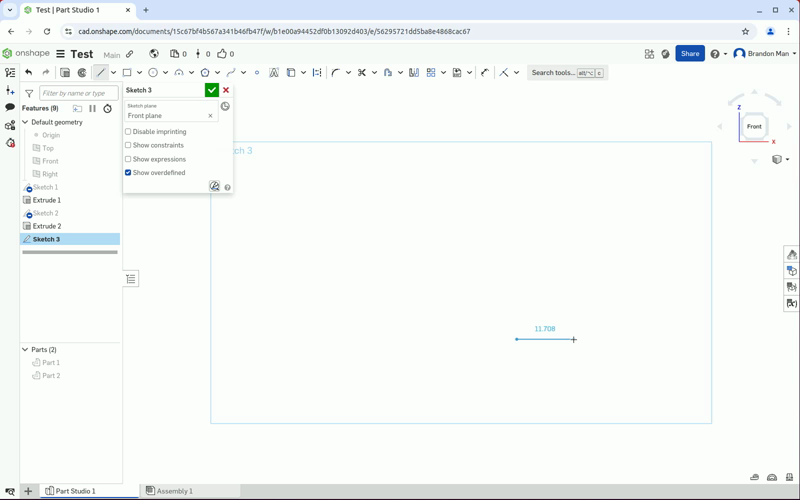
key_up(shift)
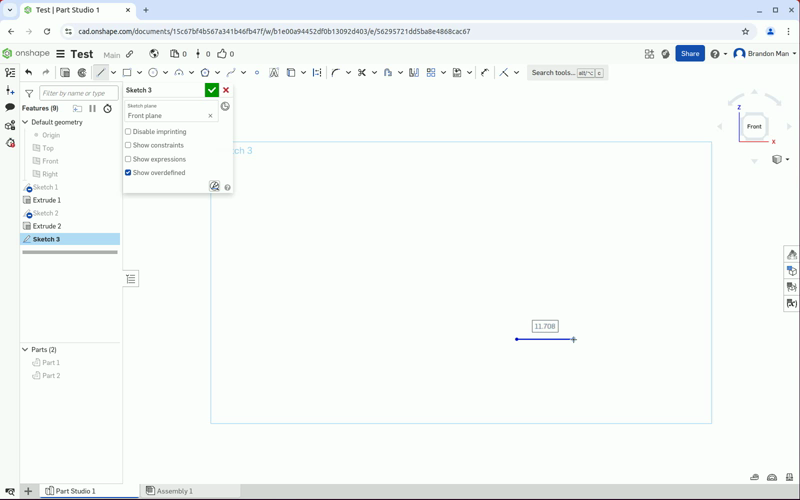
key_down(shift)
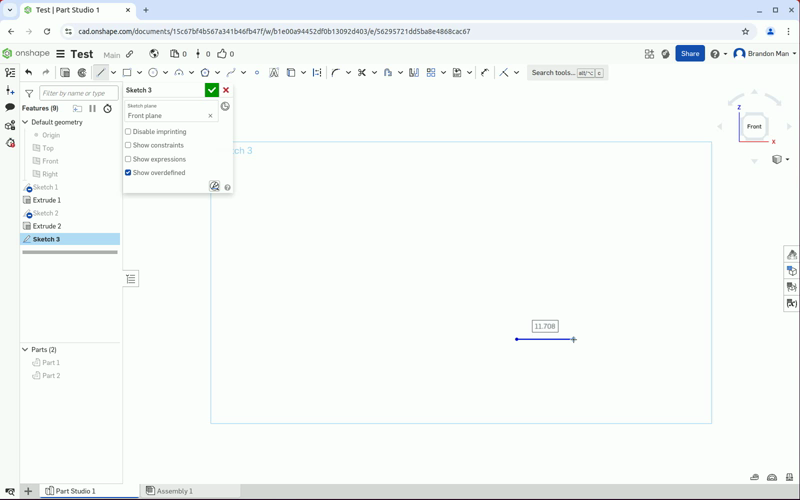
mouse_move(589, 339)
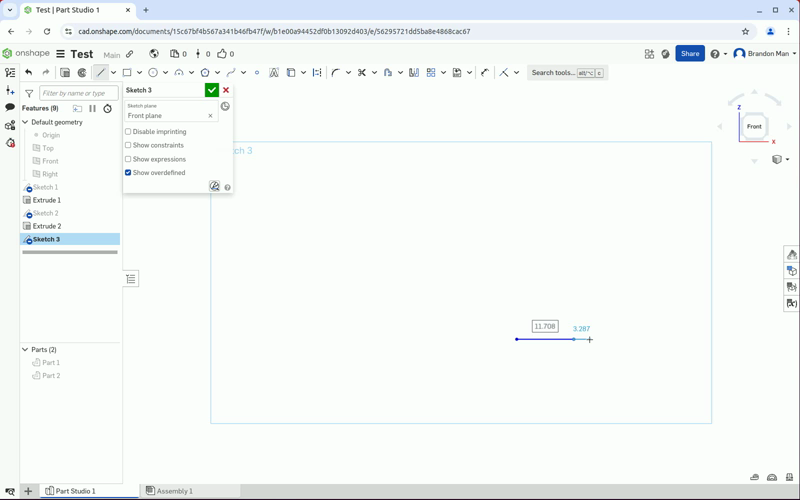
mouse_move(573, 282)
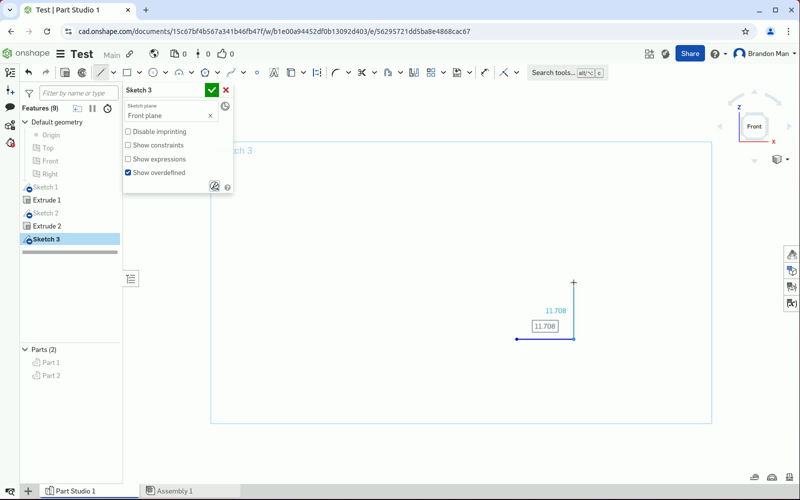
click(573, 282)
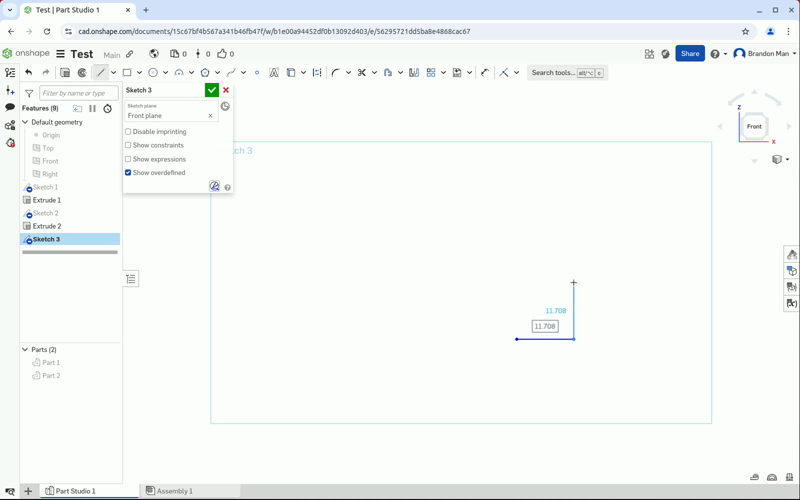
key_up(shift)
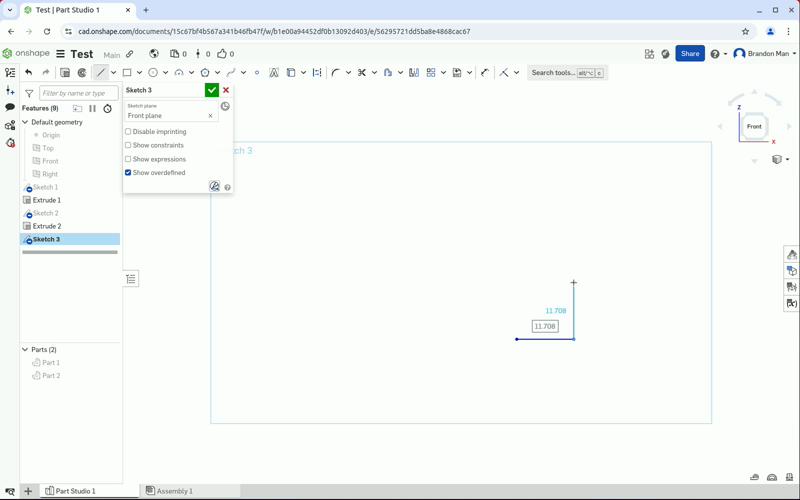
key_down(shift)
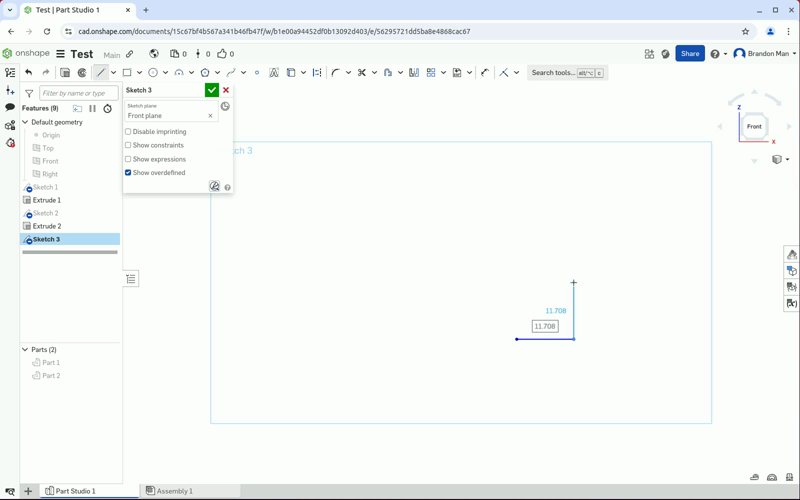
mouse_move(589, 282)
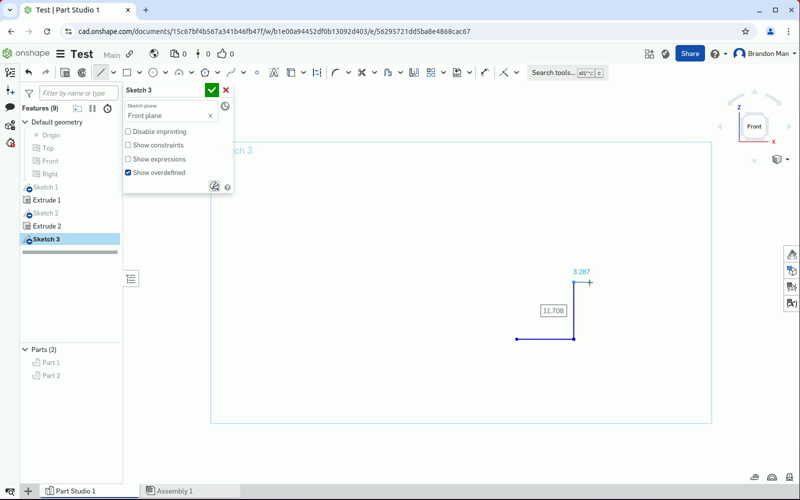
mouse_move(516, 282)
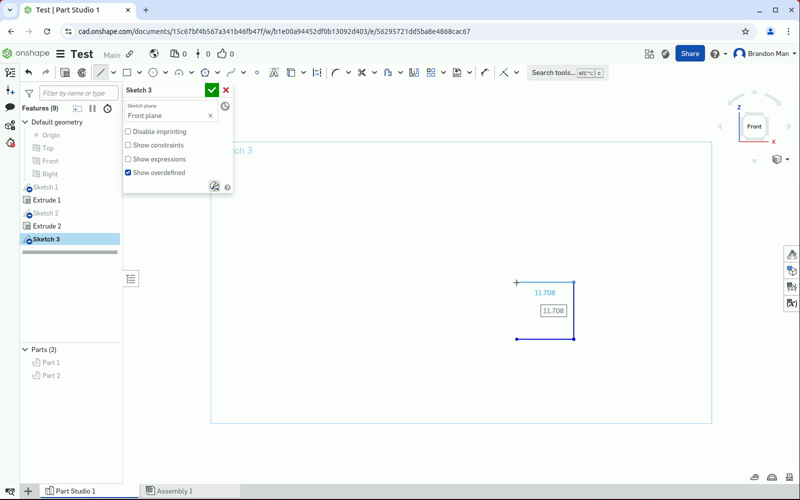
click(516, 282)
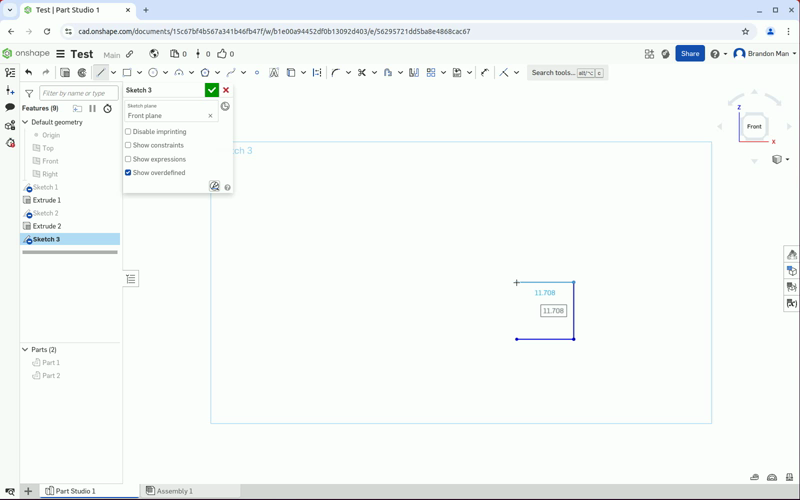
key_up(shift)
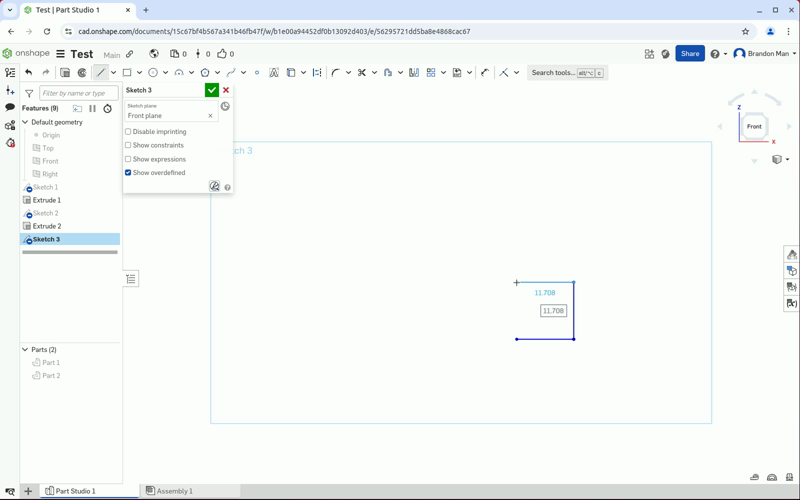
mouse_move(546, 282)
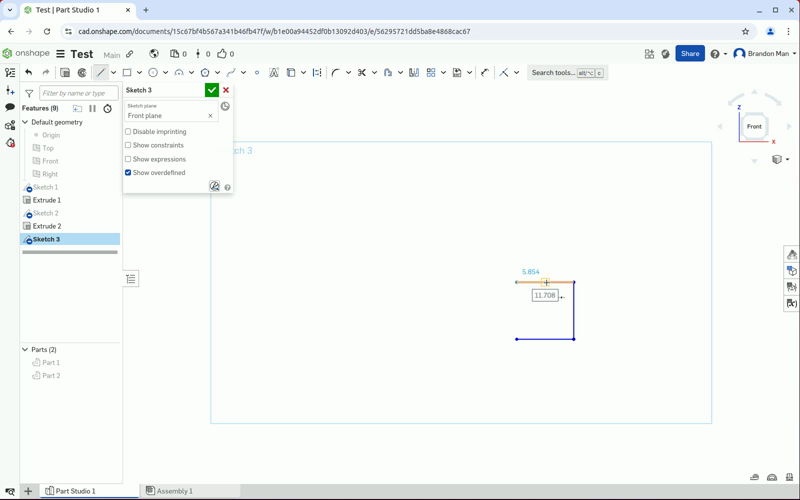
key_down(shift)
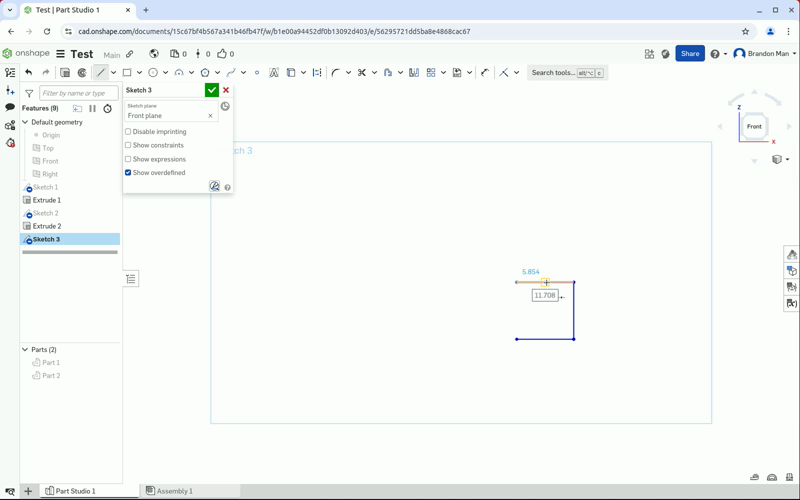
mouse_move(516, 339)
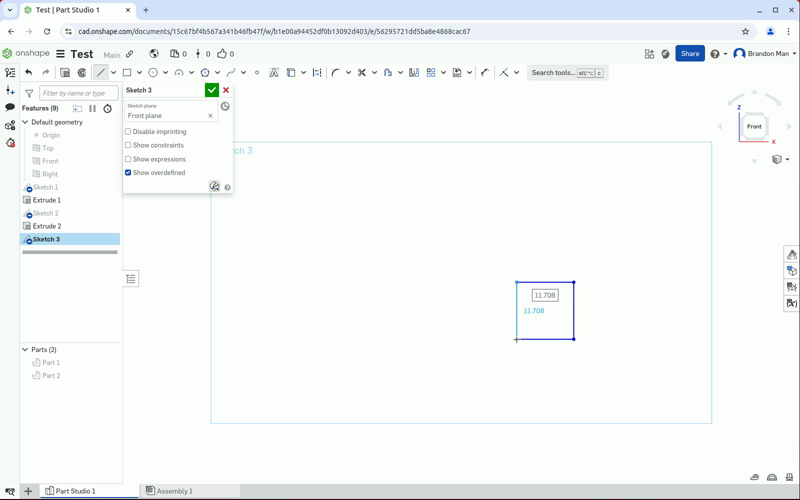
key_up(shift)
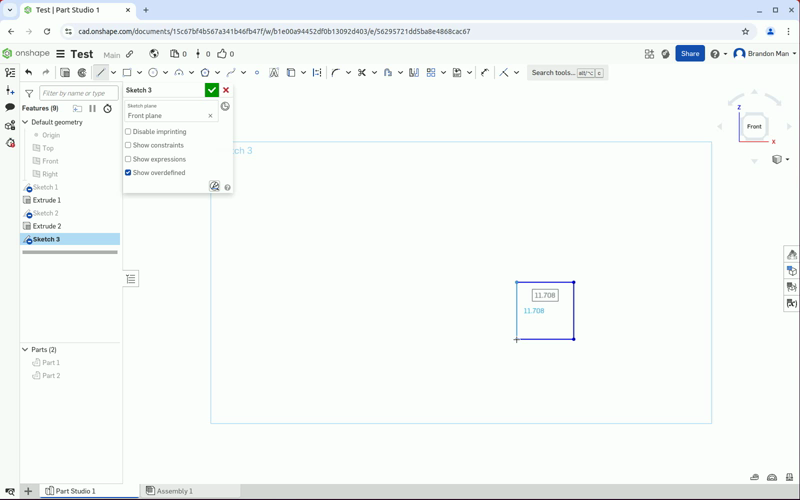
click(516, 339)
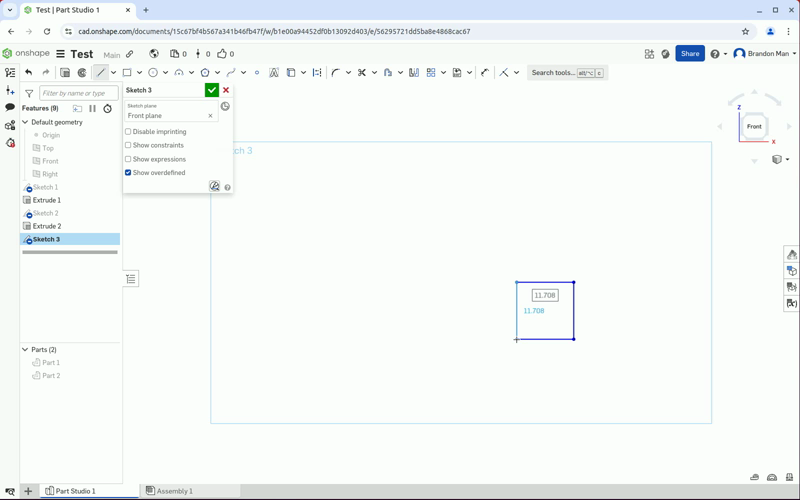
key(esc)
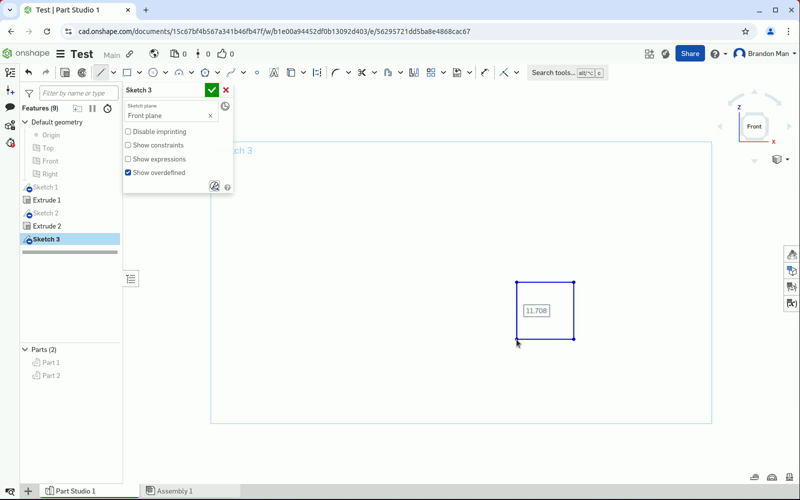
mouse_move(519, 309)
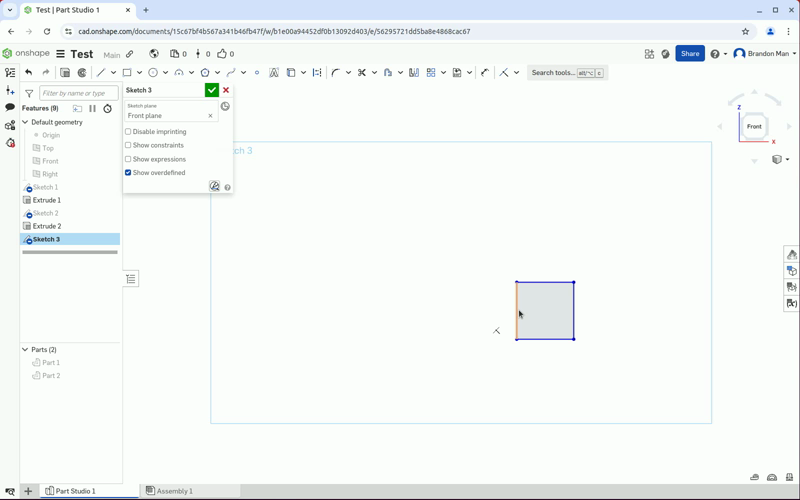
click(519, 309)
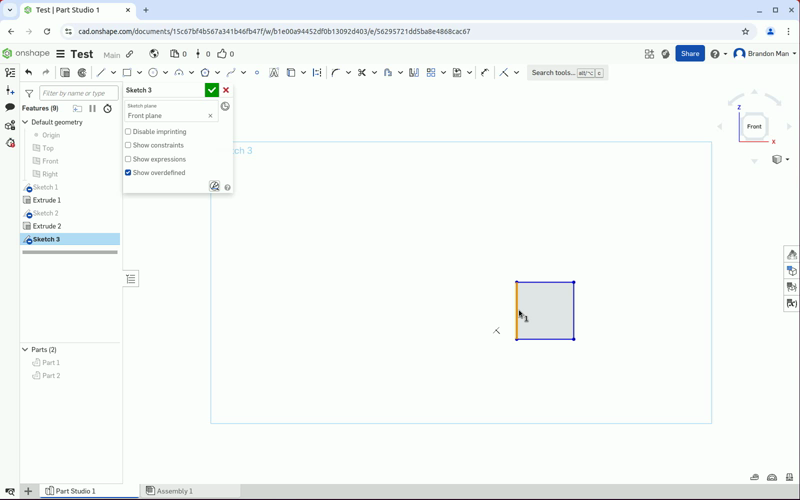
mouse_move(73, 352)
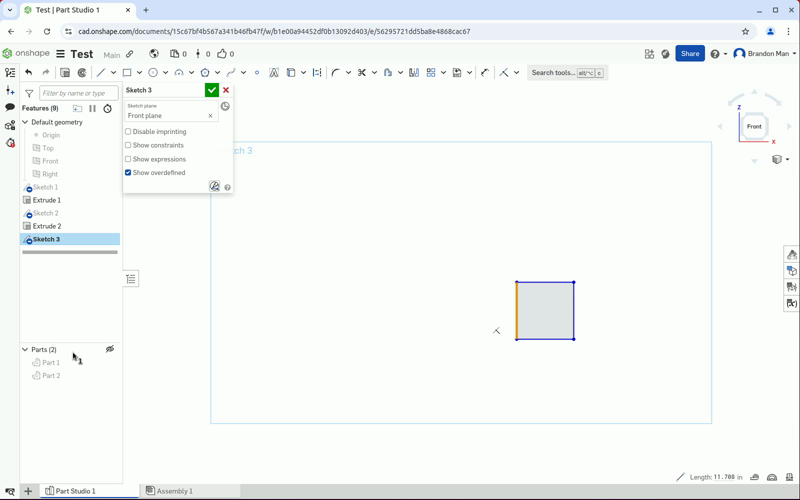
key(shift+y)
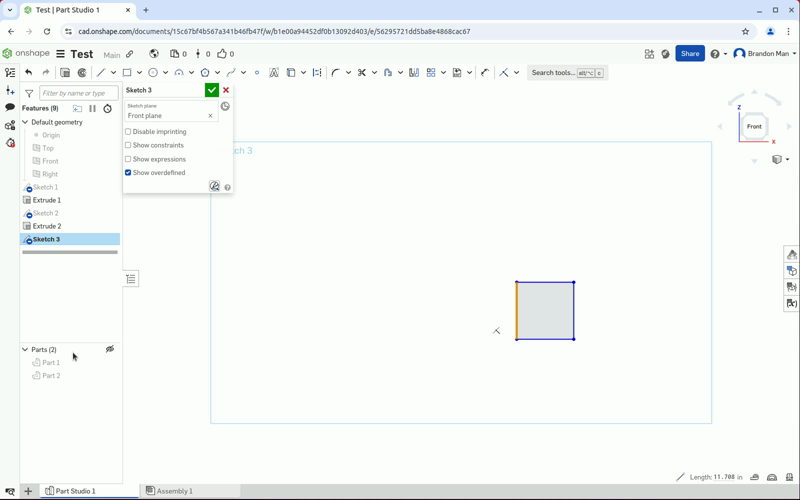
key(shift+e)
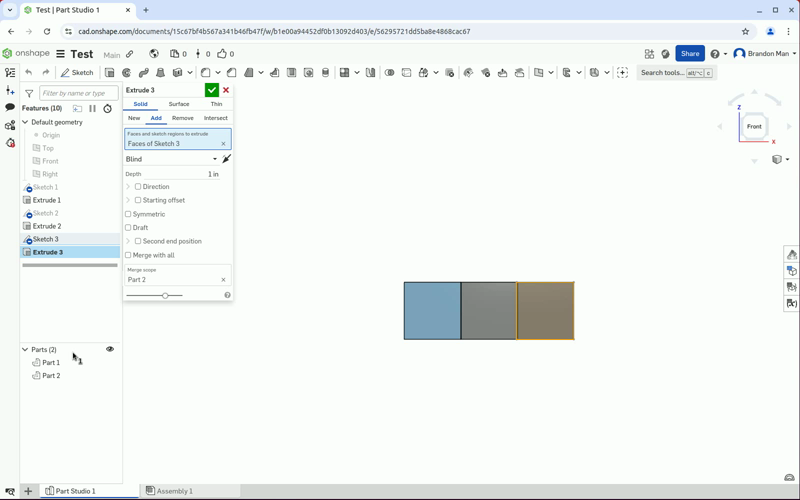
mouse_move(143, 106)
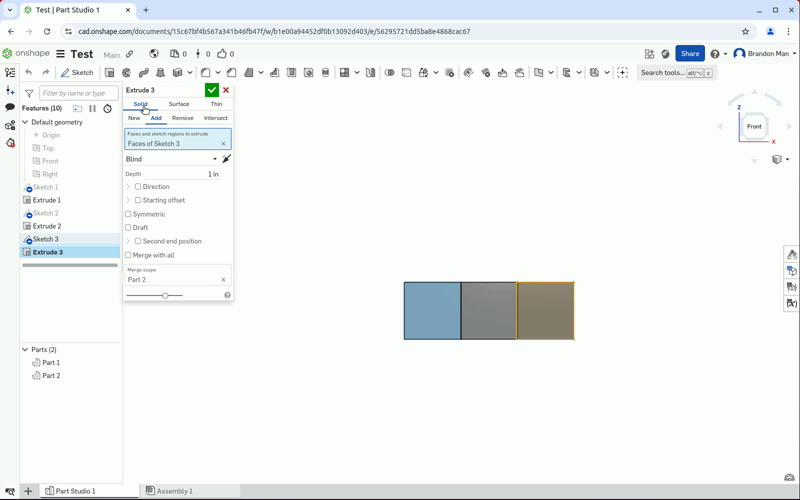
click(143, 106)
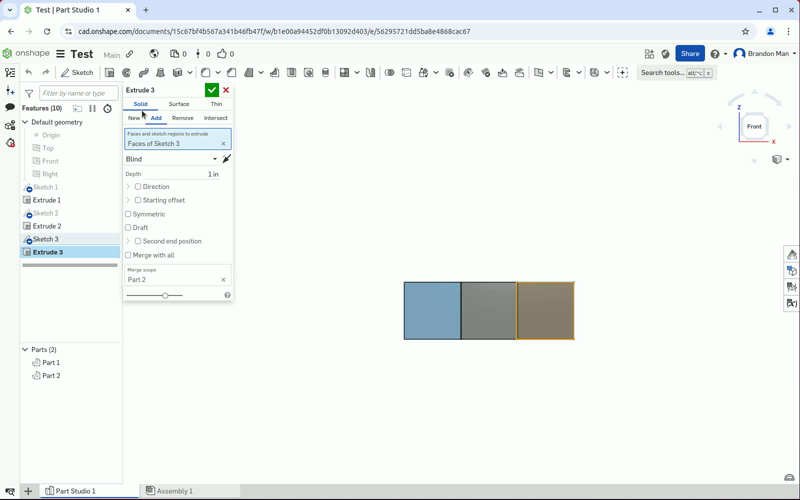
mouse_move(137, 120)
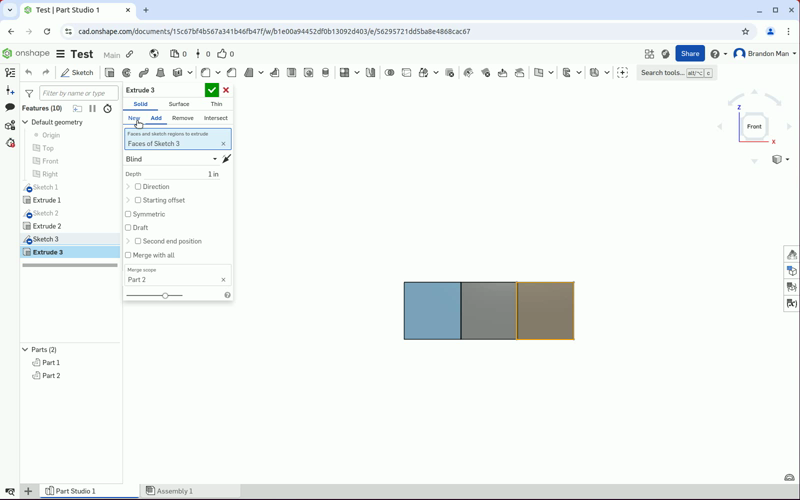
click(137, 120)
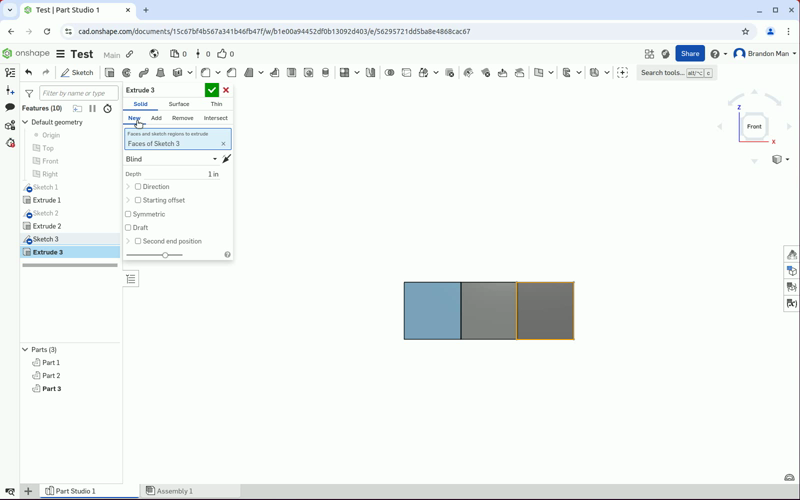
key(tab, 4)
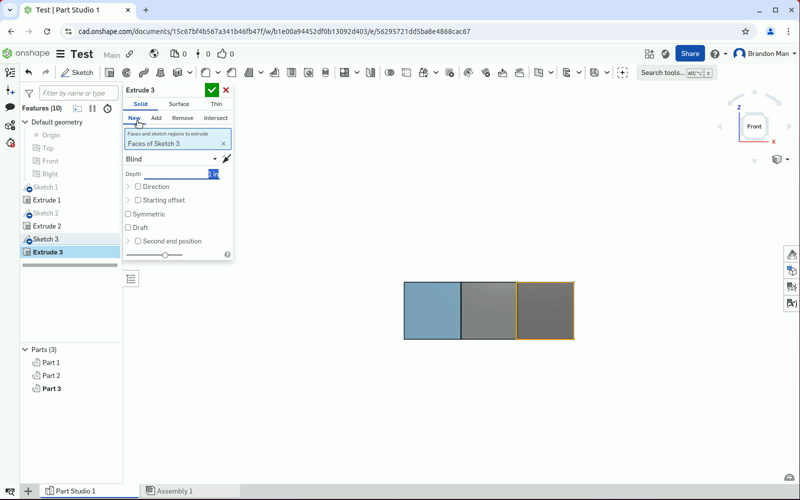
text(11.554)
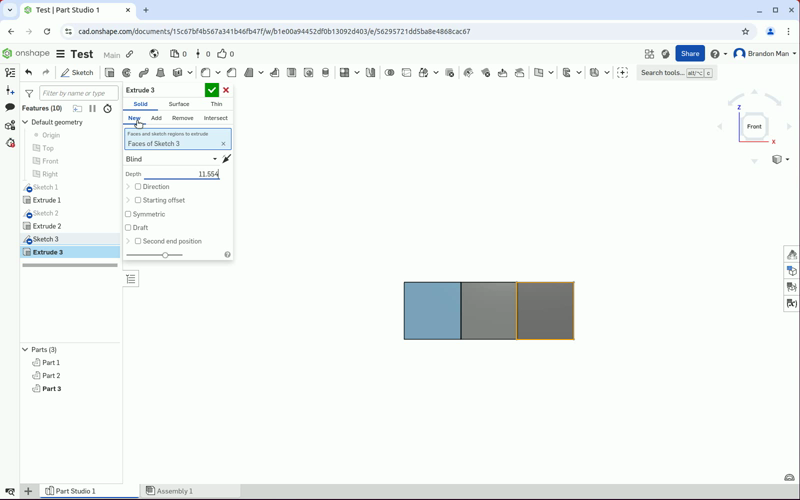
key(enter)
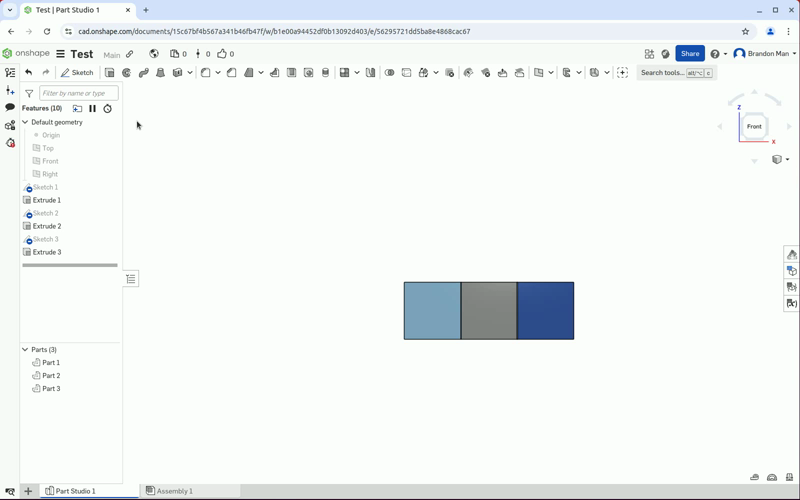
key(shift+h)
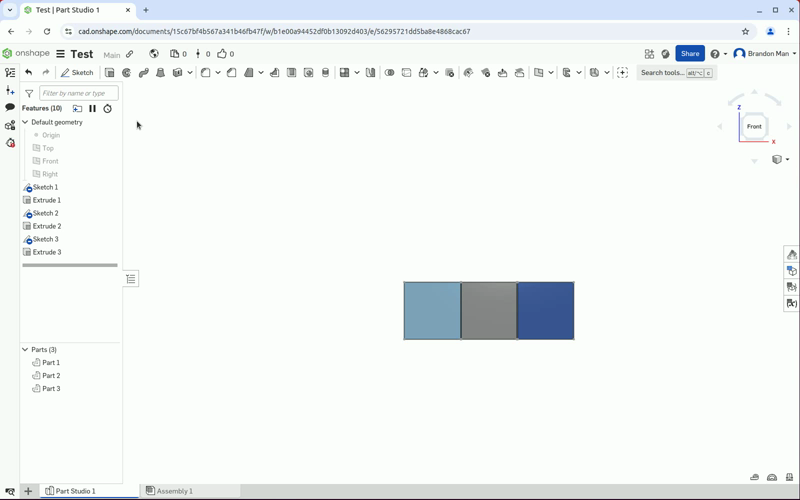
key(shift+h)
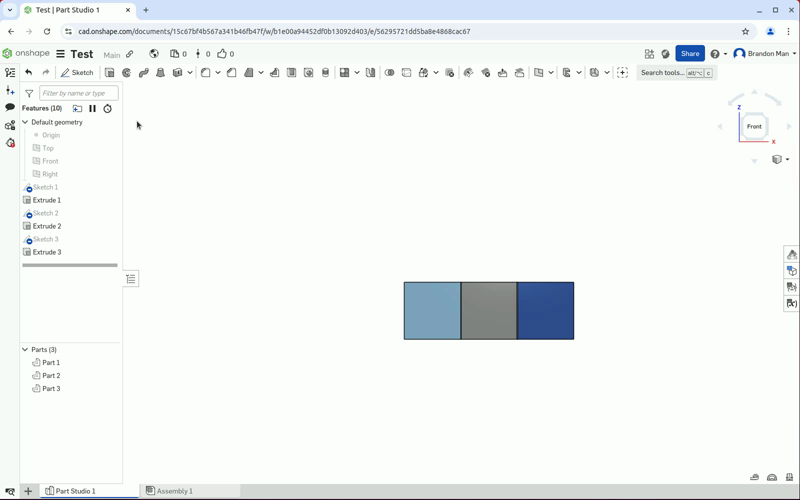
mouse_move(73, 189)
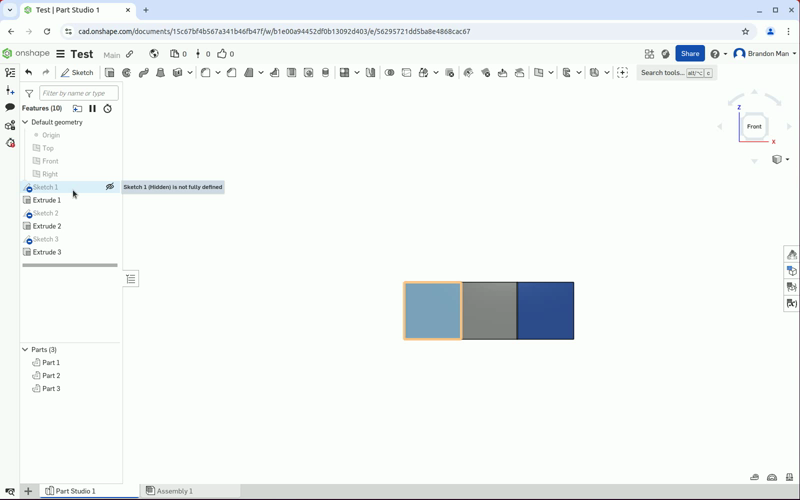
click(73, 189)
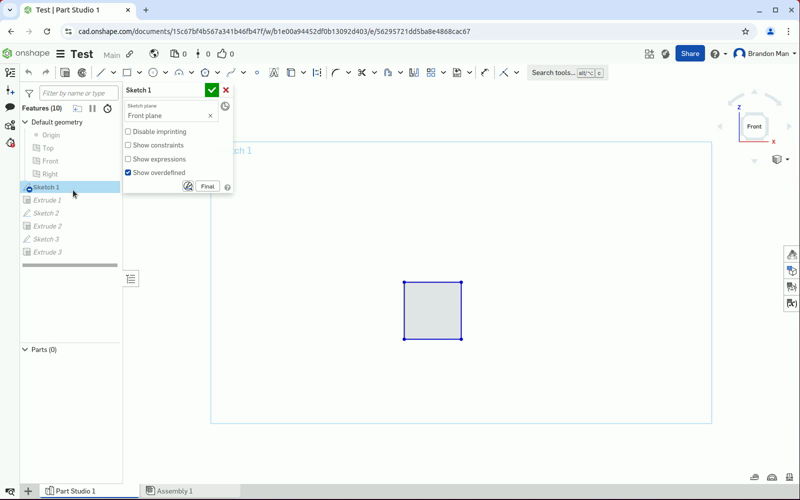
mouse_move(229, 92)
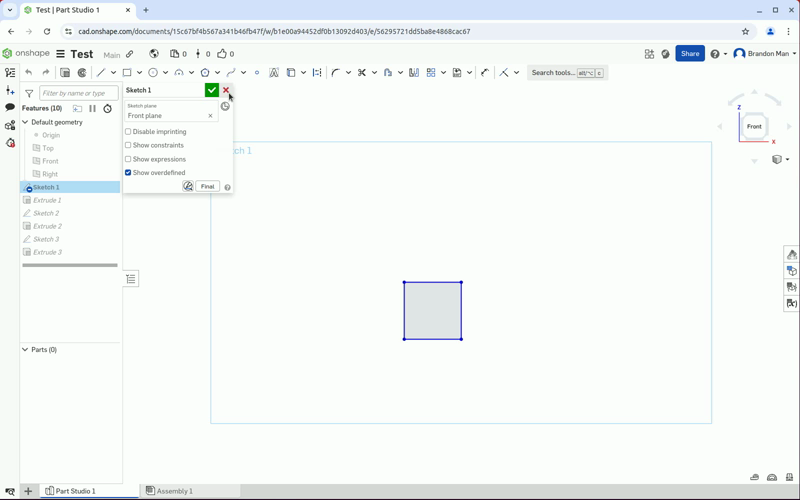
click(229, 92)
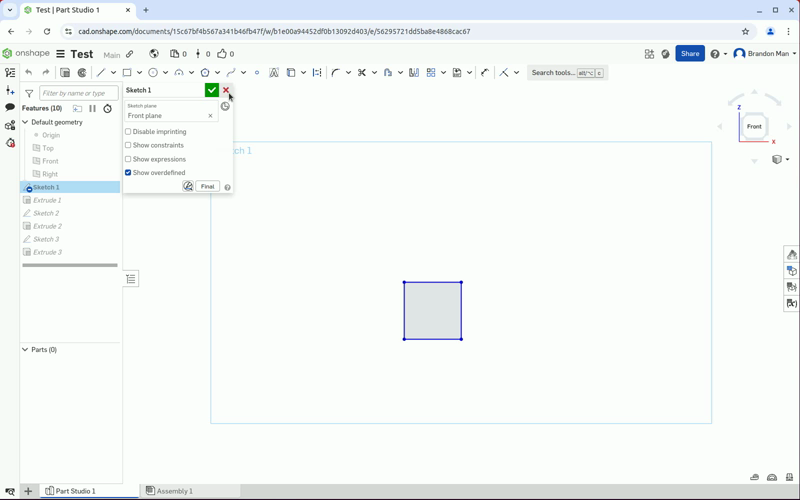
key(shift+s)
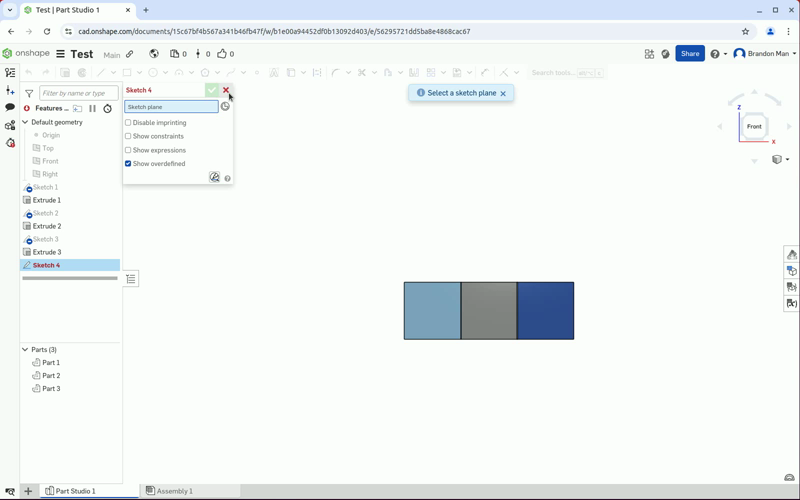
mouse_move(73, 163)
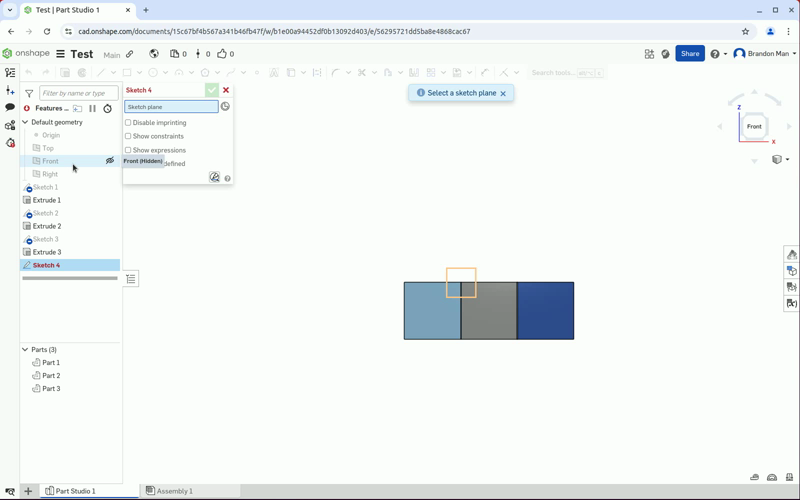
click(73, 163)
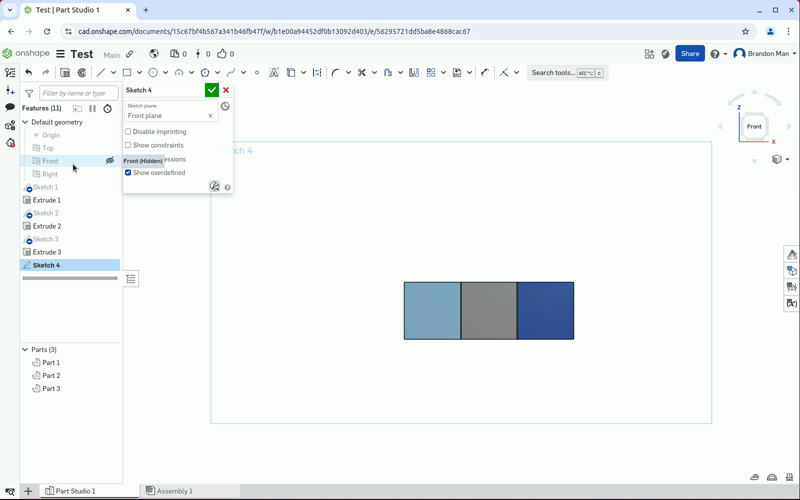
mouse_move(73, 352)
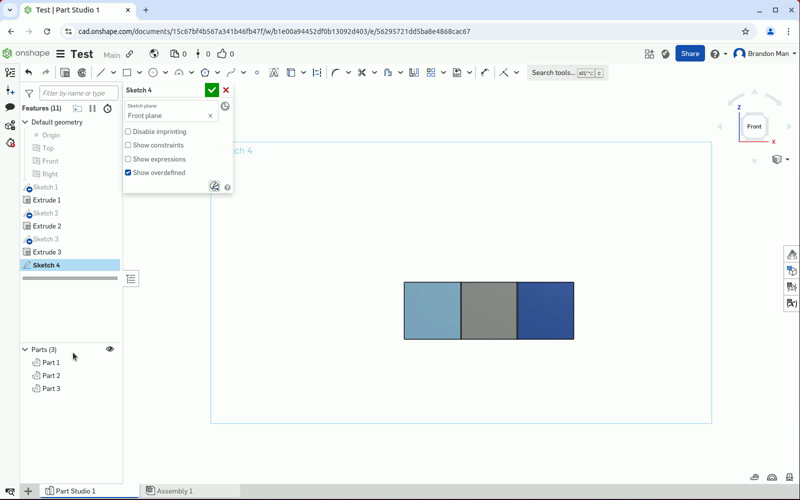
key(y)
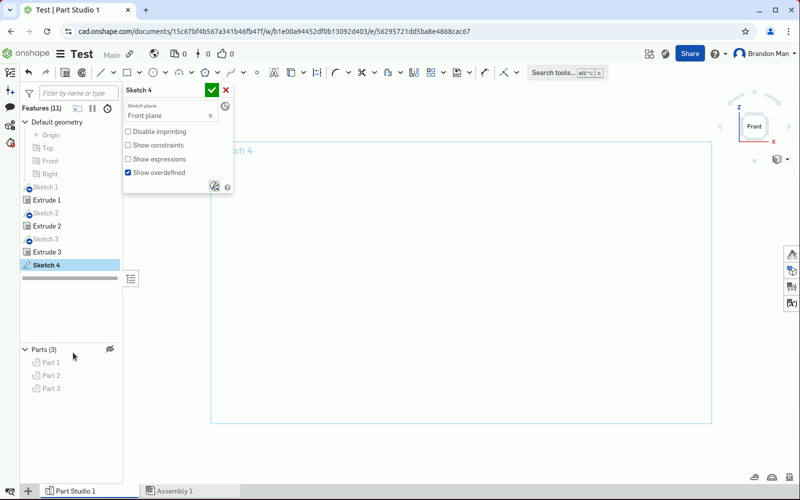
key(l)
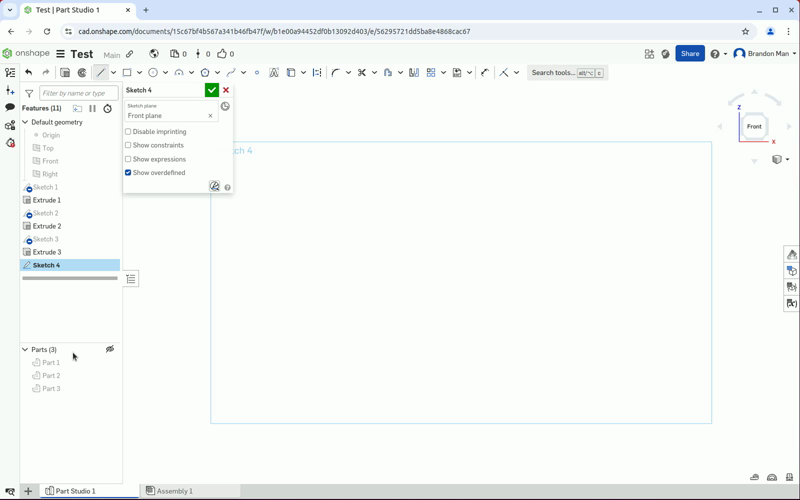
key_down(shift)
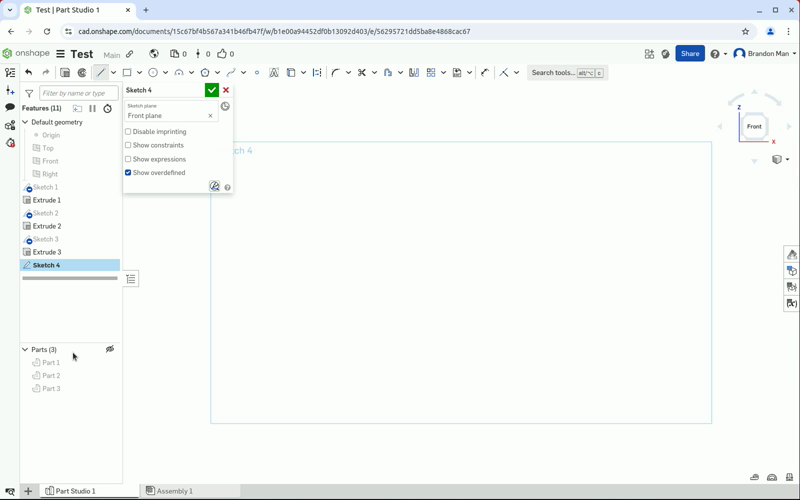
mouse_move(404, 226)
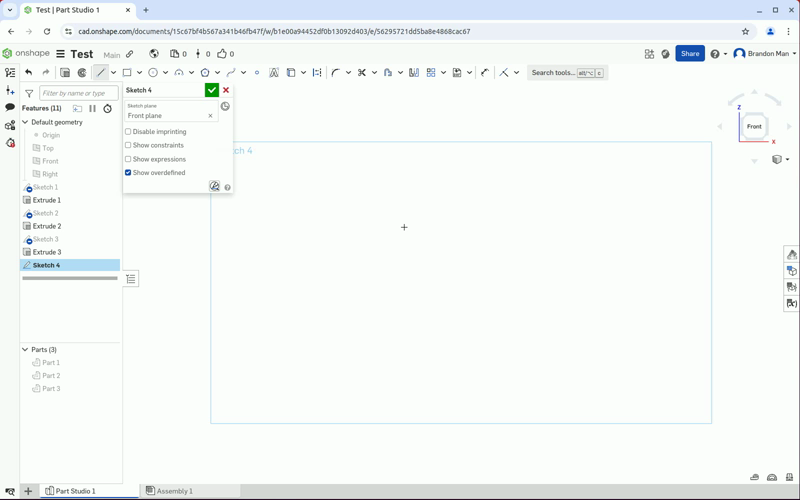
click(404, 226)
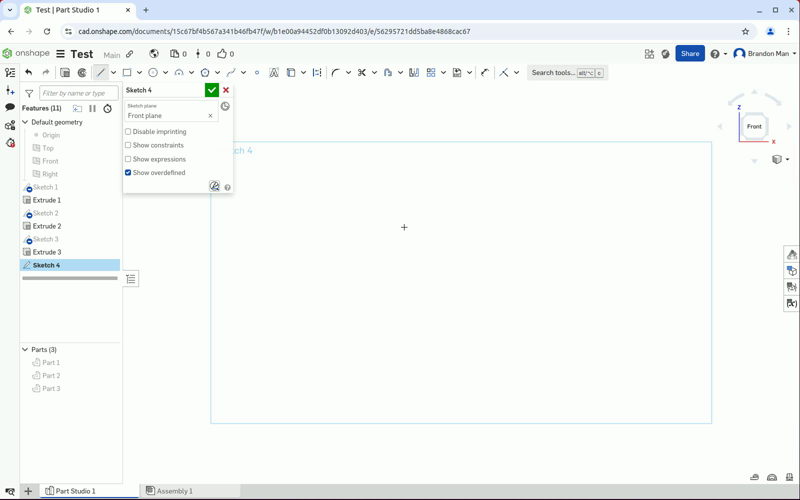
key_up(shift)
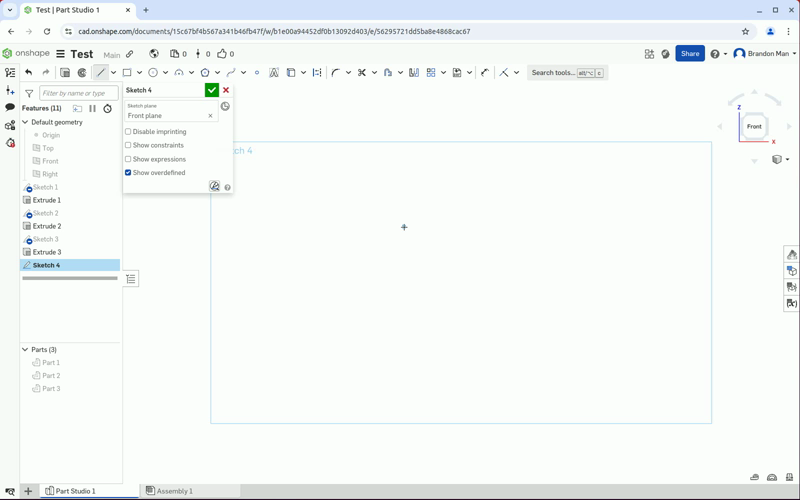
key_down(shift)
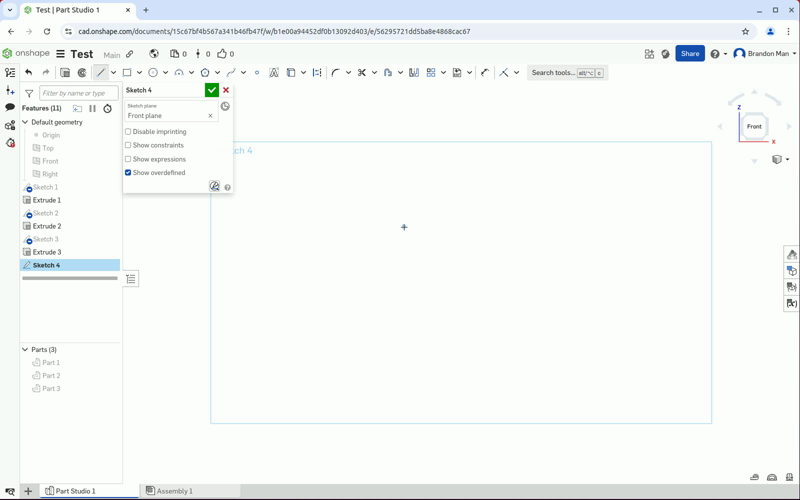
mouse_move(434, 226)
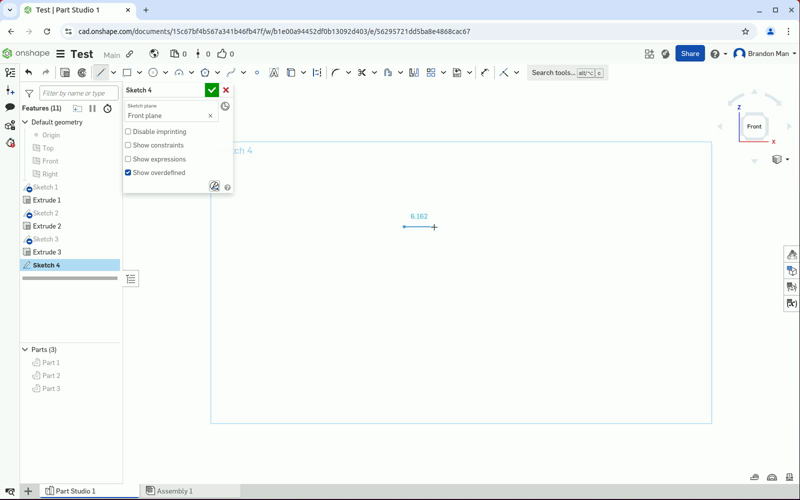
mouse_move(461, 226)
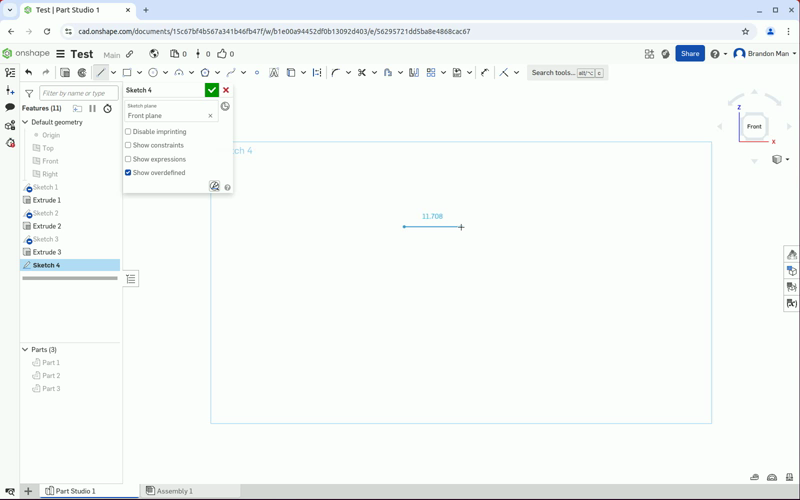
click(461, 226)
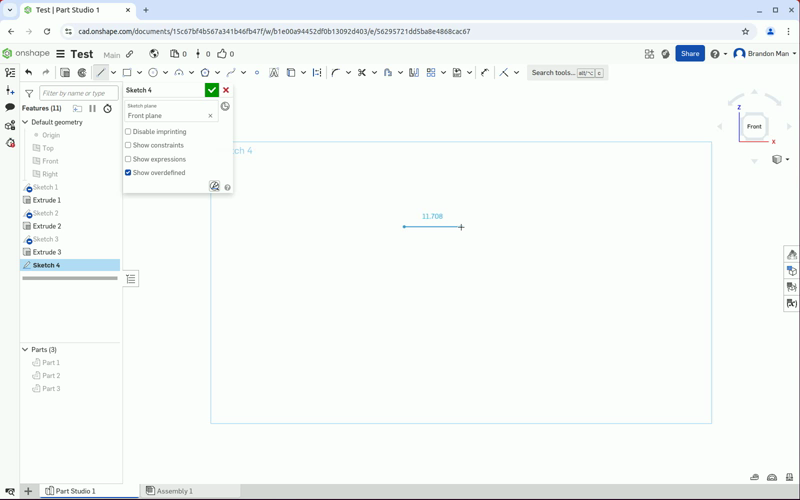
key_up(shift)
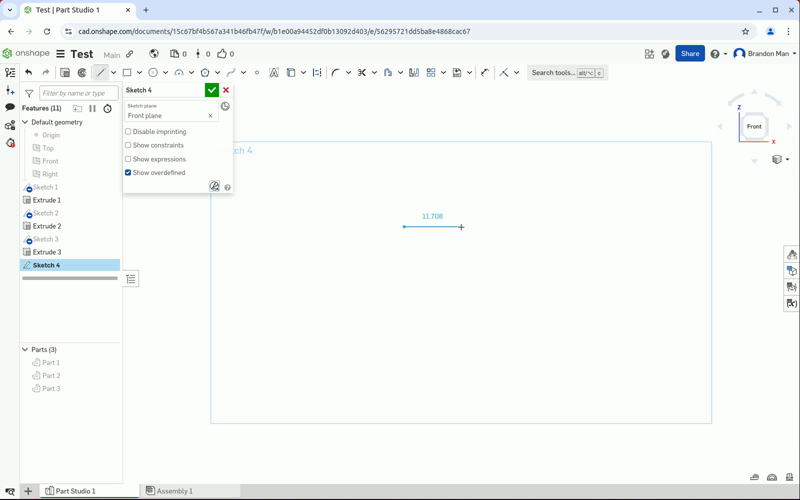
key_down(shift)
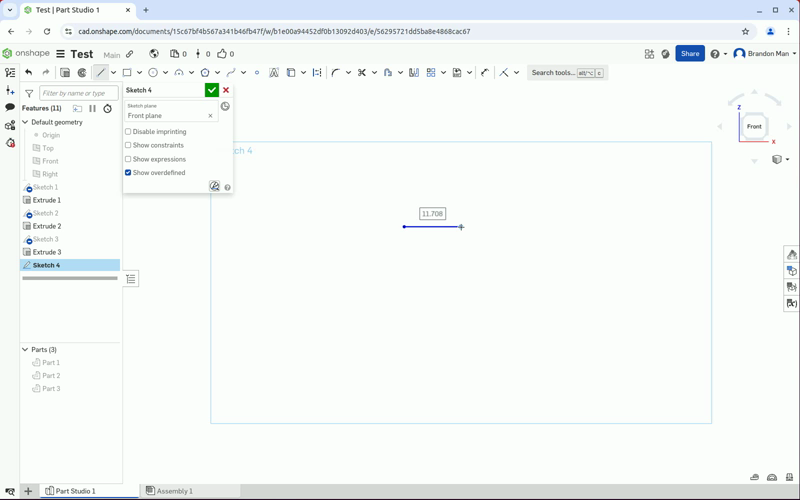
mouse_move(491, 226)
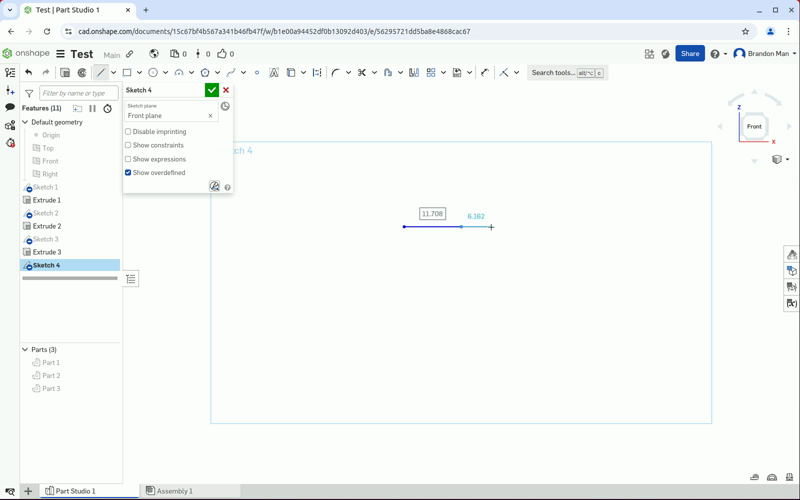
mouse_move(461, 169)
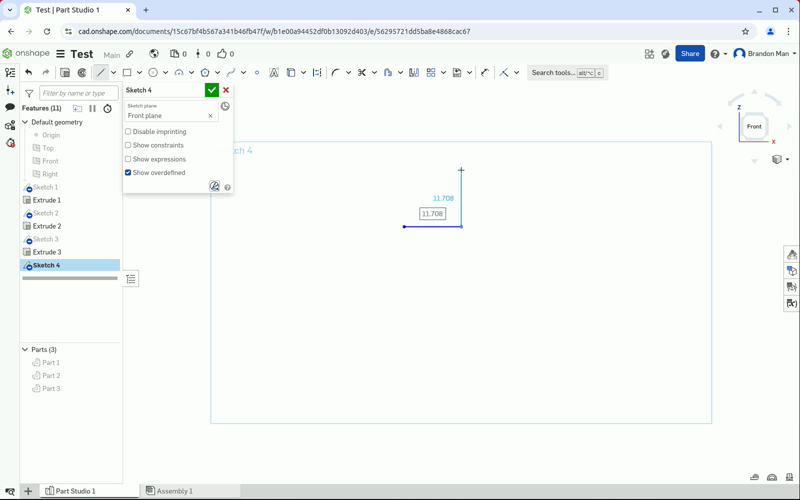
click(461, 169)
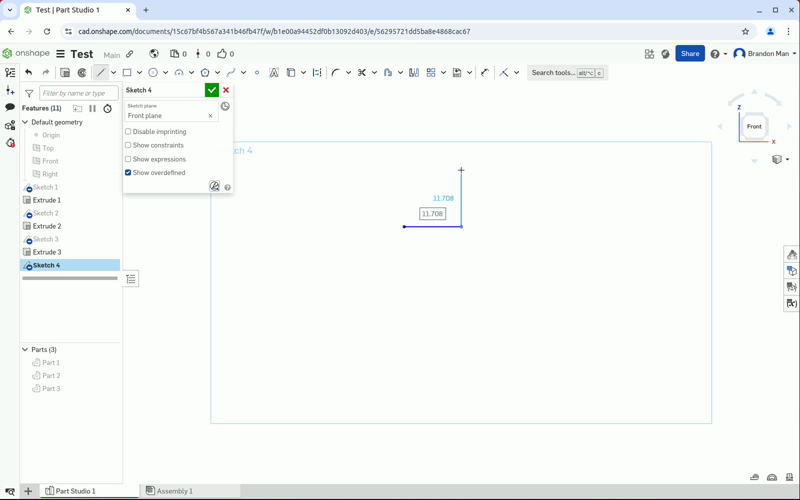
key_up(shift)
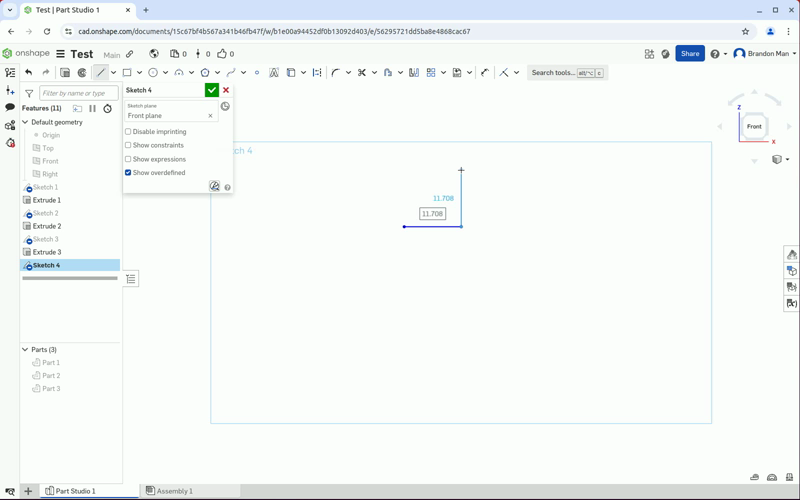
key_down(shift)
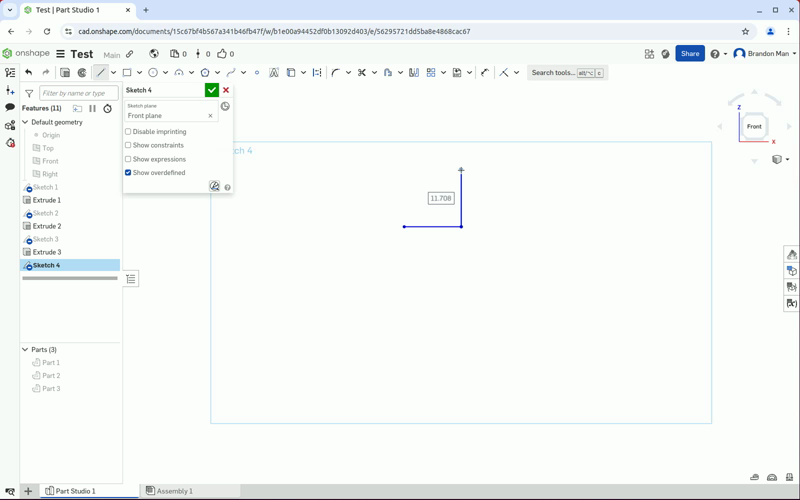
mouse_move(491, 169)
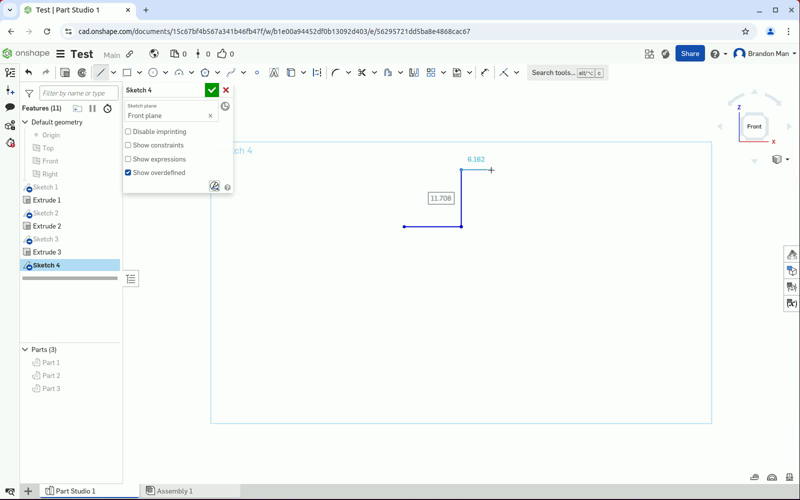
mouse_move(404, 169)
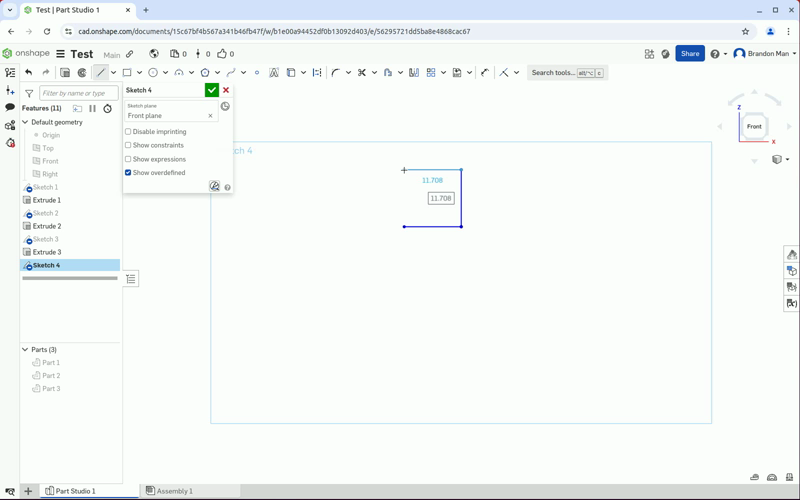
click(404, 169)
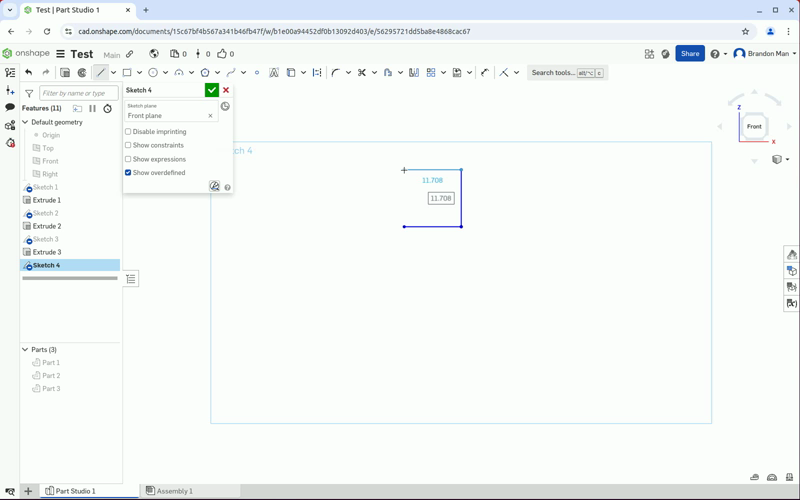
key_up(shift)
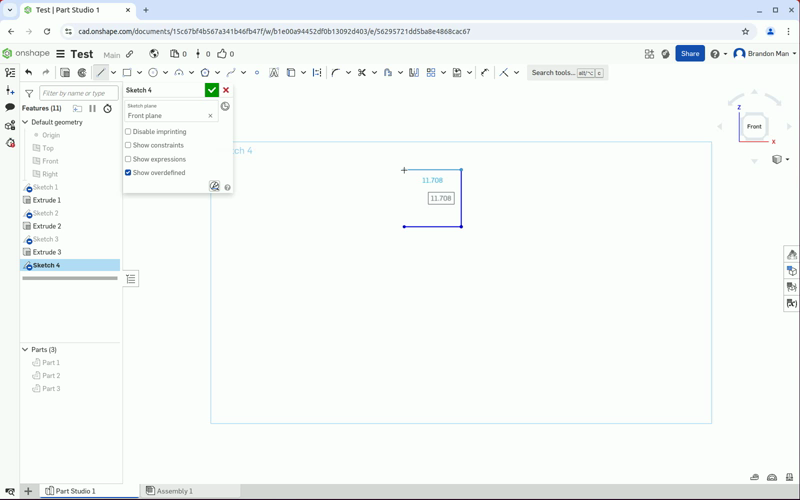
mouse_move(434, 169)
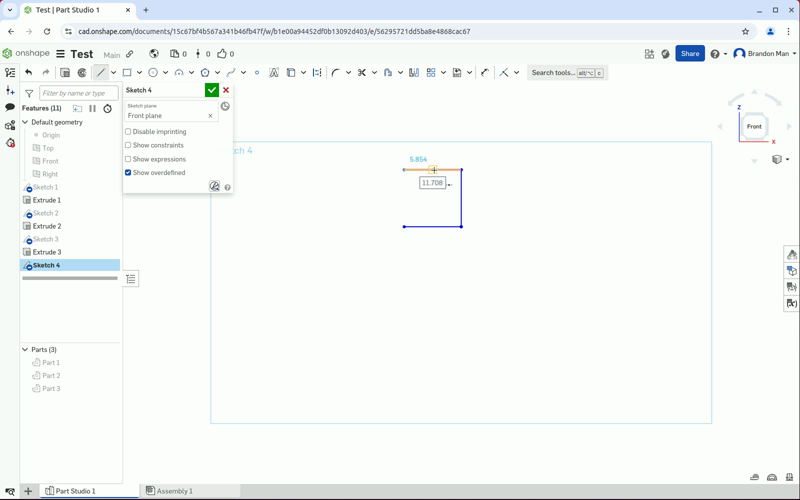
key_down(shift)
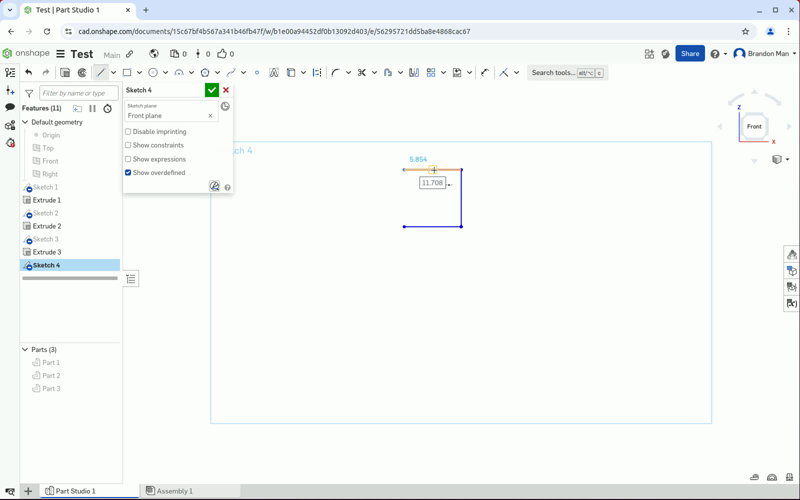
mouse_move(404, 226)
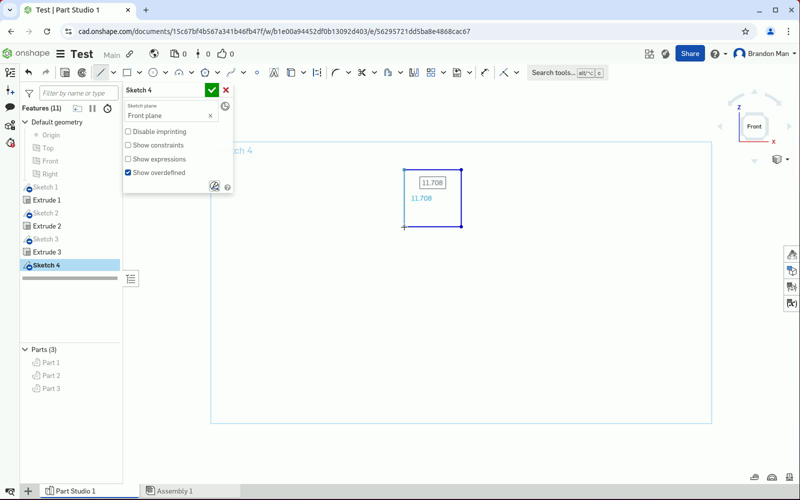
key_up(shift)
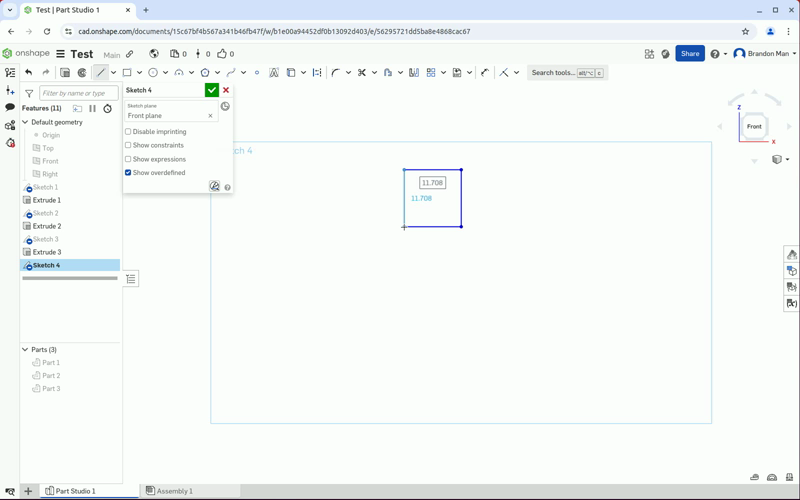
click(404, 226)
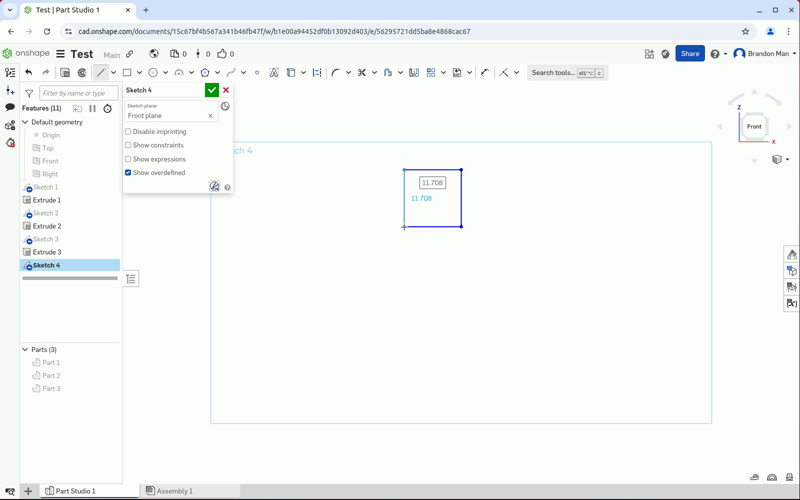
key(esc)
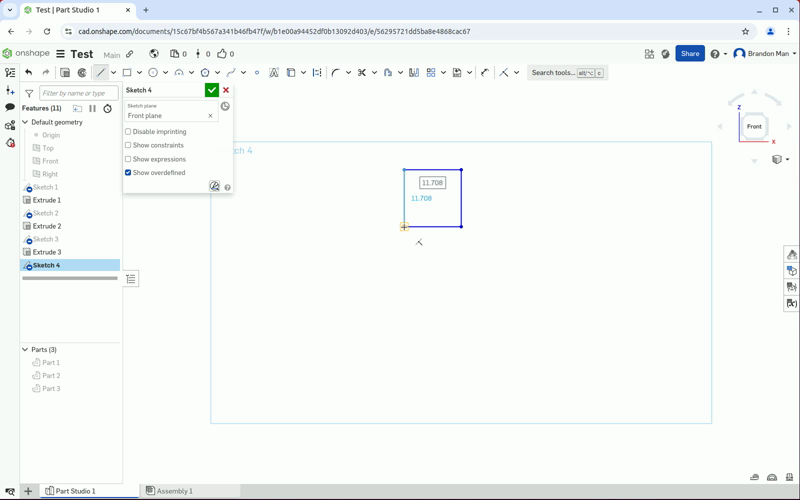
mouse_move(449, 178)
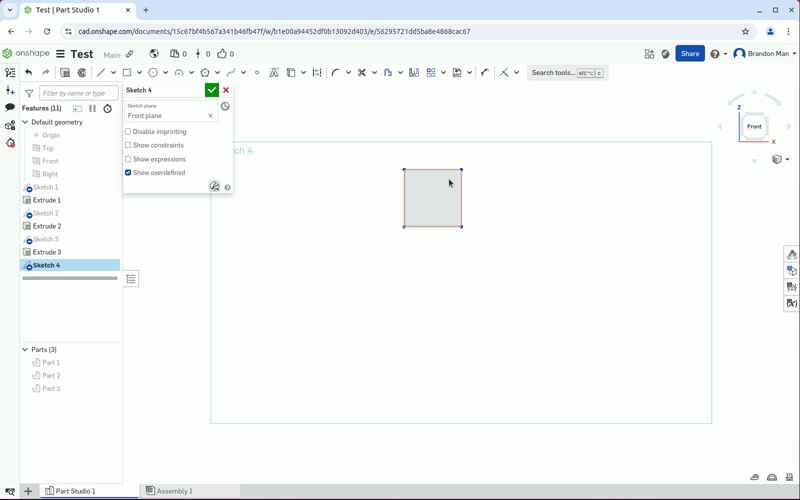
click(449, 178)
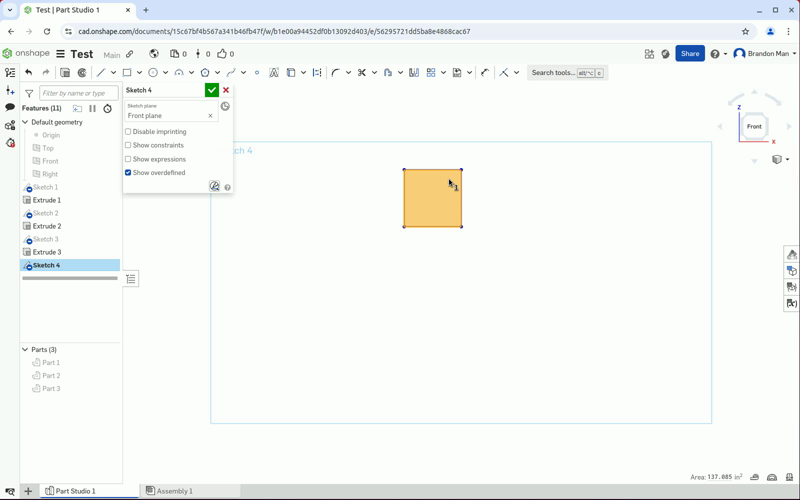
mouse_move(73, 352)
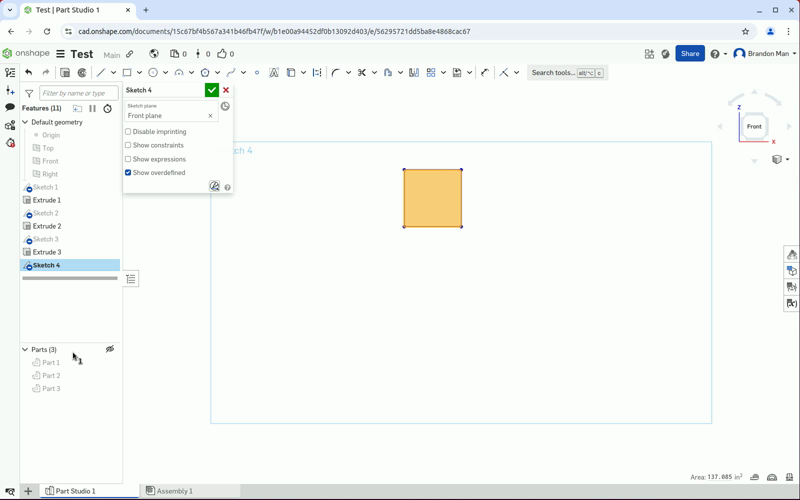
key(shift+y)
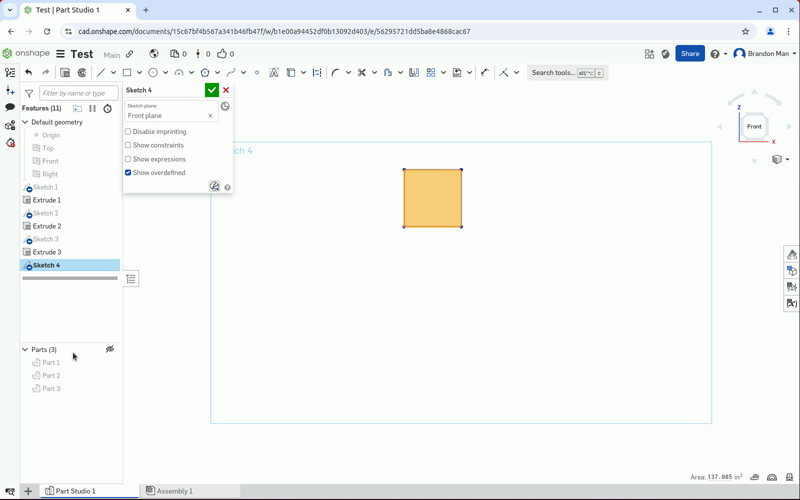
key(shift+e)
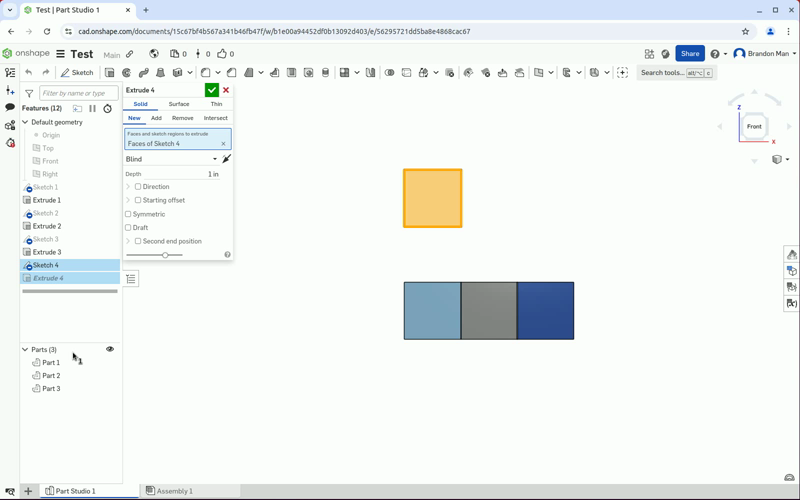
mouse_move(143, 106)
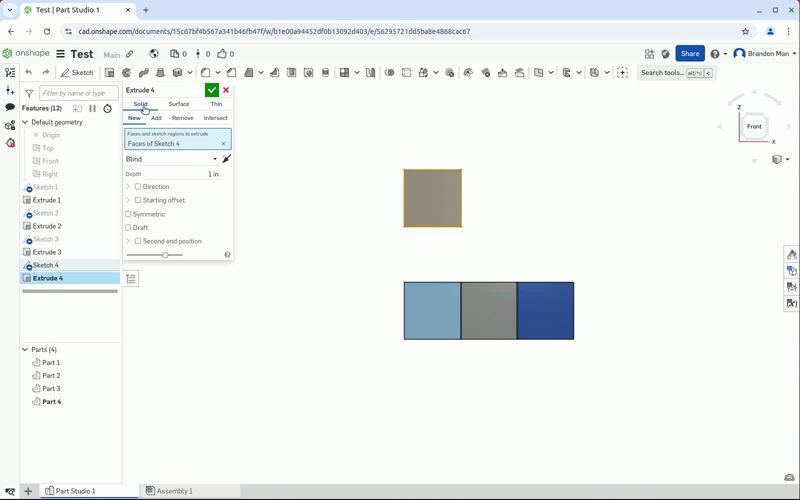
click(143, 106)
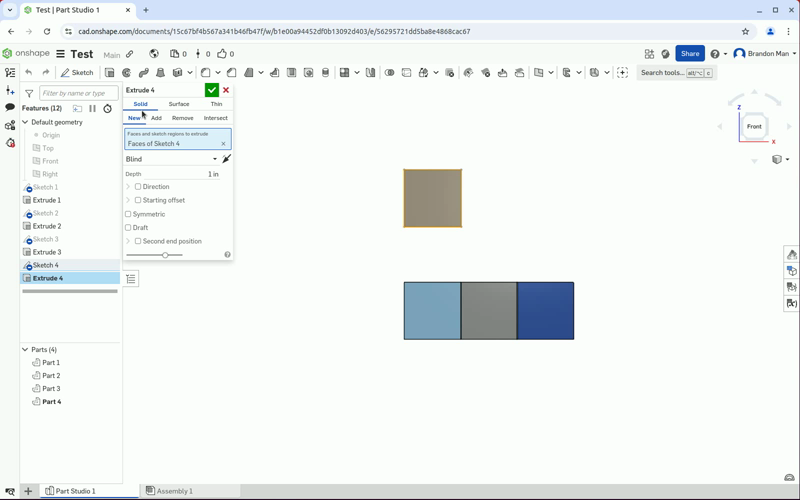
mouse_move(137, 120)
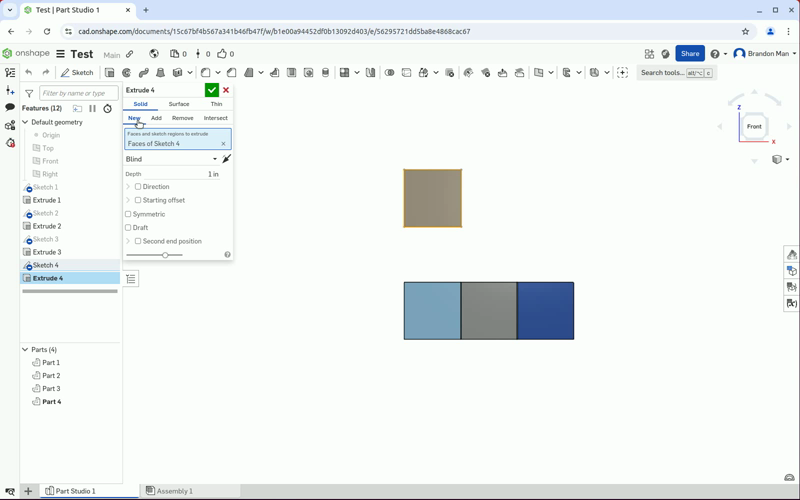
click(137, 120)
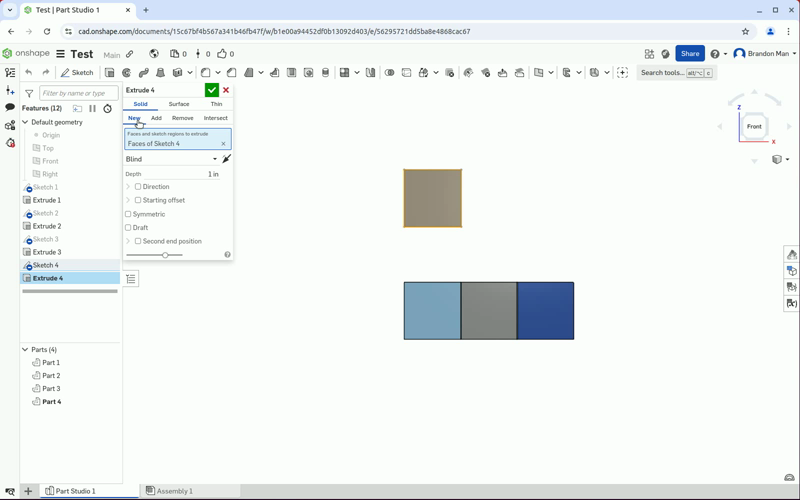
key(tab, 4)
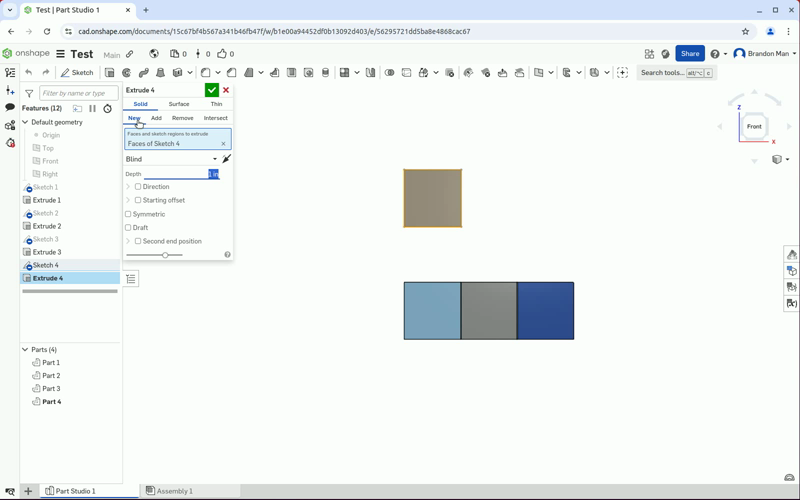
text(11.554)
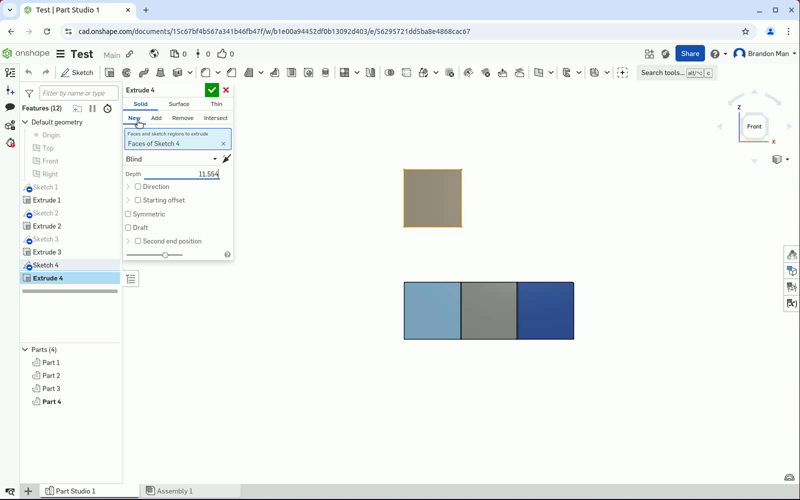
key(enter)
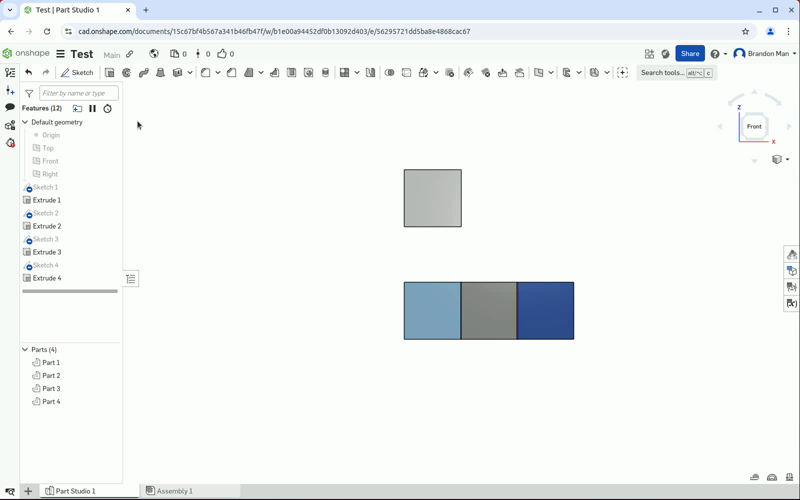
key(shift+h)
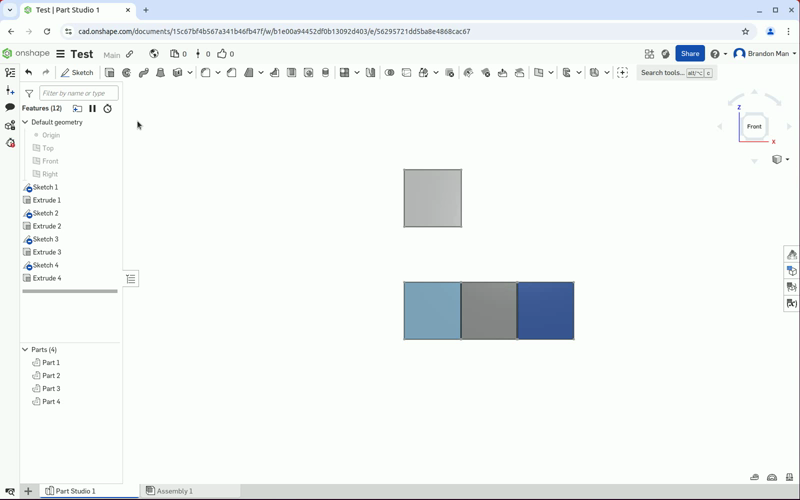
key(shift+h)
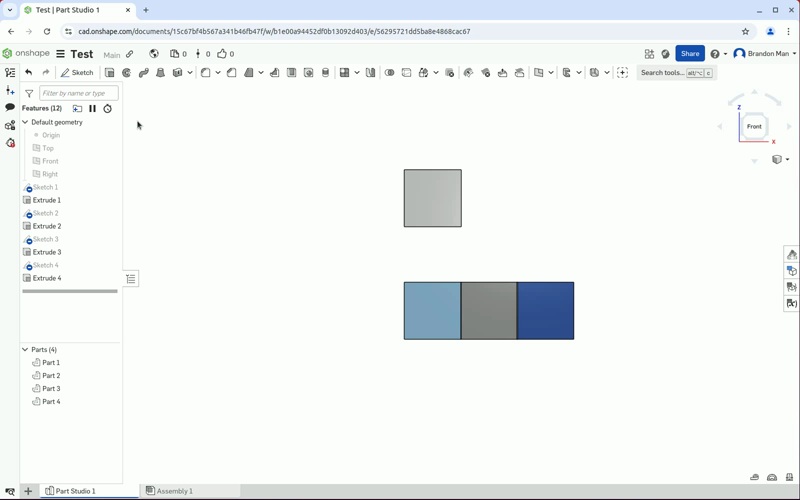
mouse_move(73, 189)
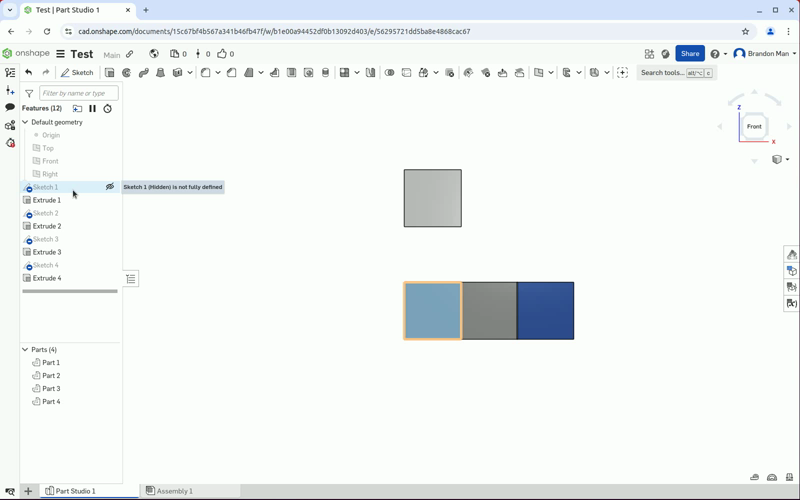
click(73, 189)
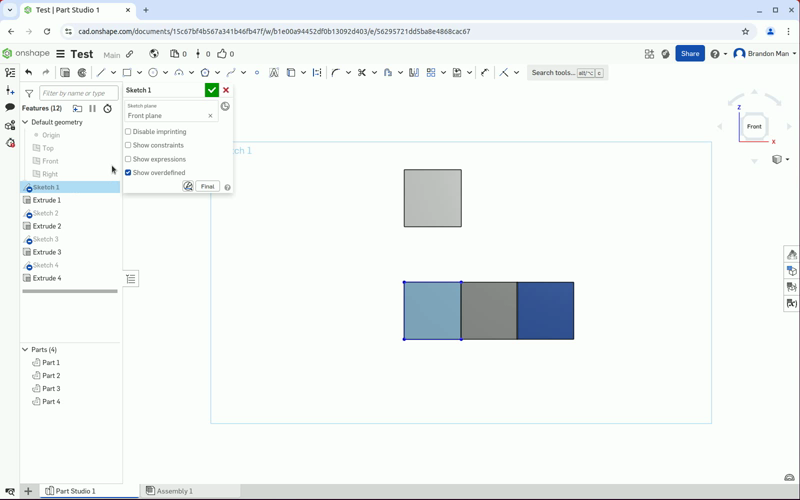
mouse_move(229, 92)
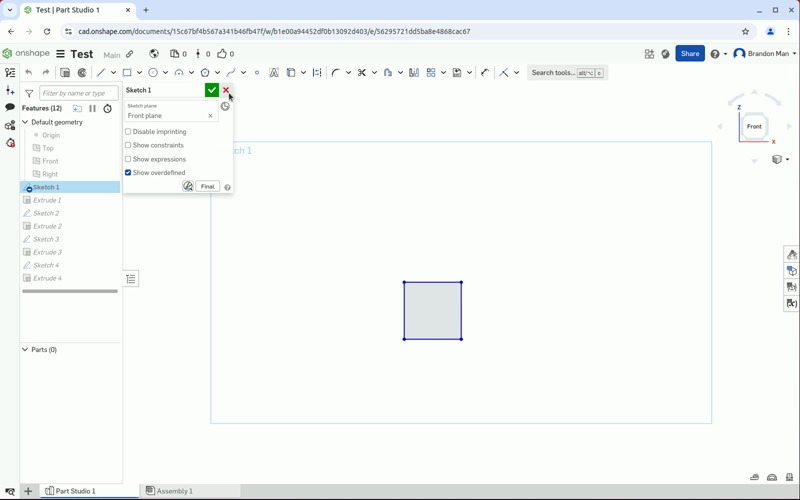
click(229, 92)
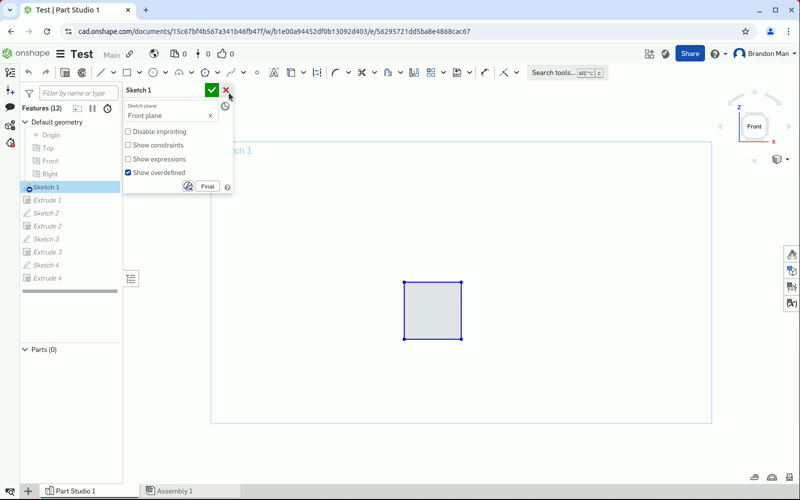
key(shift+s)
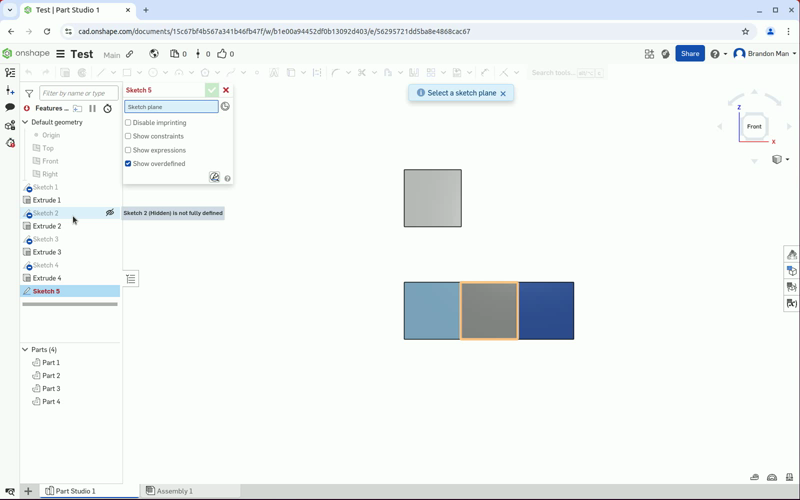
scroll(3)
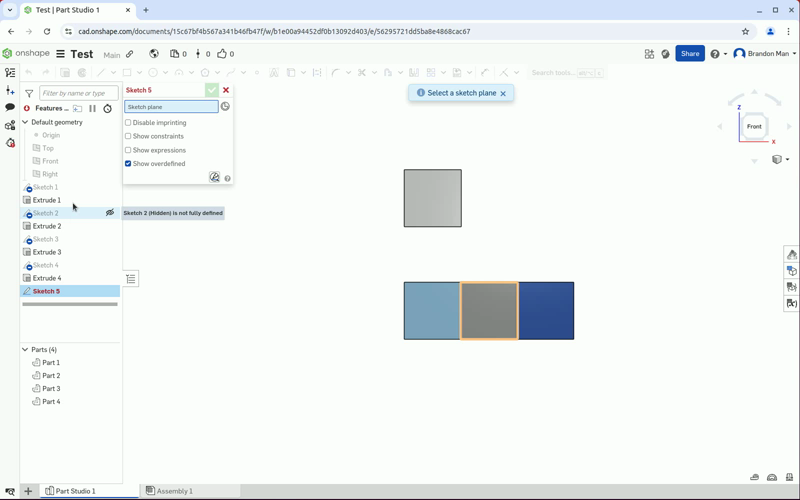
mouse_move(73, 163)
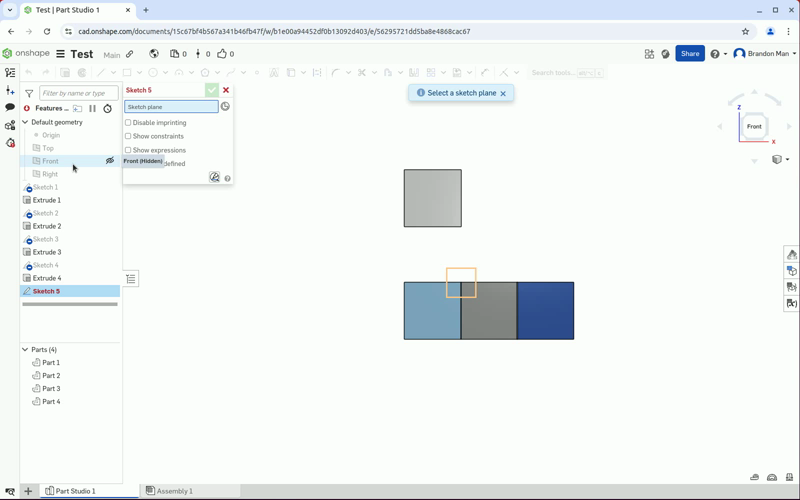
click(73, 163)
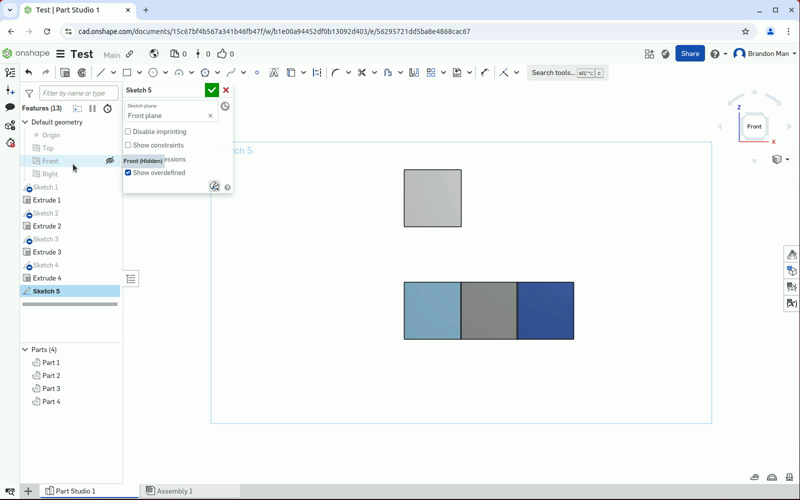
mouse_move(73, 352)
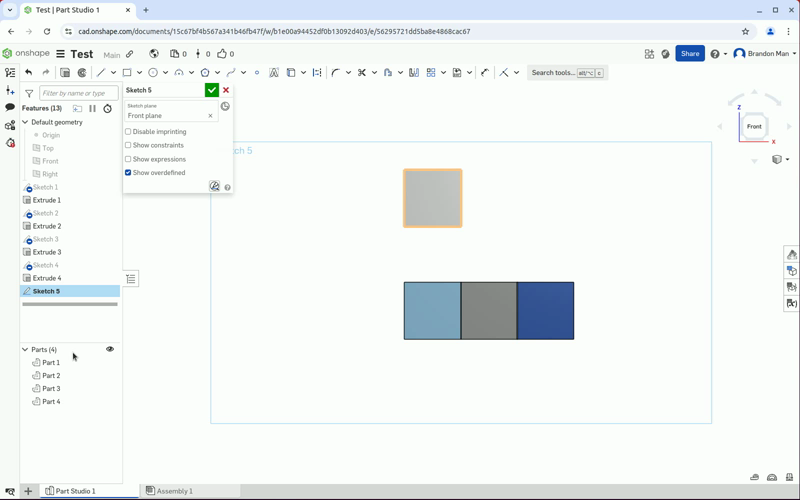
key(y)
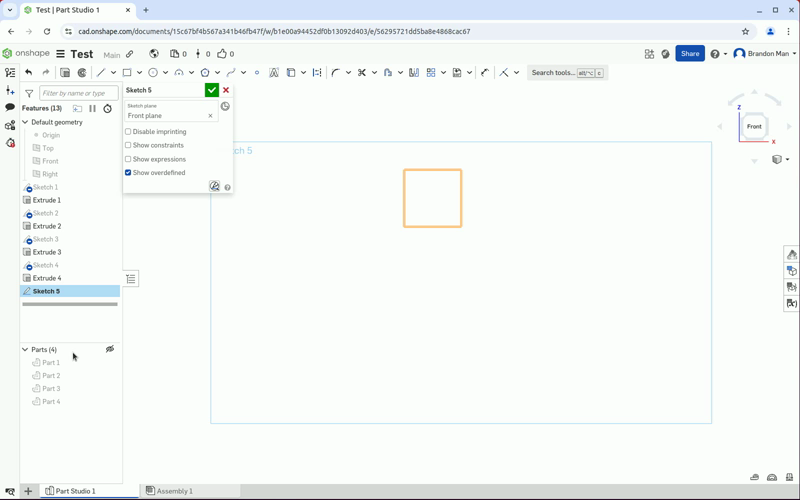
key(l)
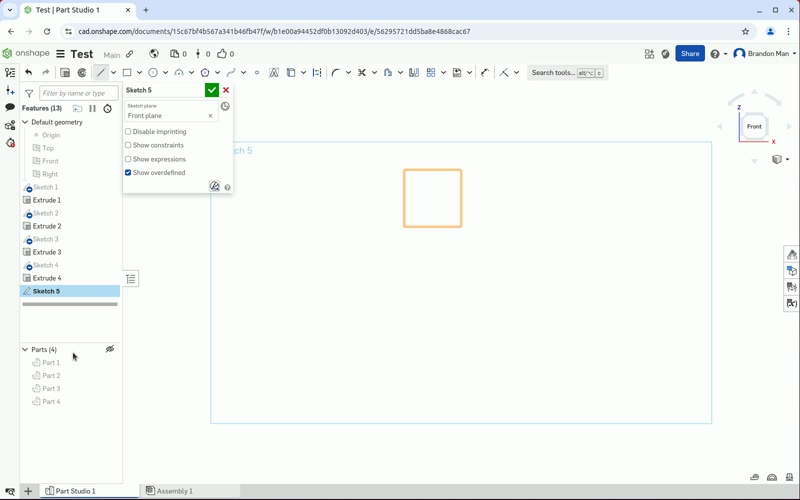
key_down(shift)
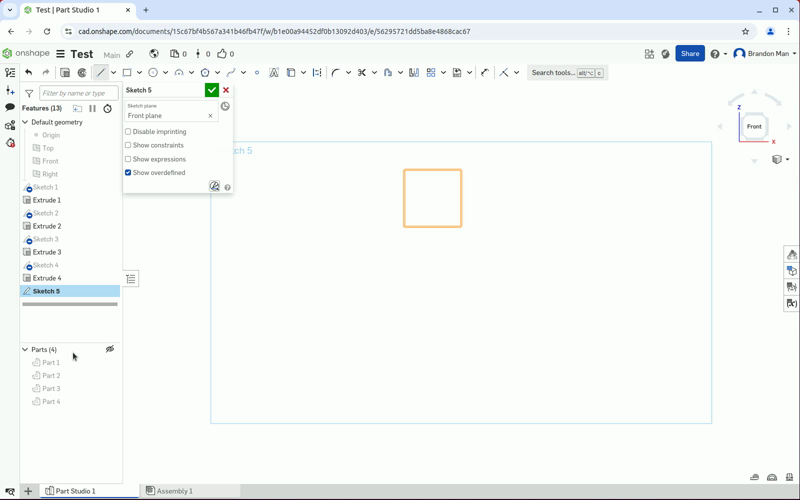
mouse_move(404, 282)
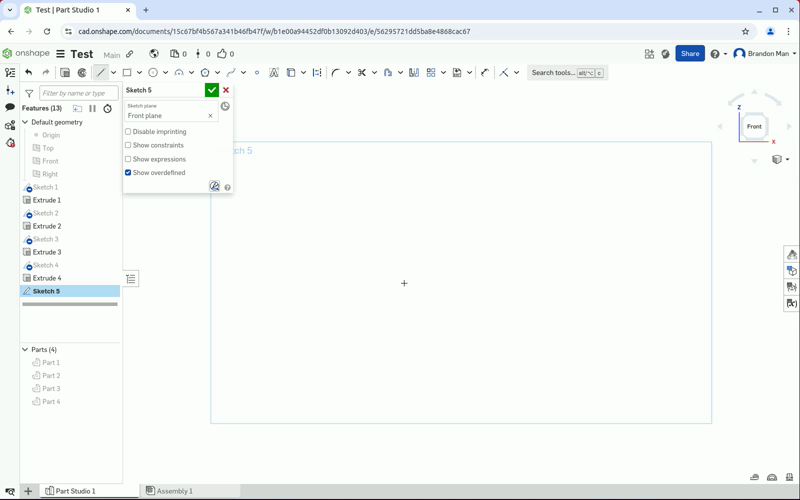
click(404, 282)
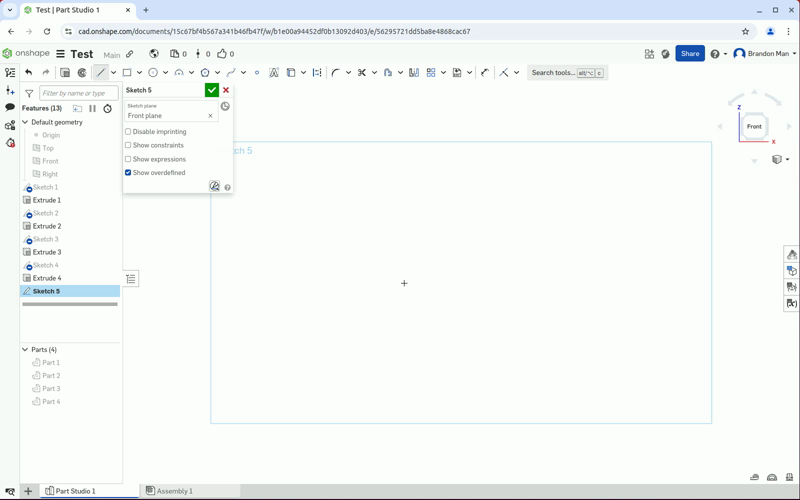
key_up(shift)
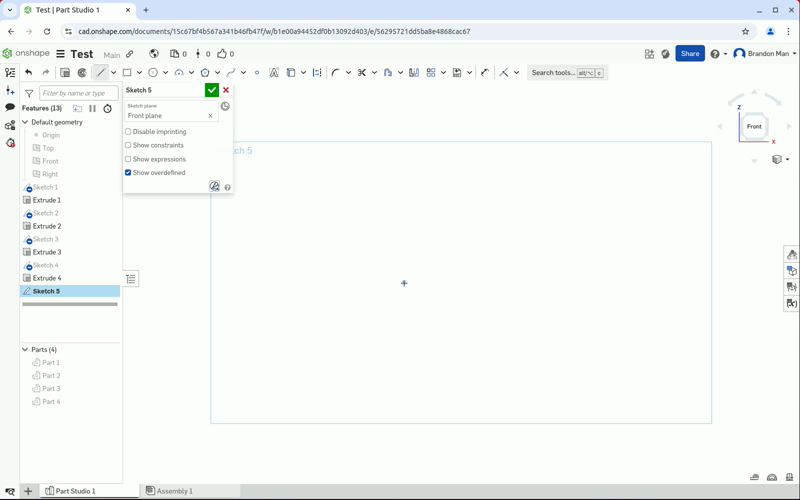
key_down(shift)
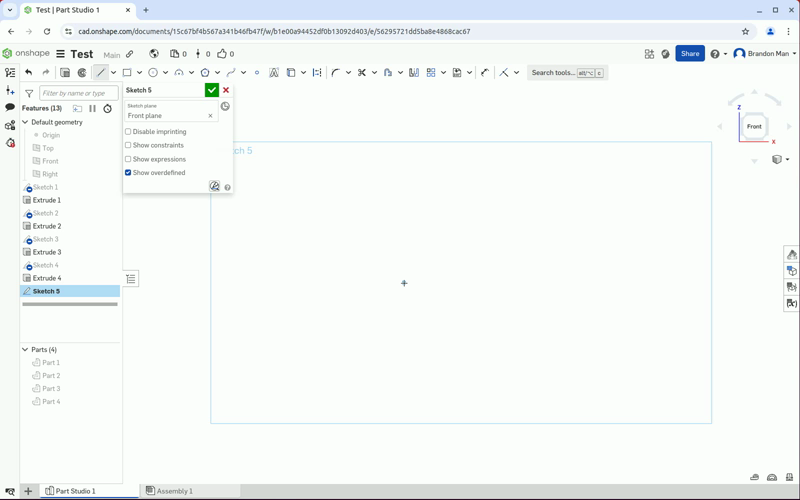
mouse_move(434, 282)
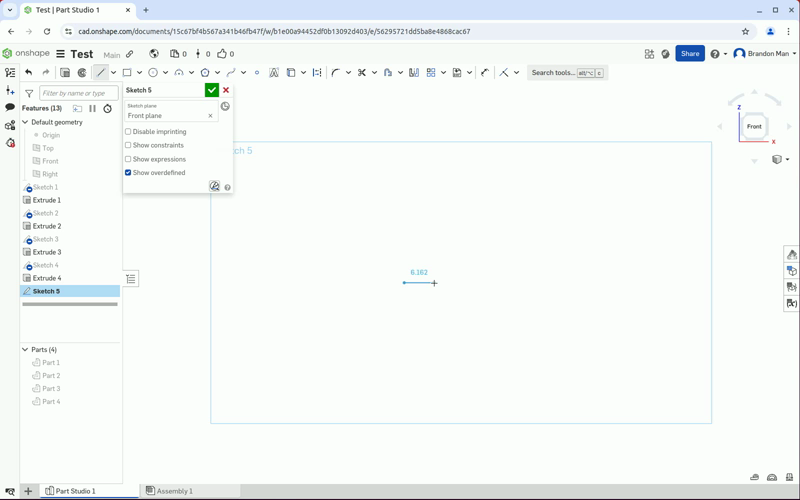
mouse_move(461, 282)
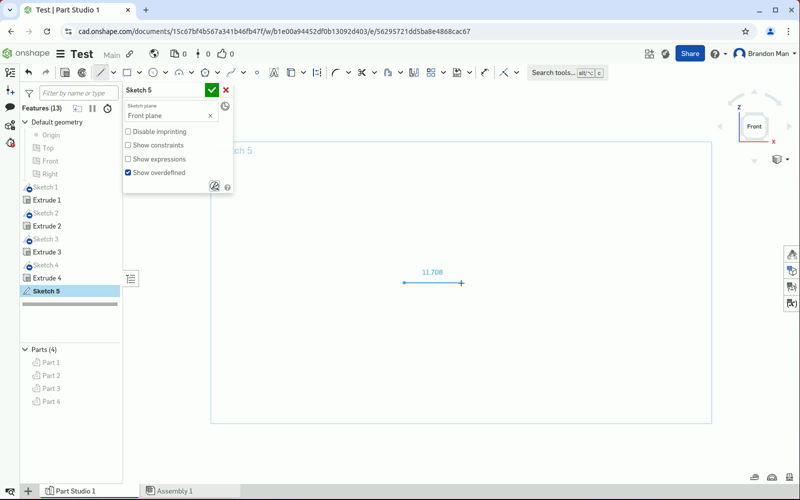
click(461, 282)
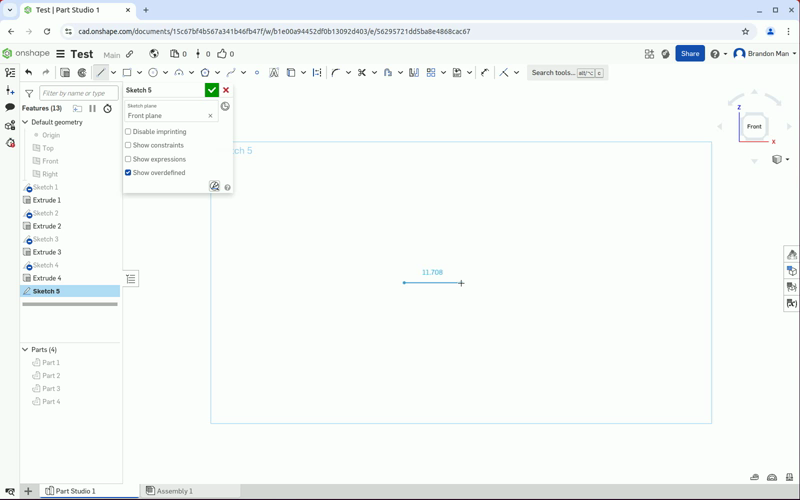
key_up(shift)
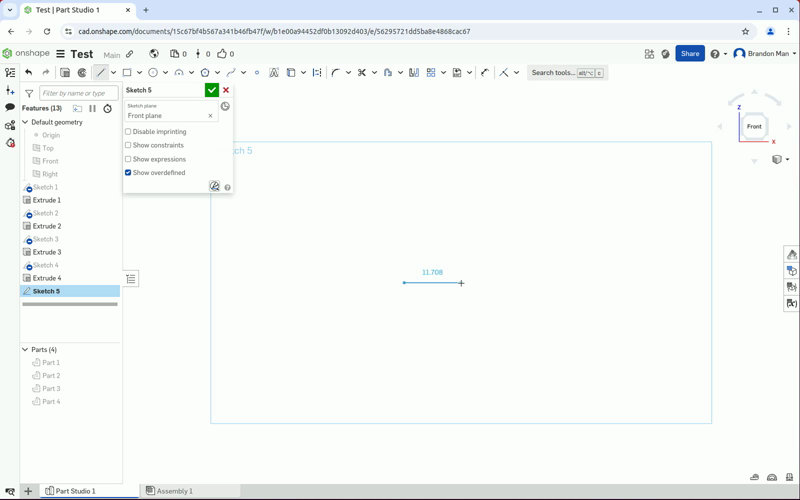
key_down(shift)
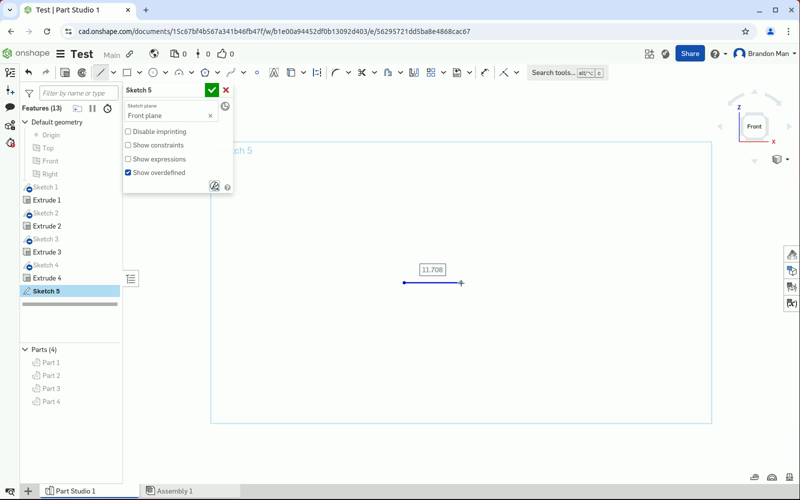
mouse_move(491, 282)
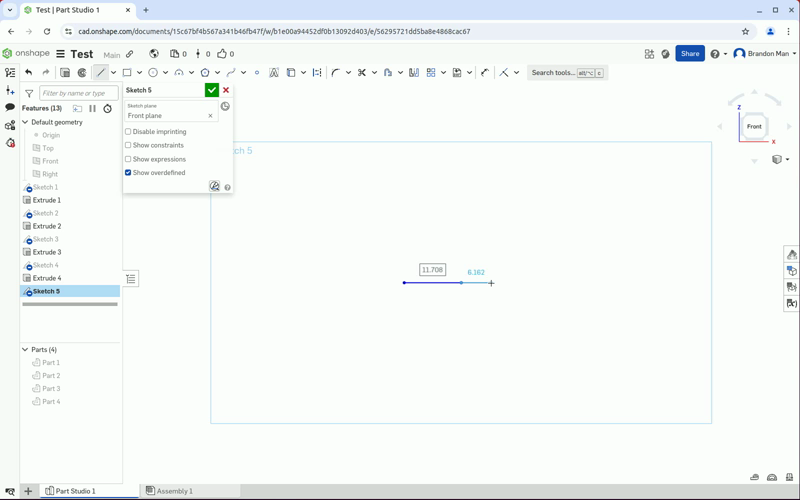
mouse_move(461, 226)
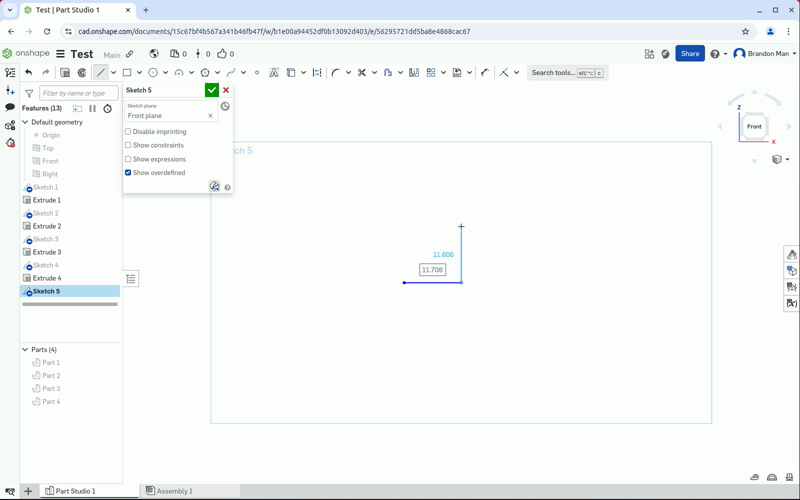
click(461, 226)
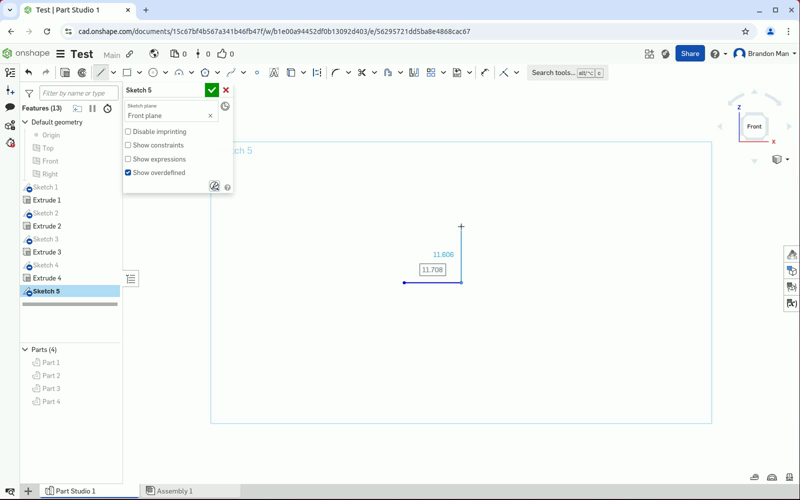
key_up(shift)
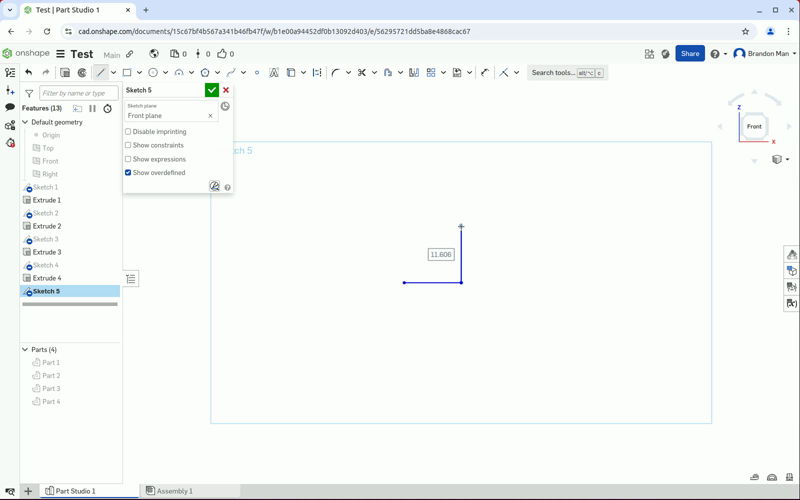
key_down(shift)
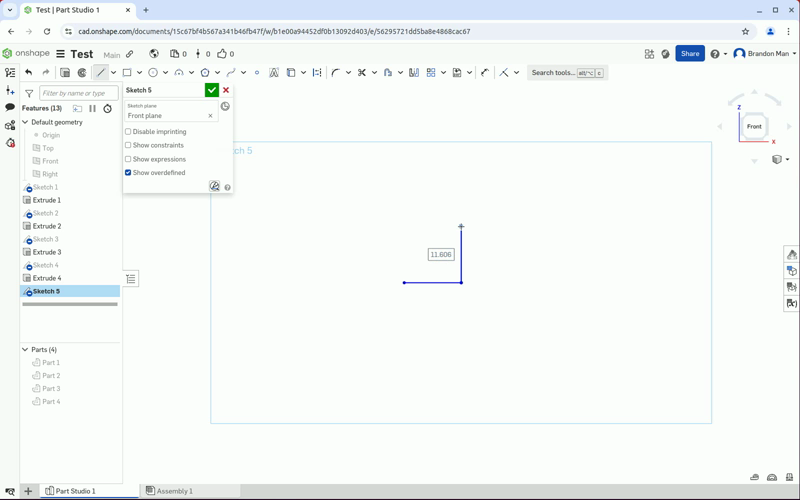
mouse_move(491, 226)
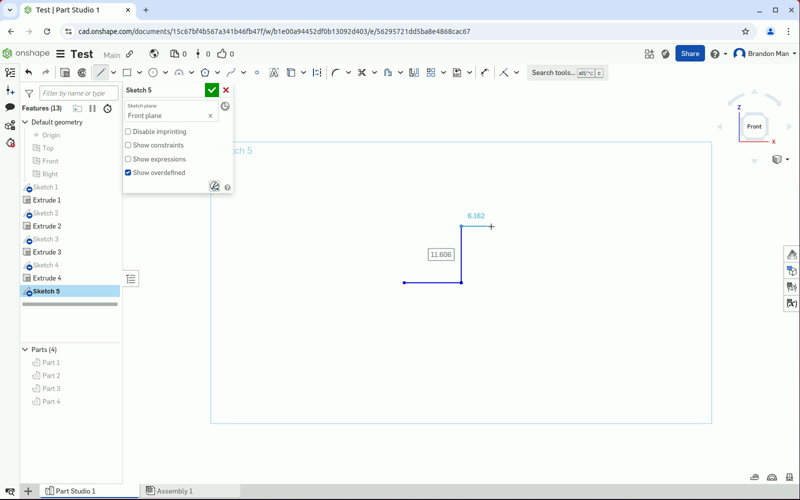
mouse_move(404, 226)
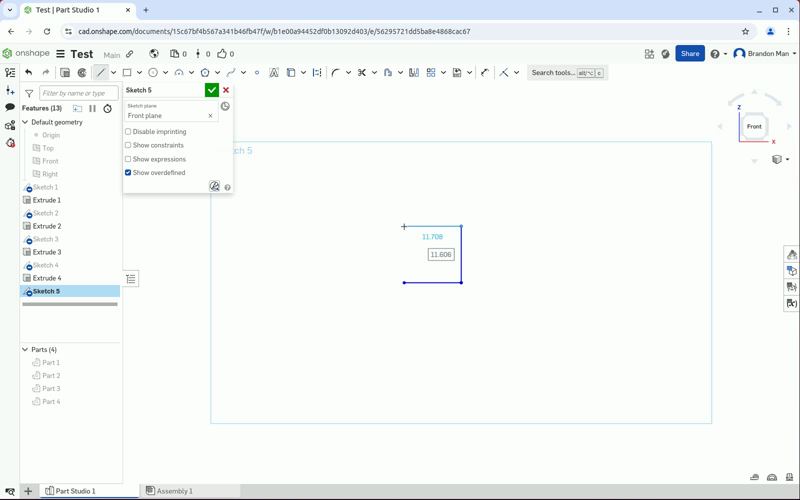
click(404, 226)
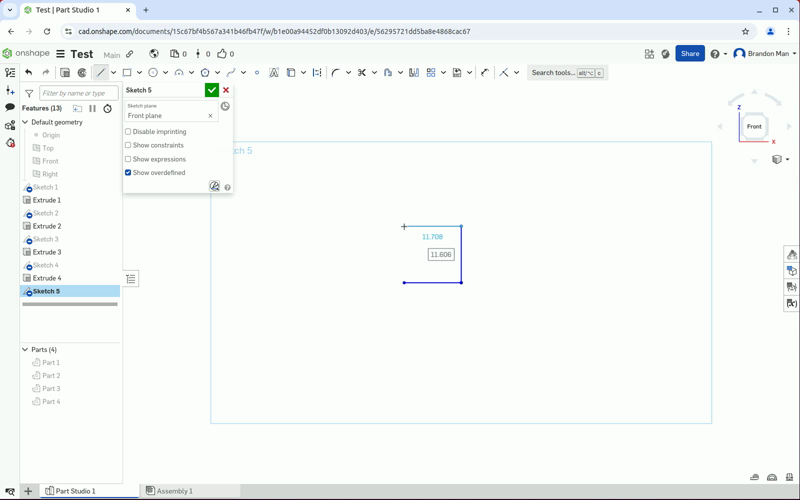
key_up(shift)
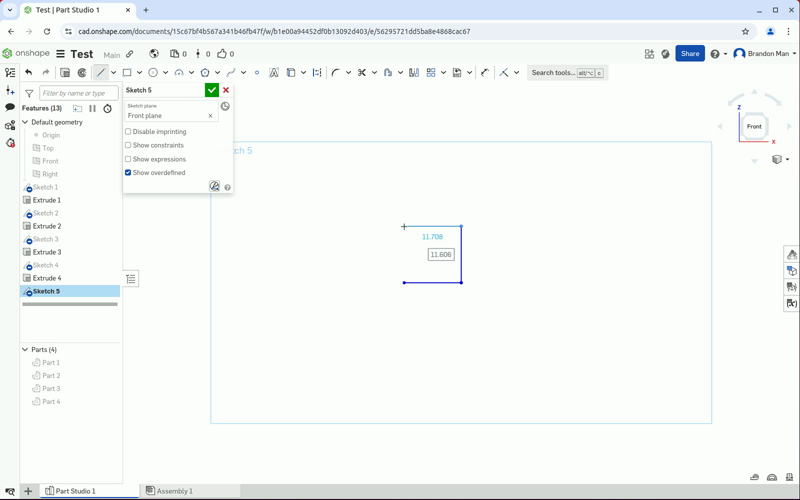
mouse_move(434, 226)
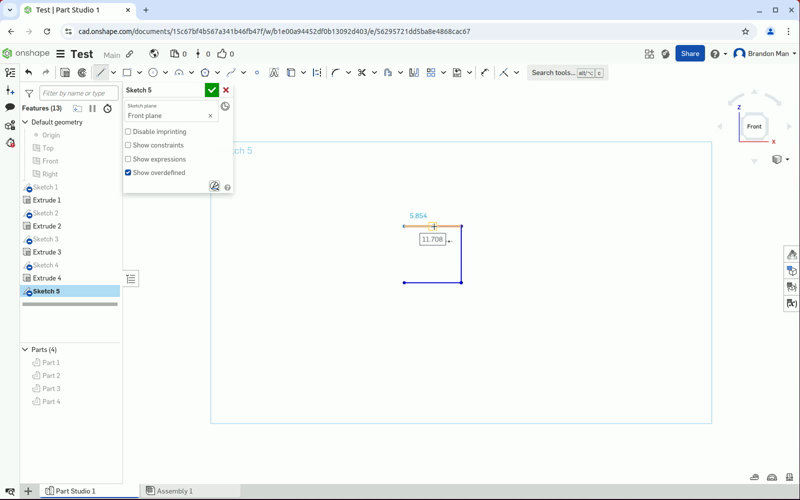
key_down(shift)
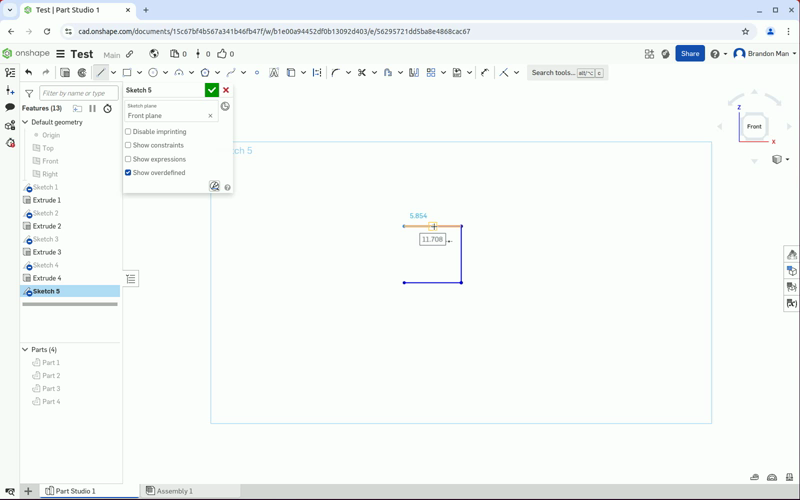
mouse_move(404, 282)
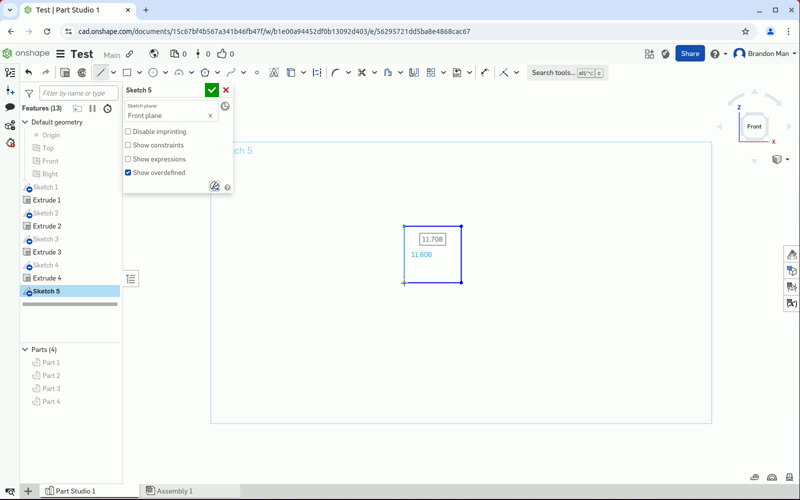
key_up(shift)
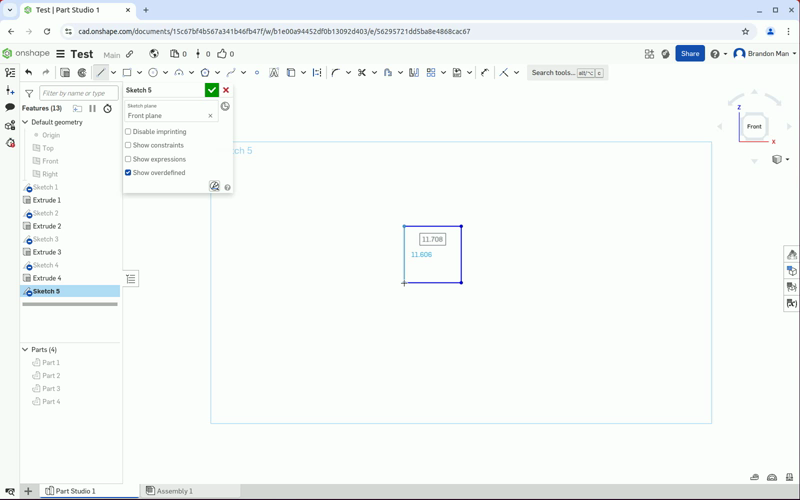
click(404, 282)
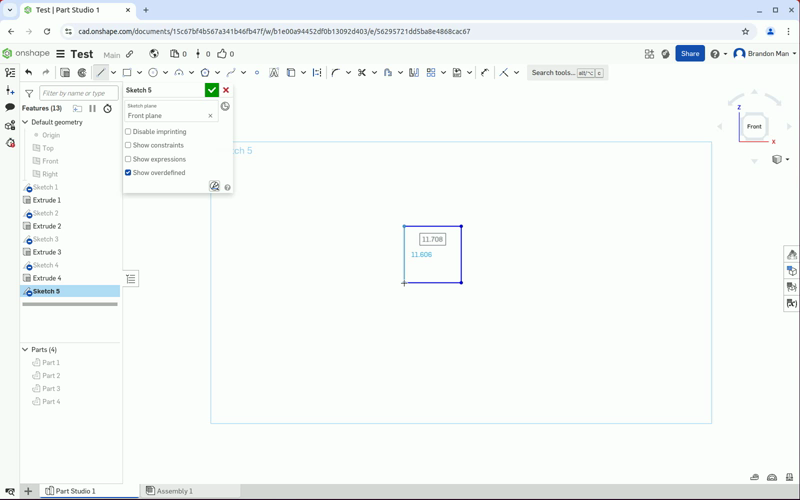
key(esc)
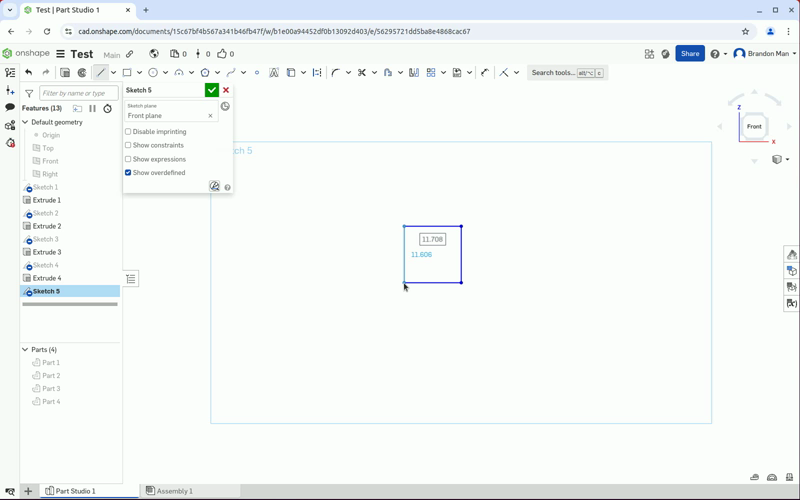
mouse_move(425, 231)
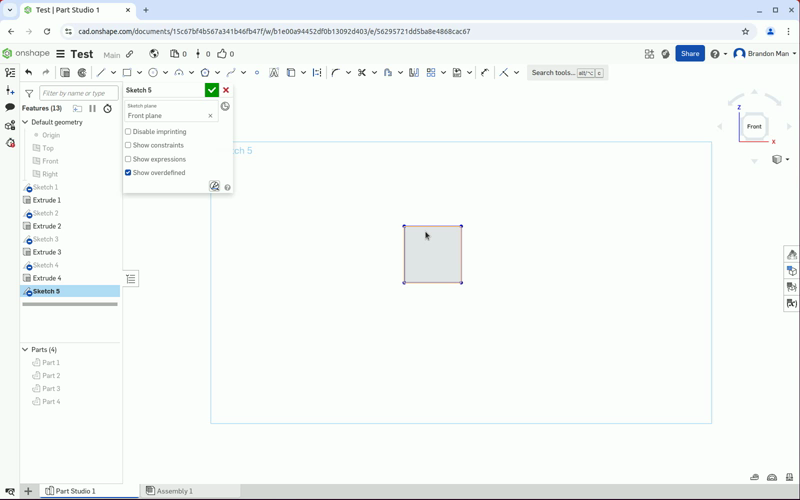
click(425, 231)
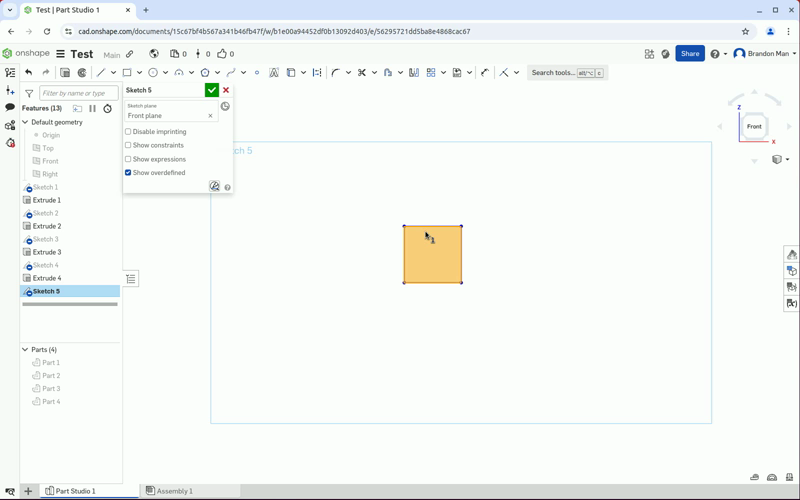
mouse_move(73, 352)
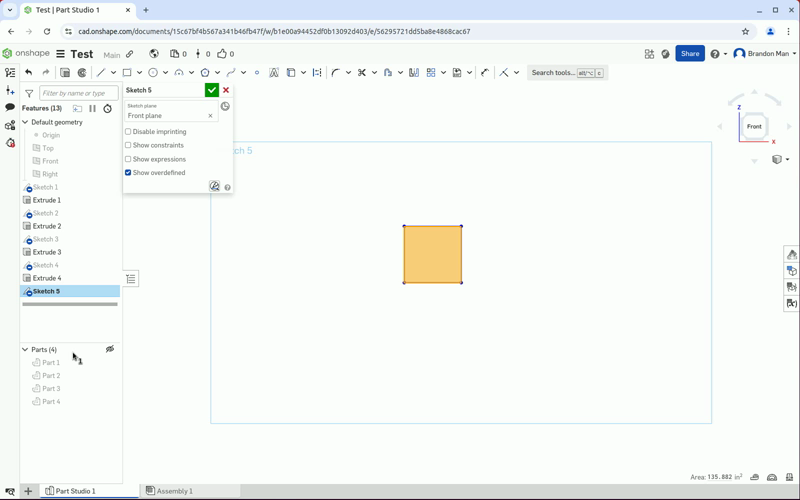
key(shift+y)
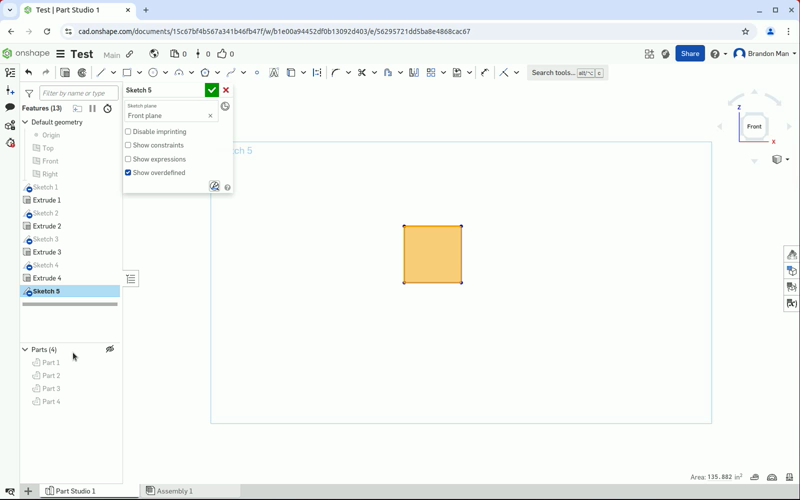
key(shift+e)
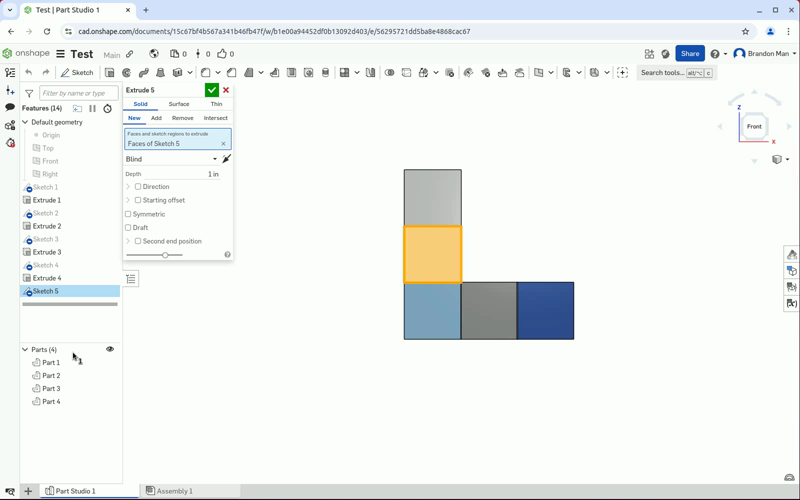
mouse_move(143, 106)
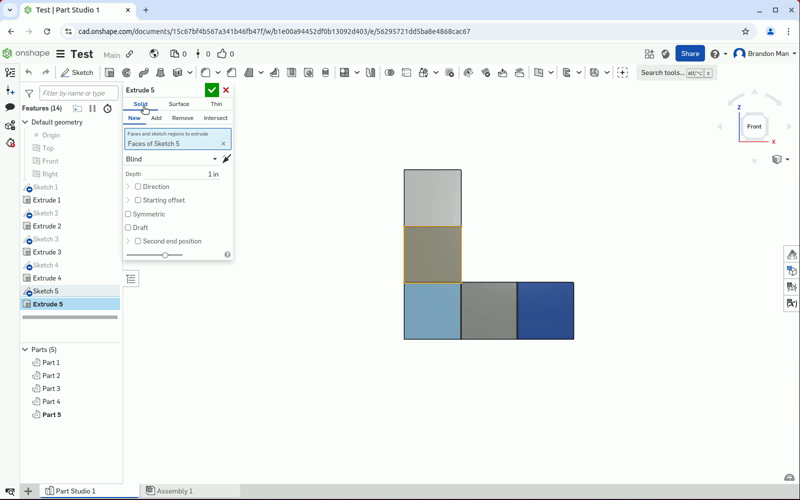
click(143, 106)
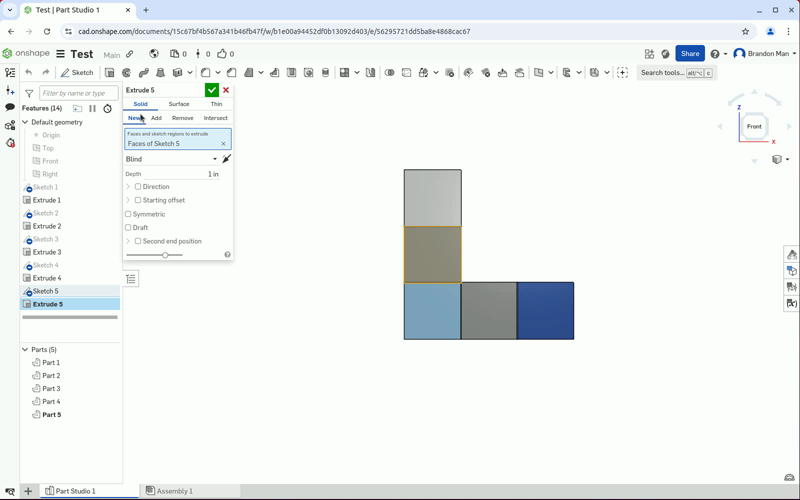
mouse_move(137, 120)
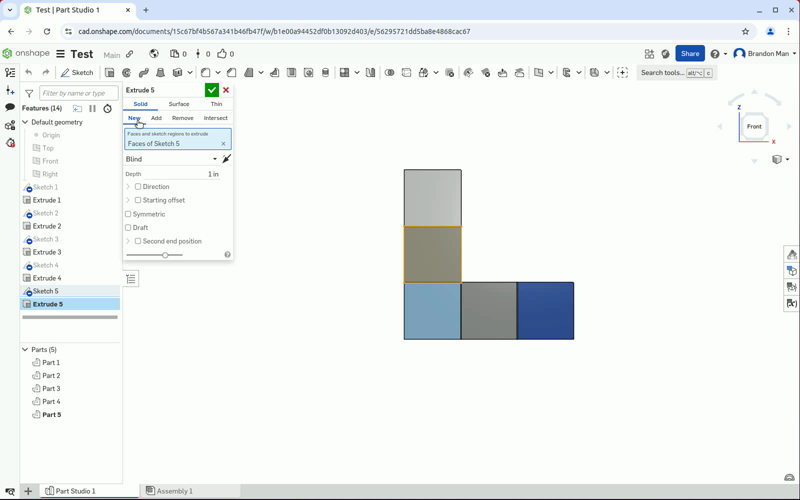
click(137, 120)
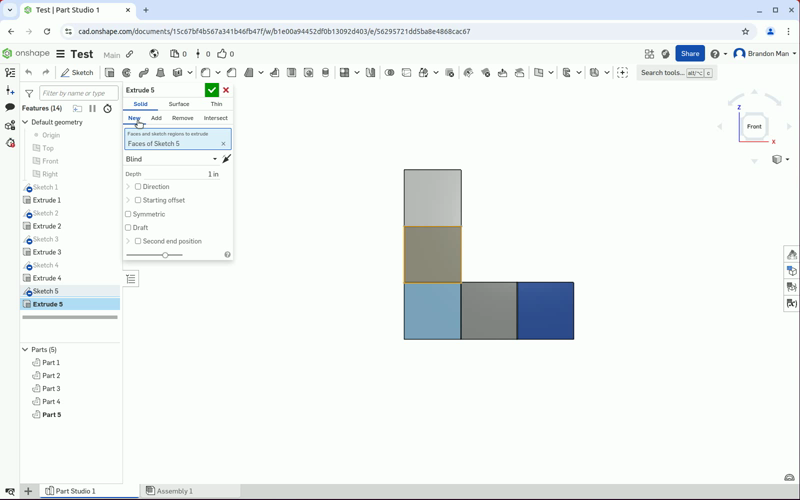
key(tab, 4)
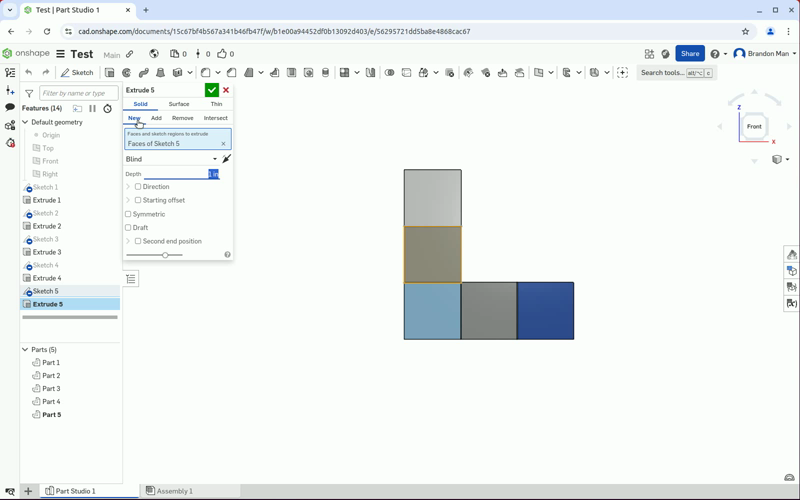
text(11.554)
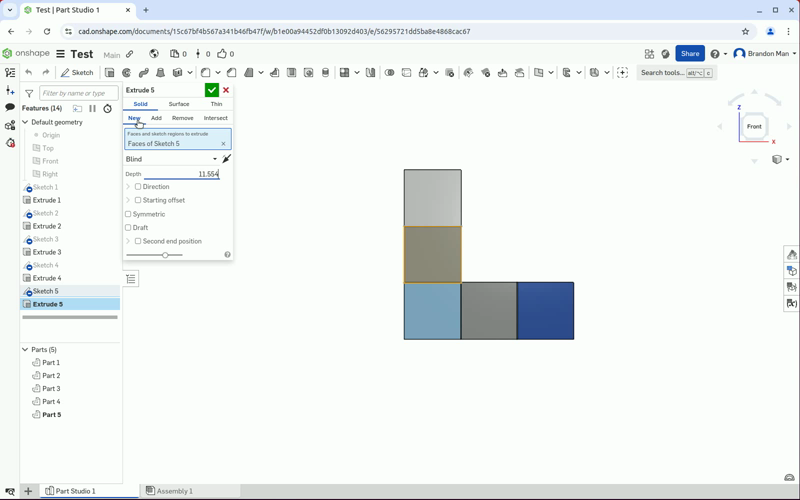
key(enter)
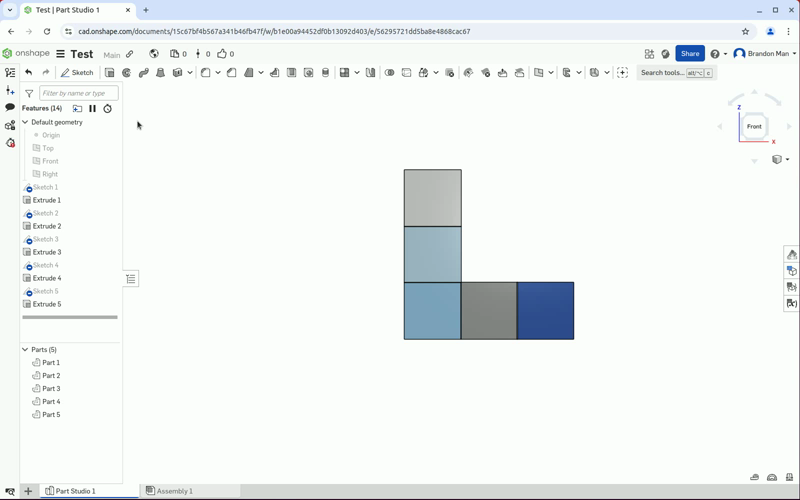
key(shift+h)
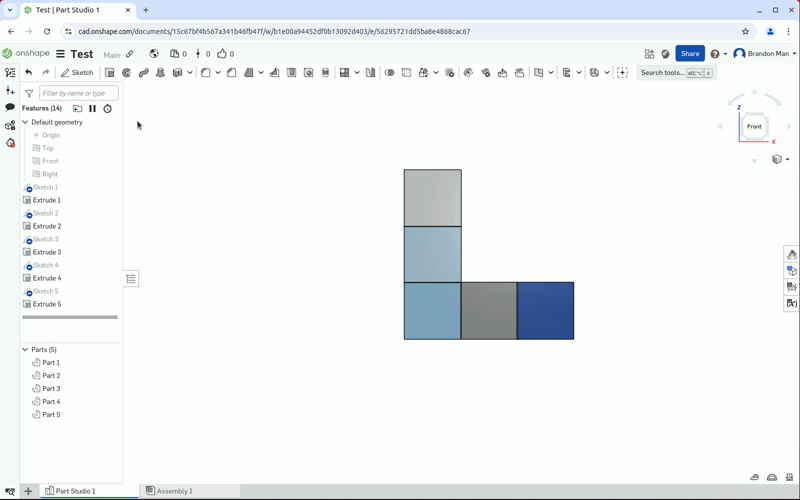
key(shift+h)
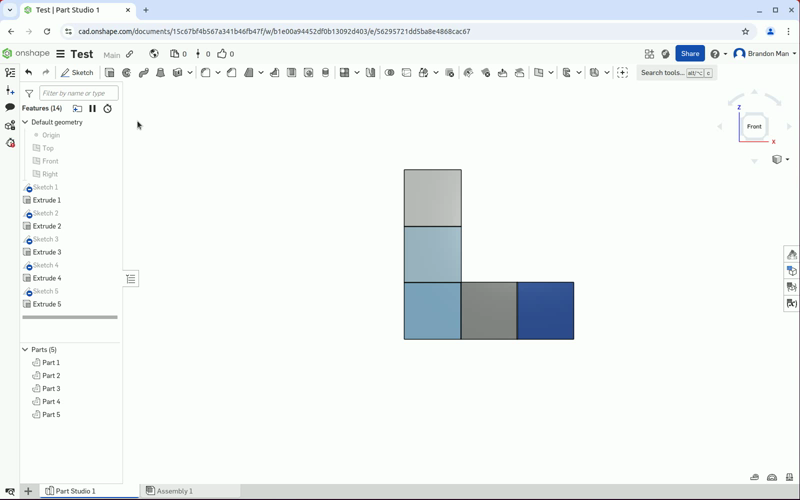
key(shift+7)
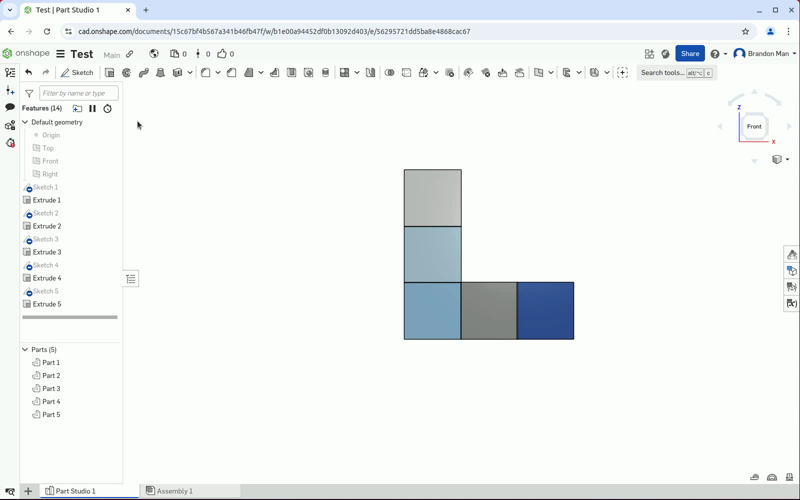
key(left, 2)
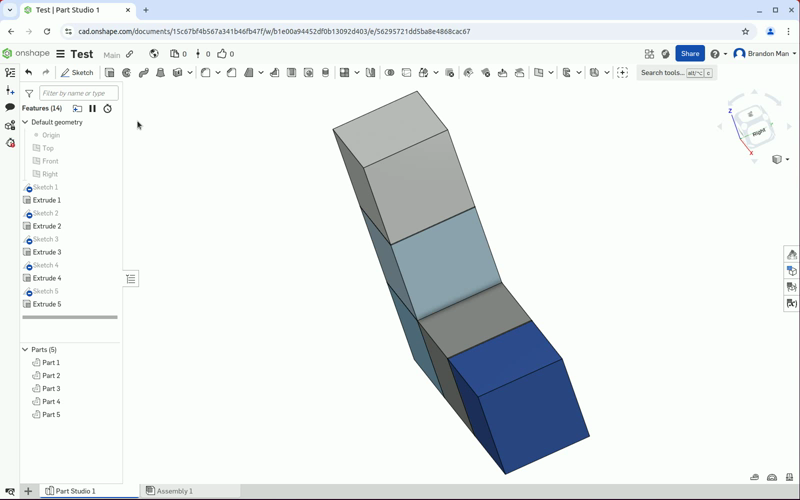
key(down, 2)
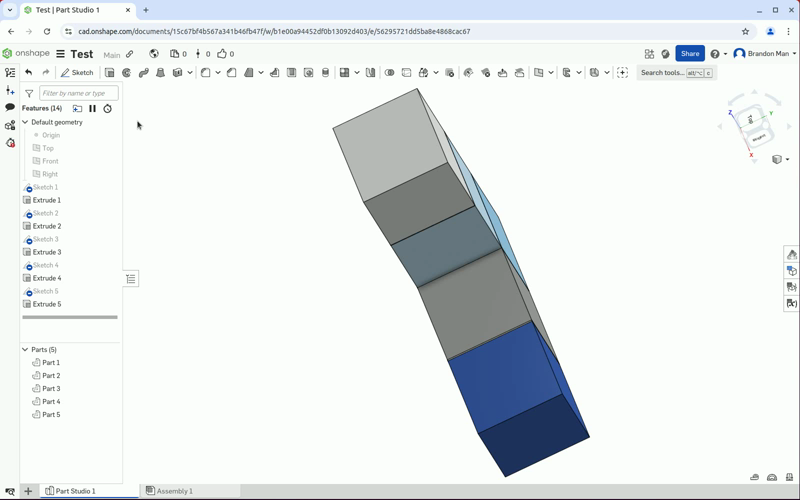
key(up, 2)
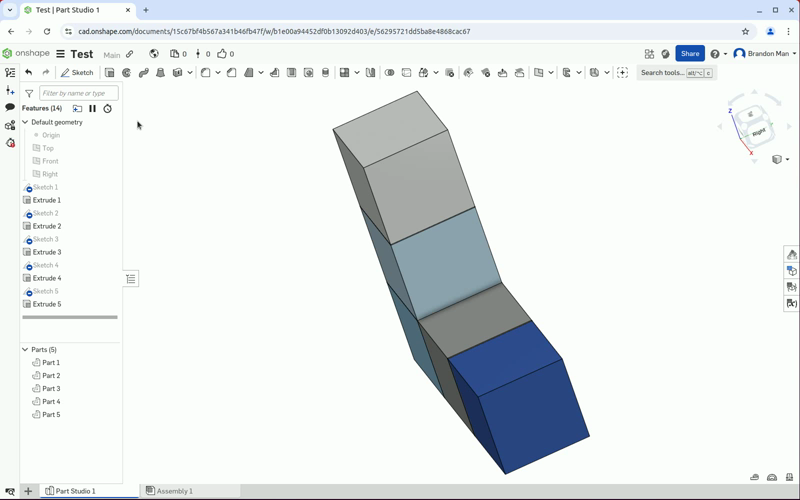
key(right, 2)
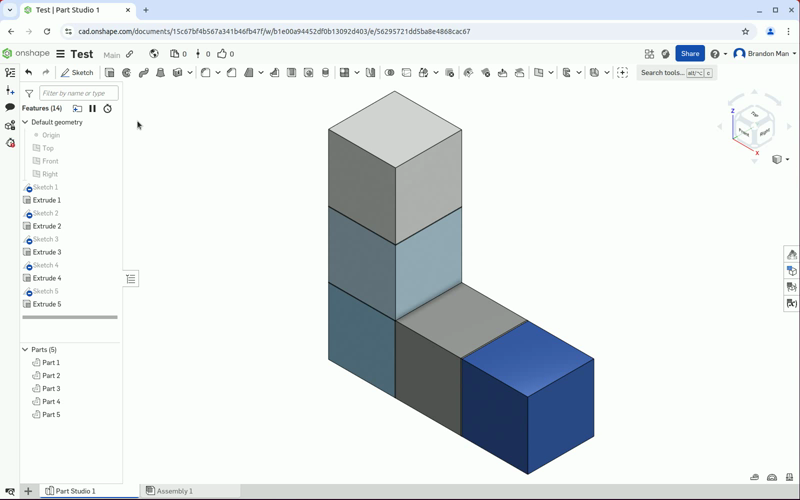
mouse_move(73, 189)
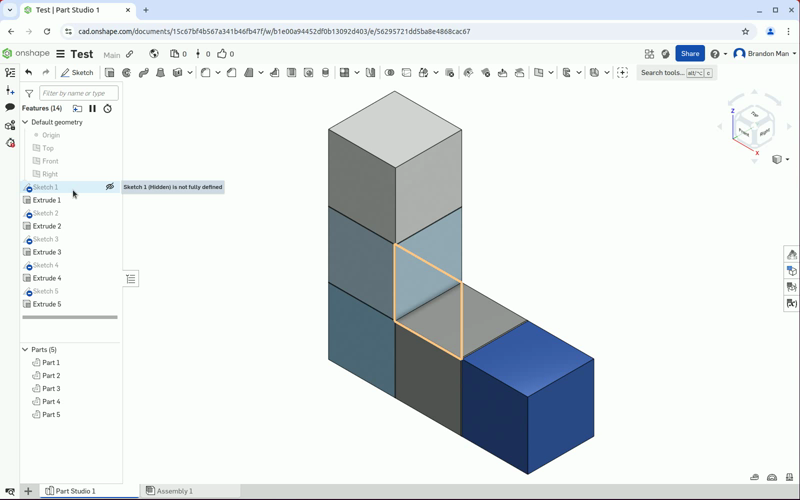
click(73, 189)